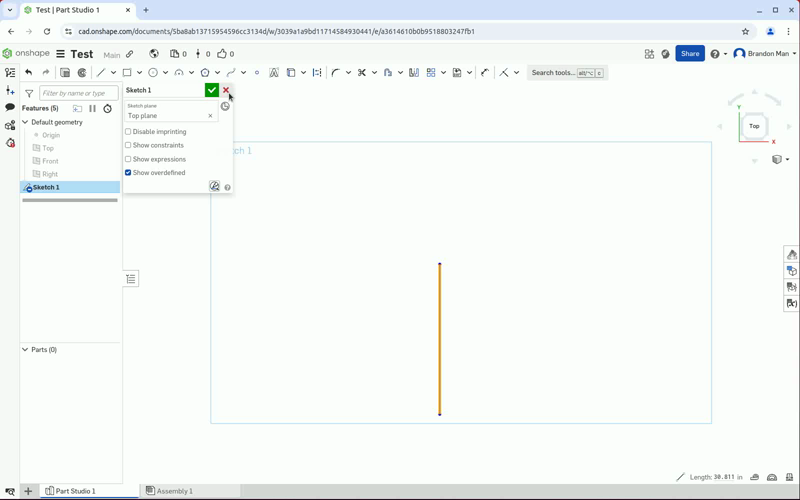
key(shift+h)
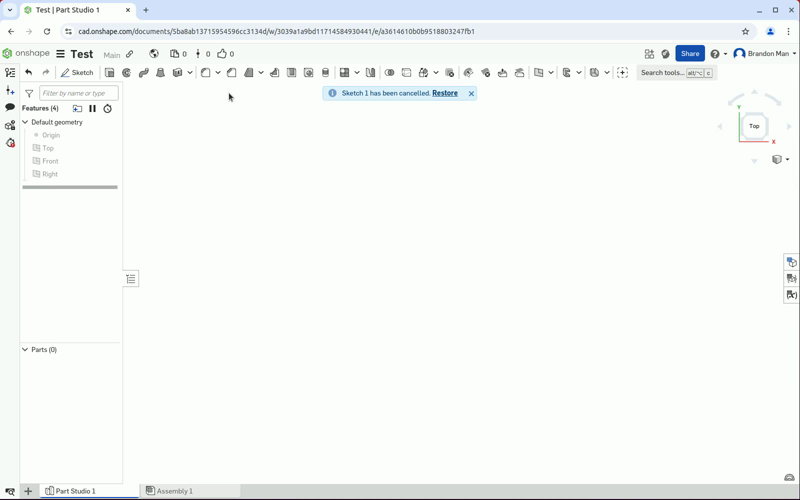
mouse_move(73, 352)
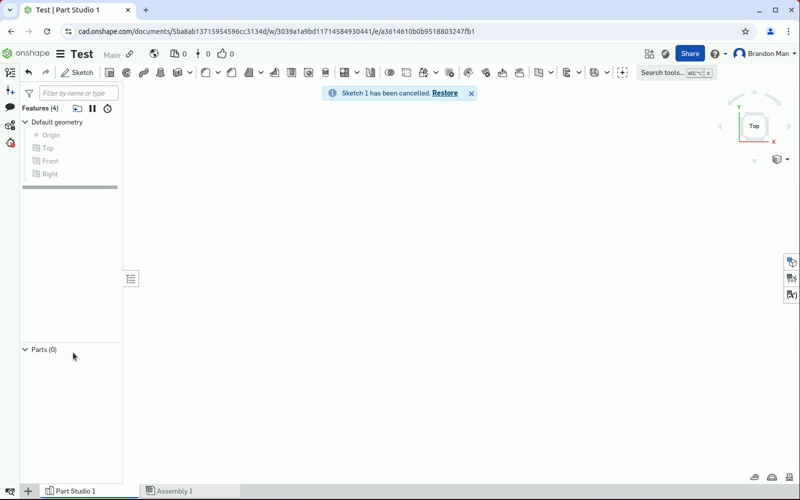
key(y)
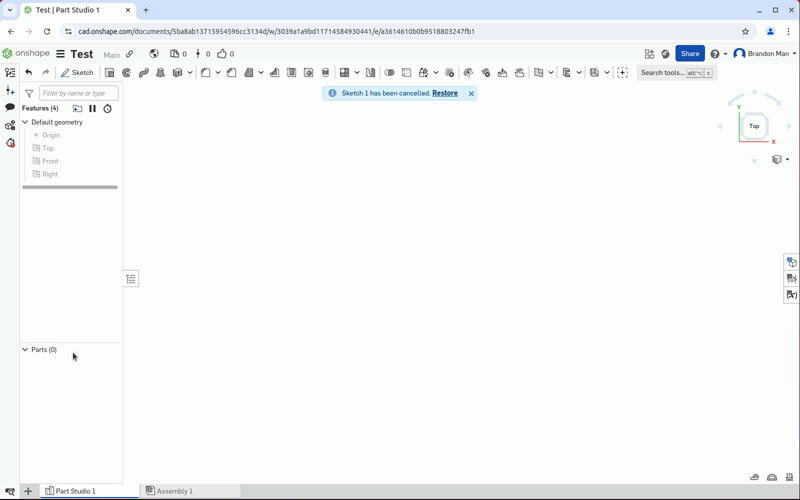
key(shift+p)
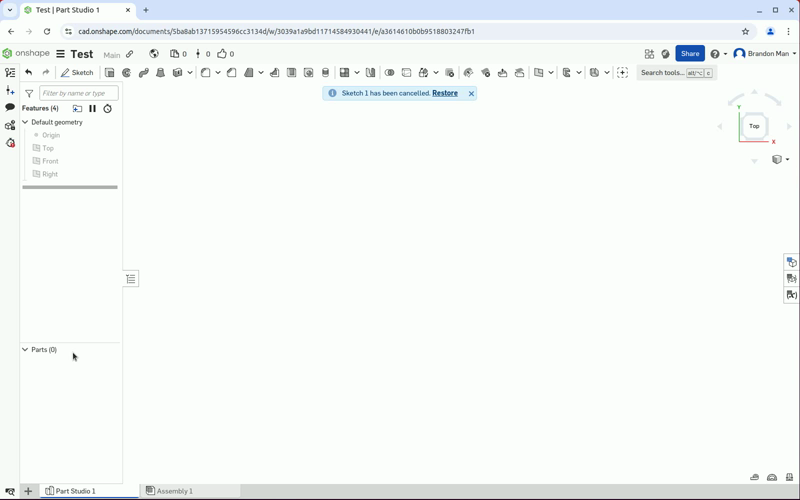
key(space)
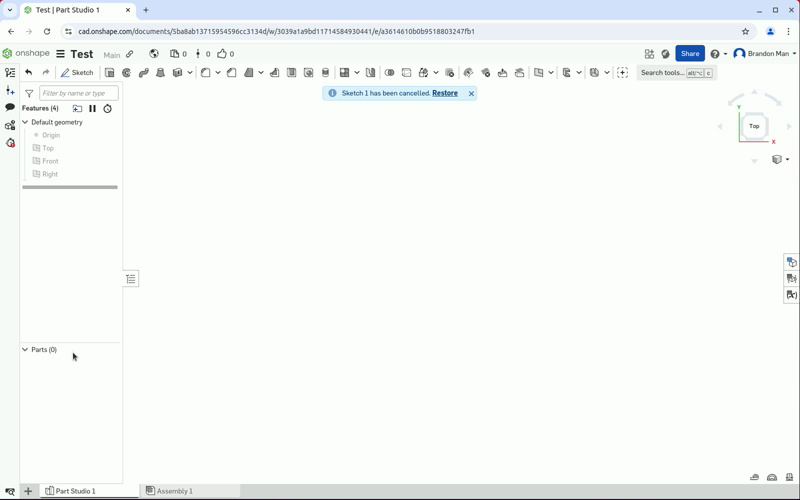
key_down(shift)
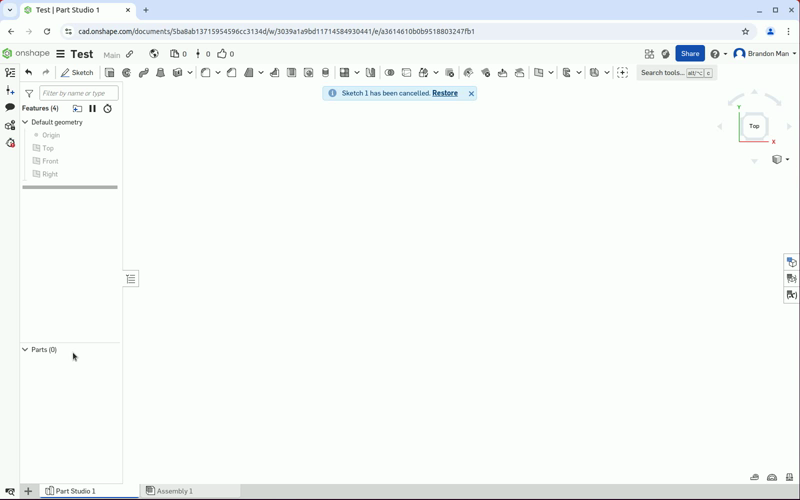
key(up)
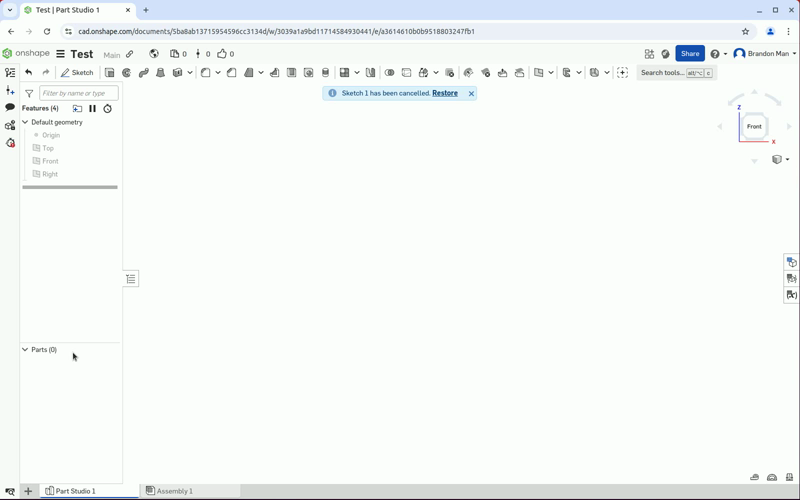
key_up(shift)
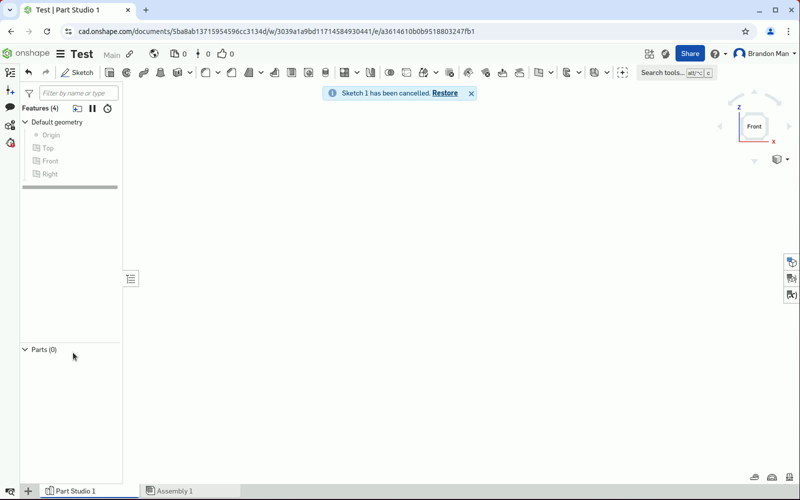
mouse_move(73, 352)
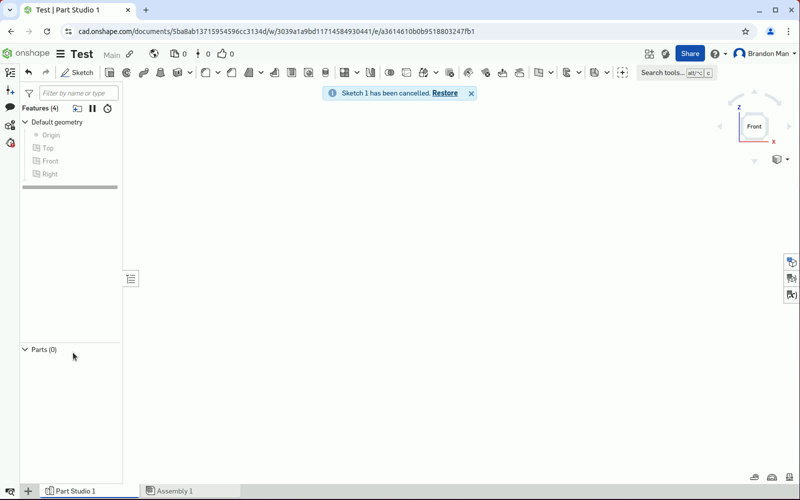
key(shift+y)
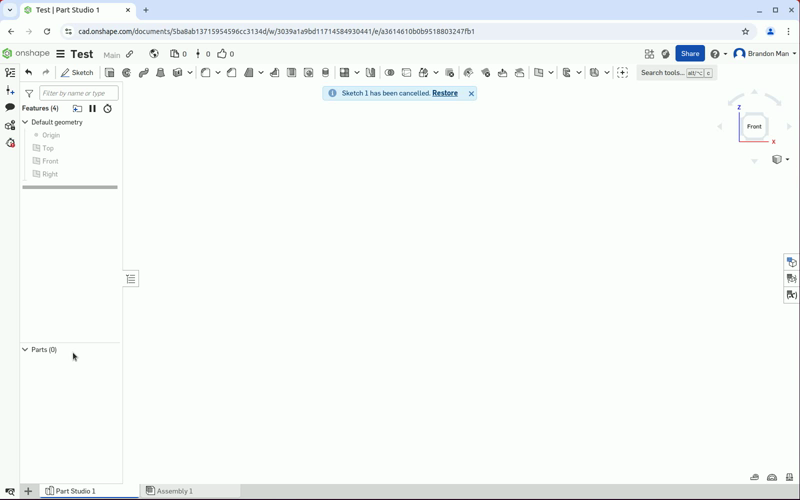
key(shift+s)
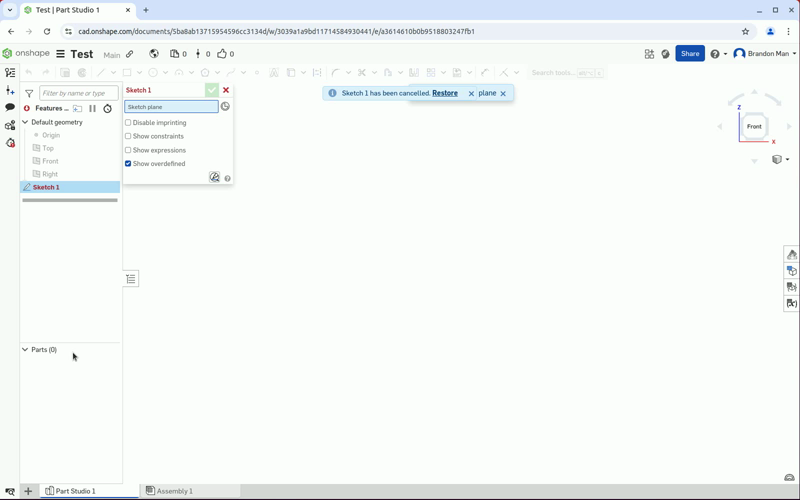
mouse_move(73, 163)
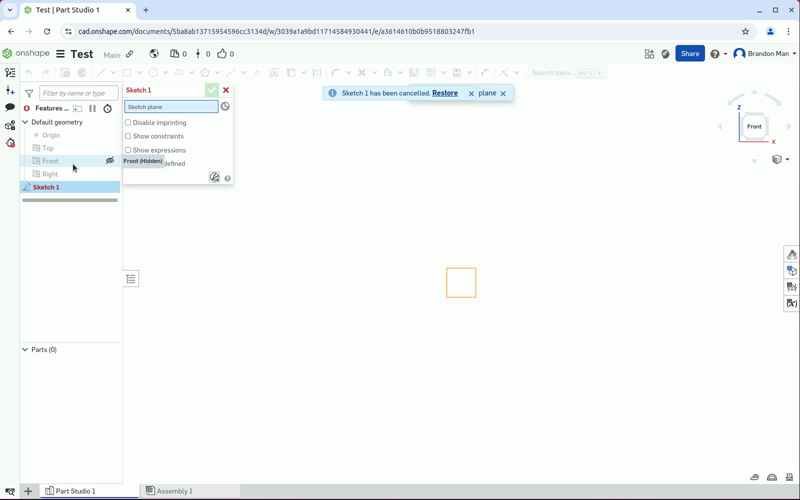
click(73, 163)
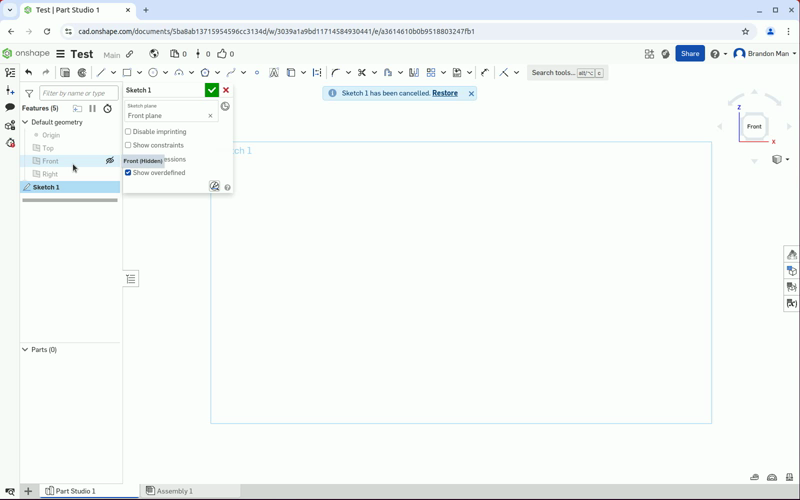
mouse_move(73, 352)
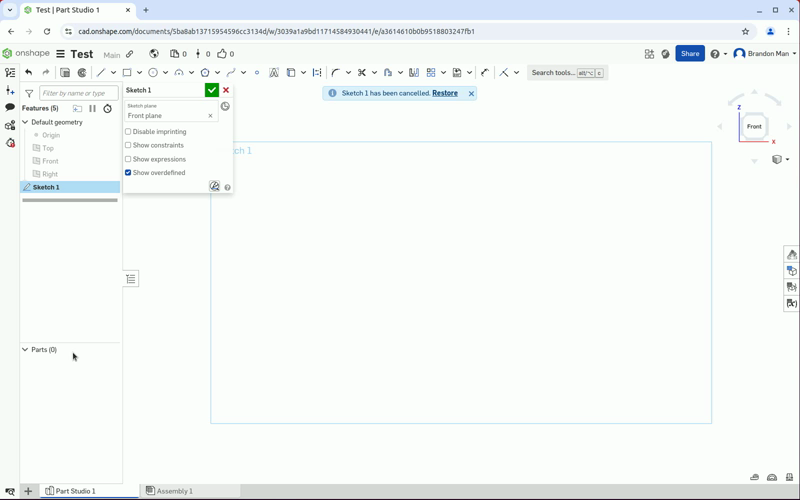
key(y)
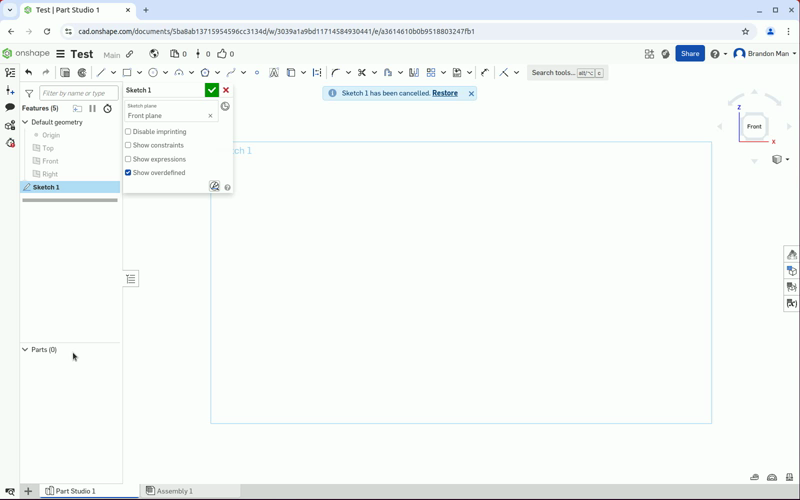
key(l)
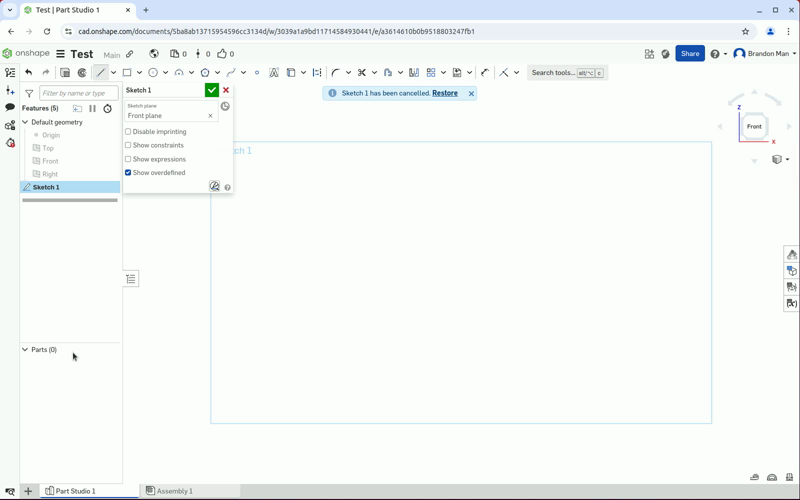
key_down(shift)
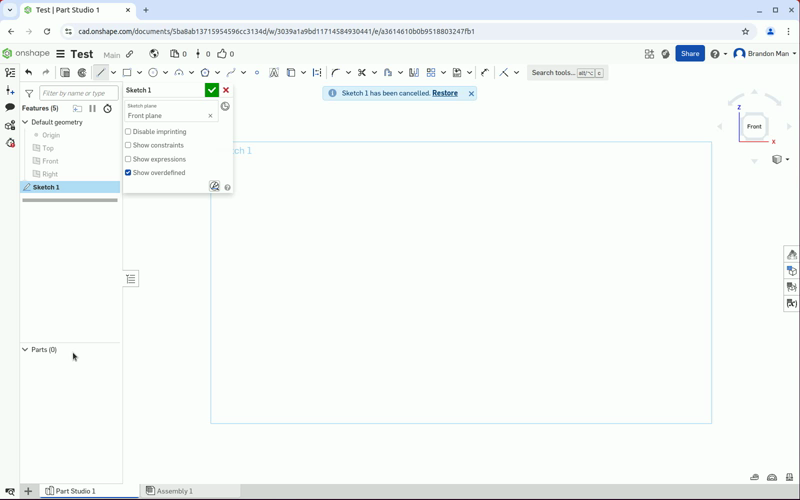
mouse_move(368, 287)
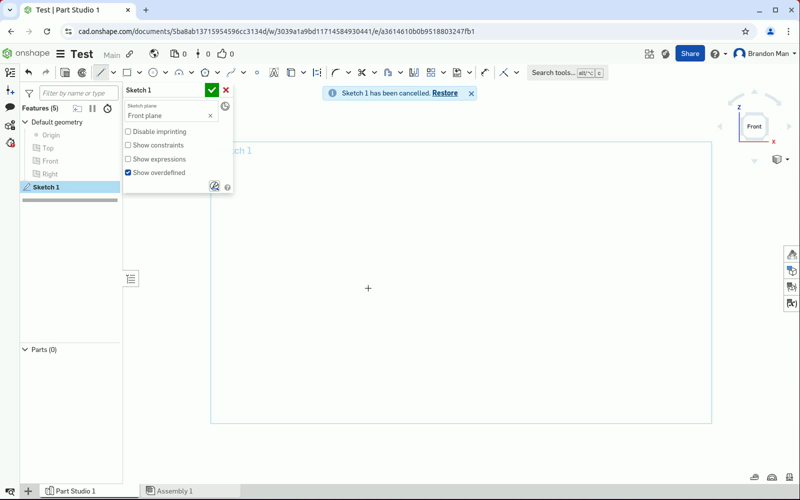
click(368, 287)
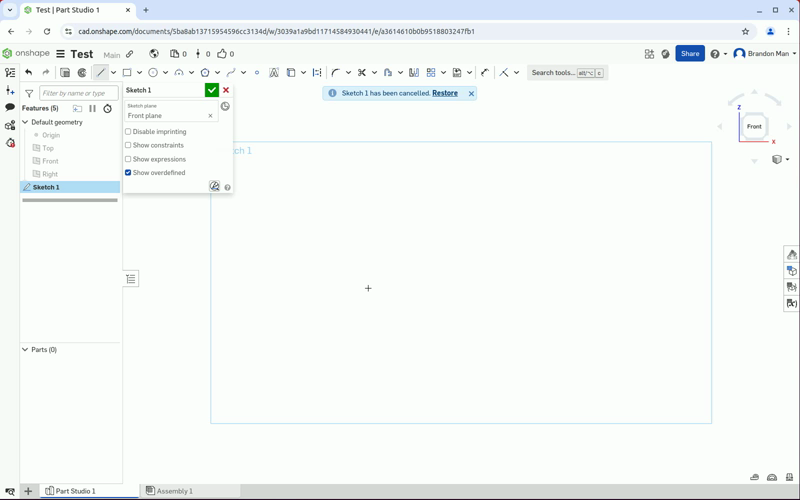
key_up(shift)
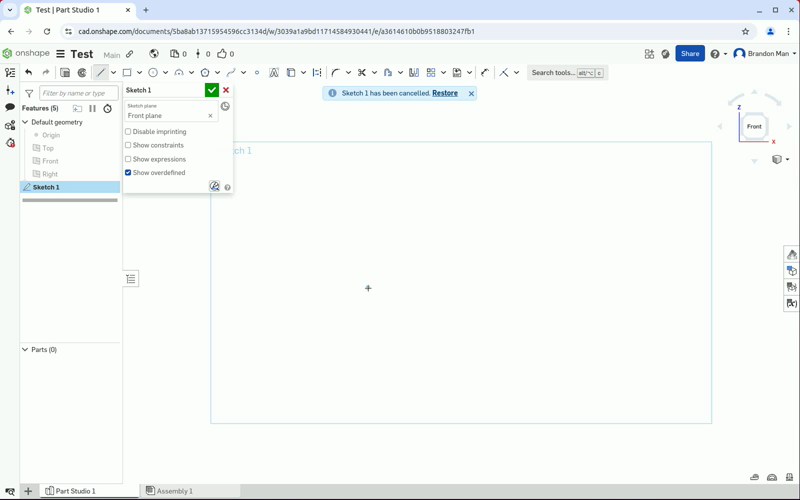
key_down(shift)
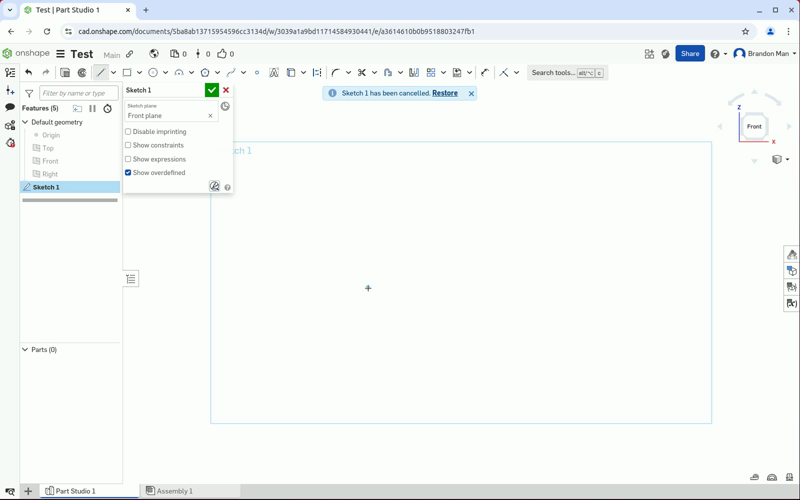
mouse_move(398, 287)
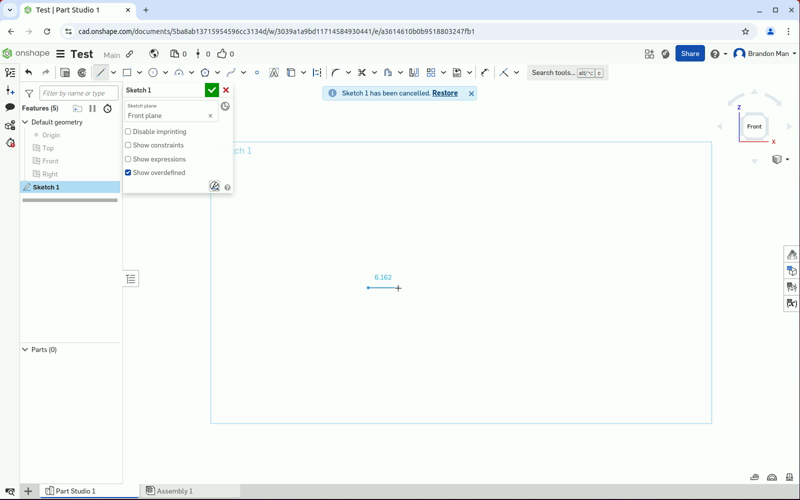
mouse_move(379, 300)
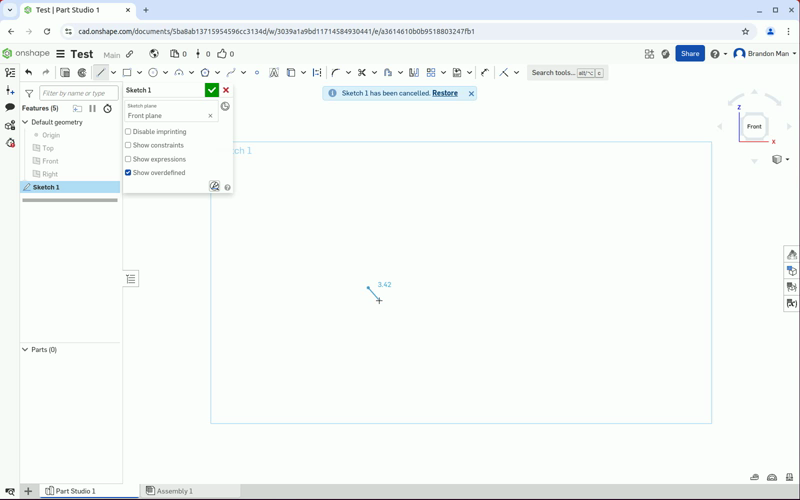
click(379, 300)
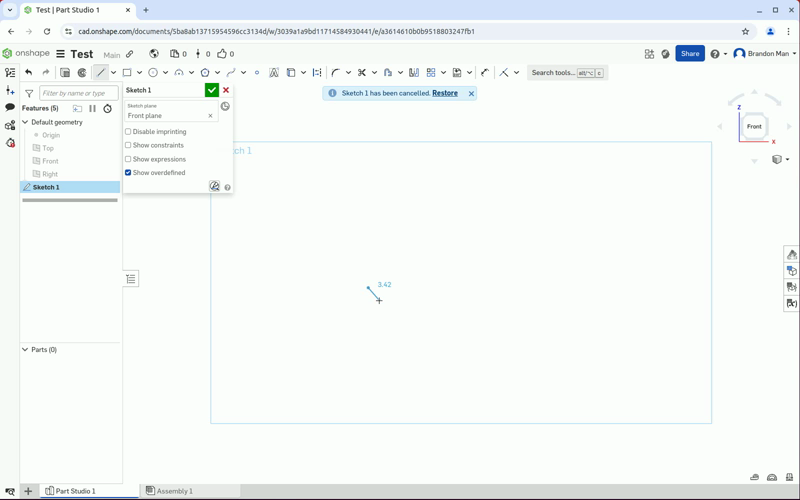
key_up(shift)
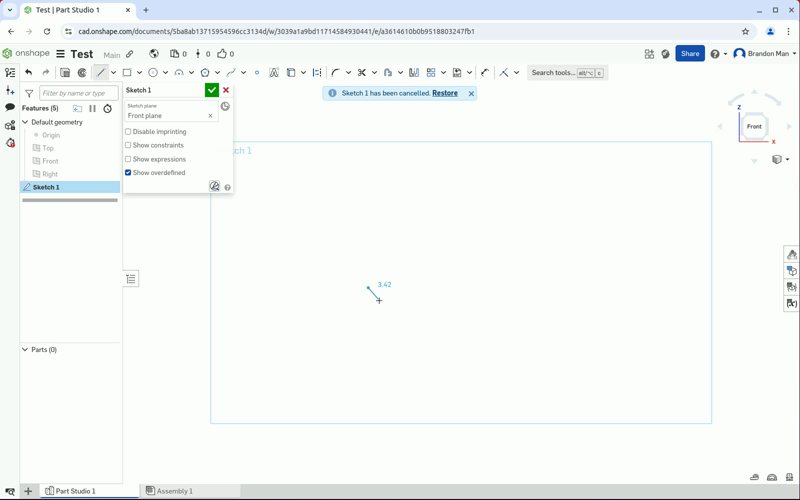
key_down(shift)
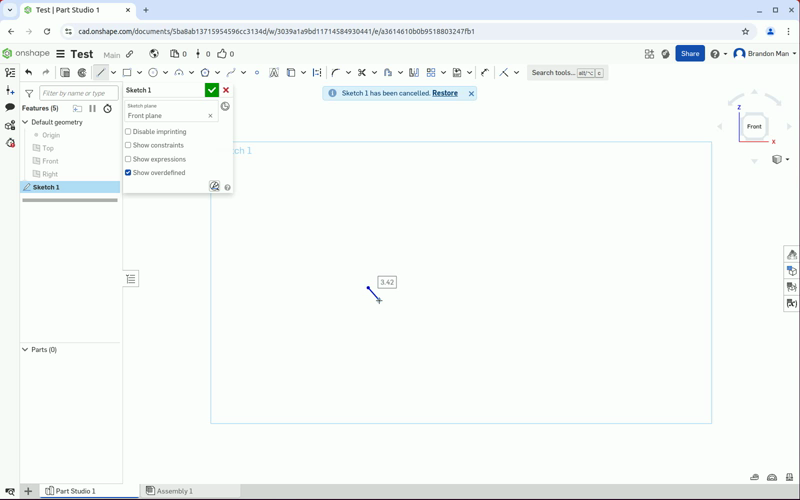
mouse_move(409, 300)
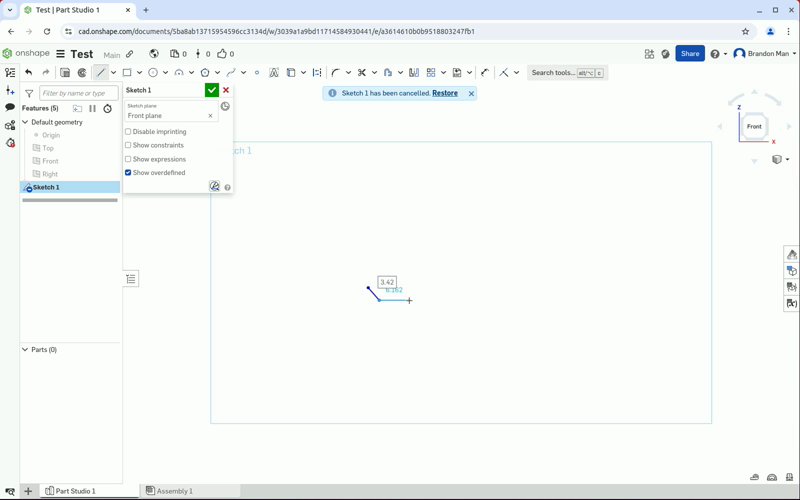
mouse_move(384, 300)
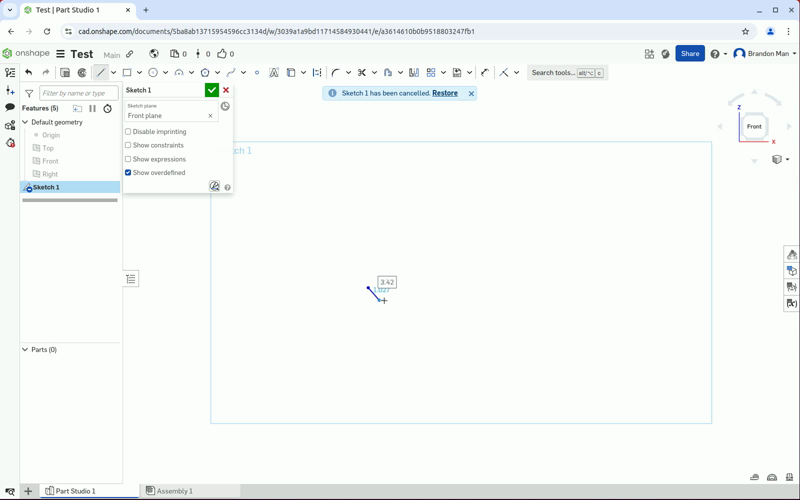
scroll(6)
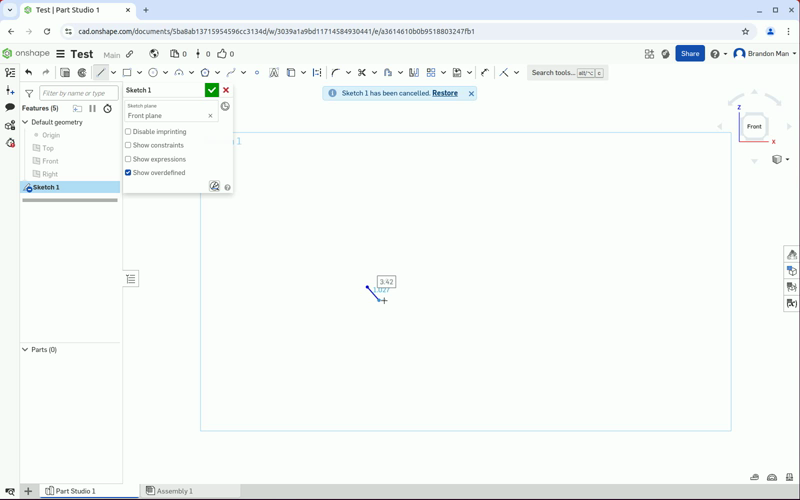
scroll(6)
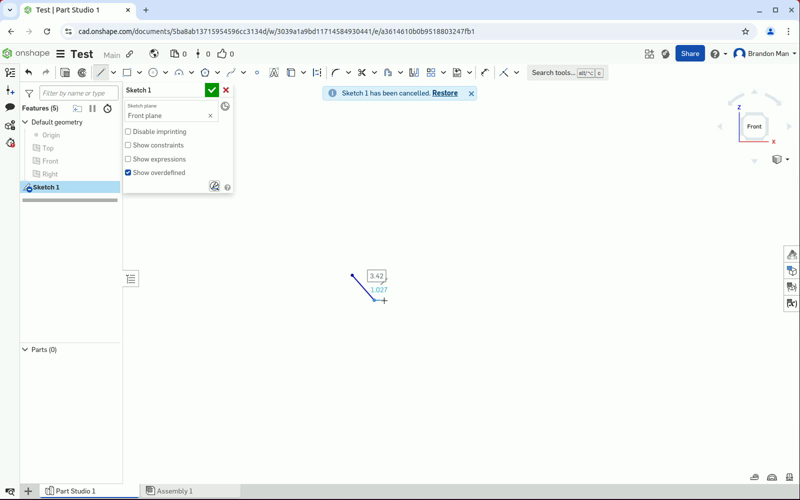
scroll(6)
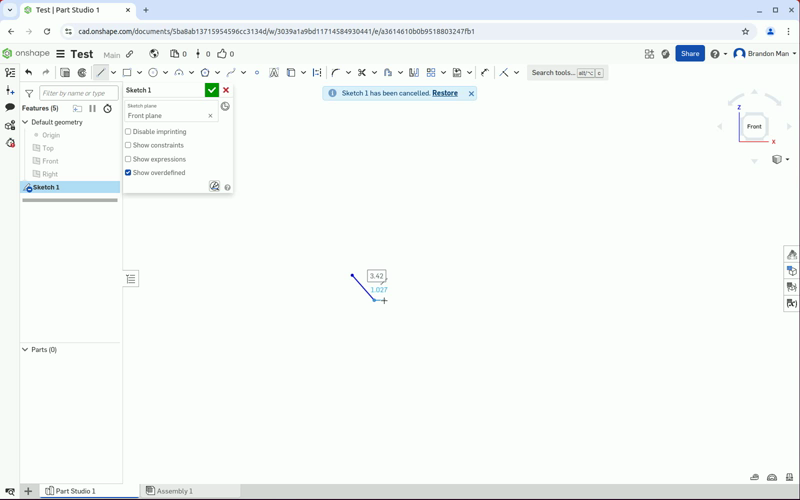
scroll(6)
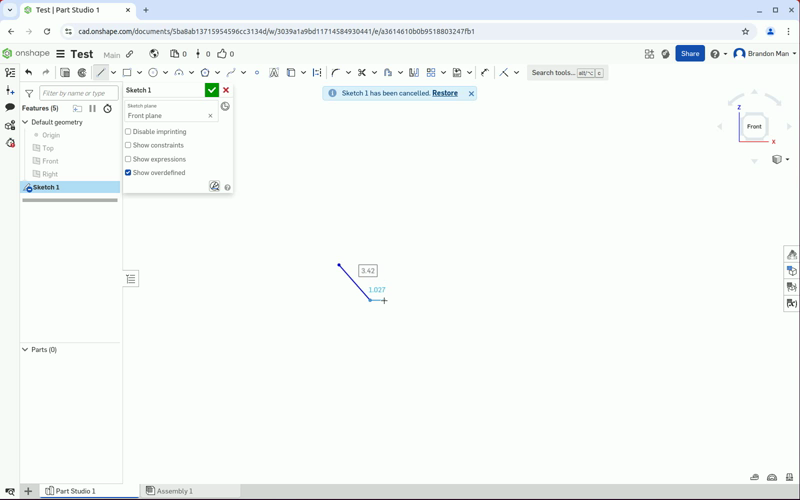
scroll(6)
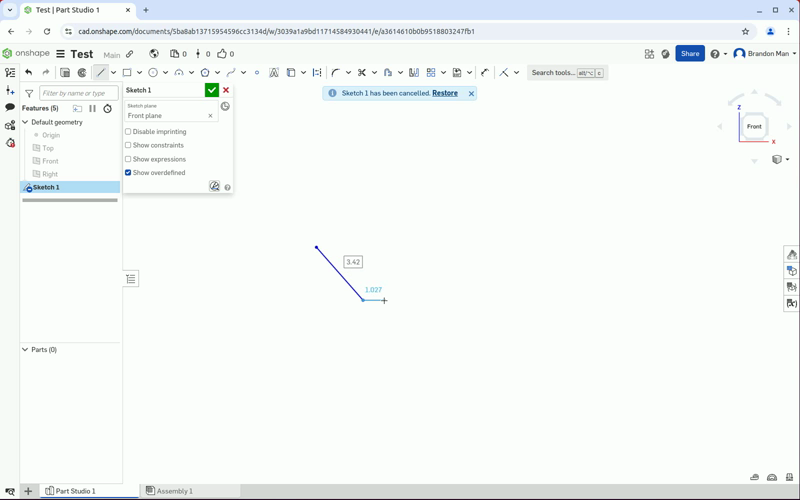
scroll(6)
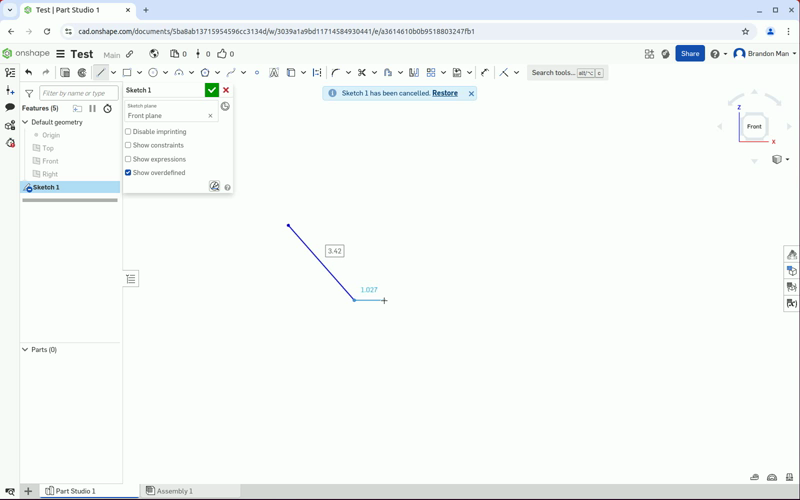
scroll(6)
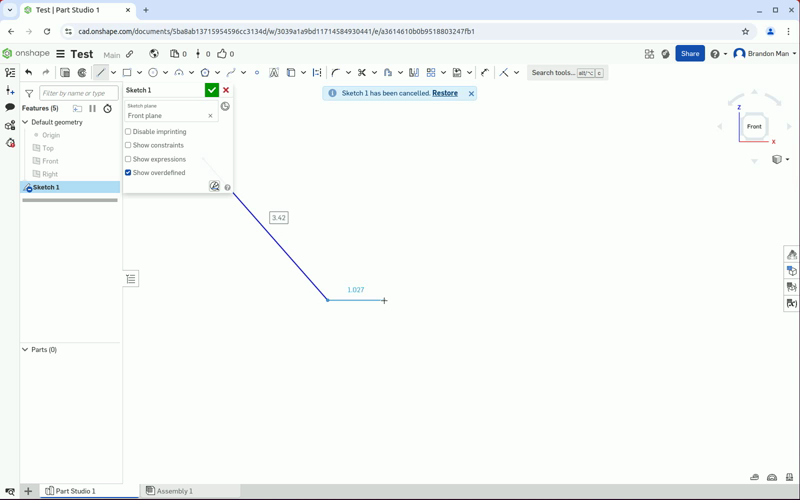
click(384, 300)
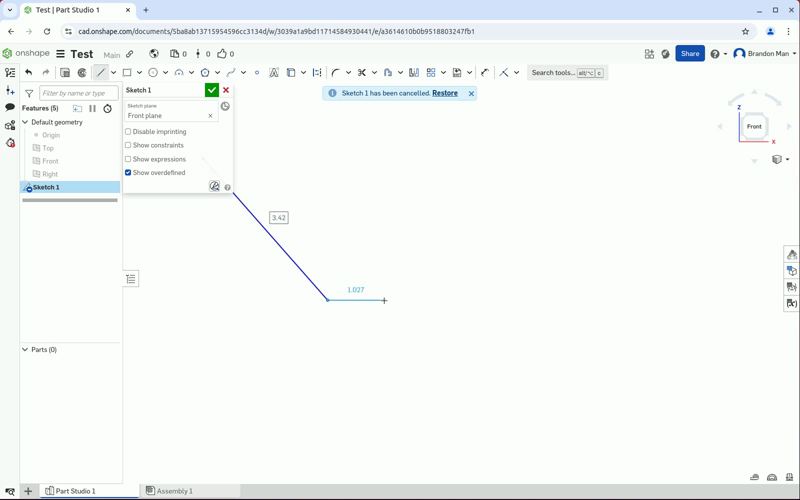
scroll(-6)
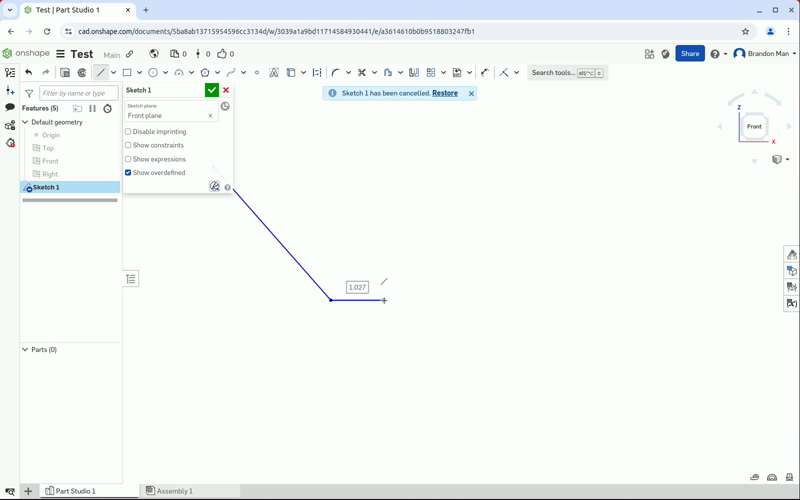
scroll(-6)
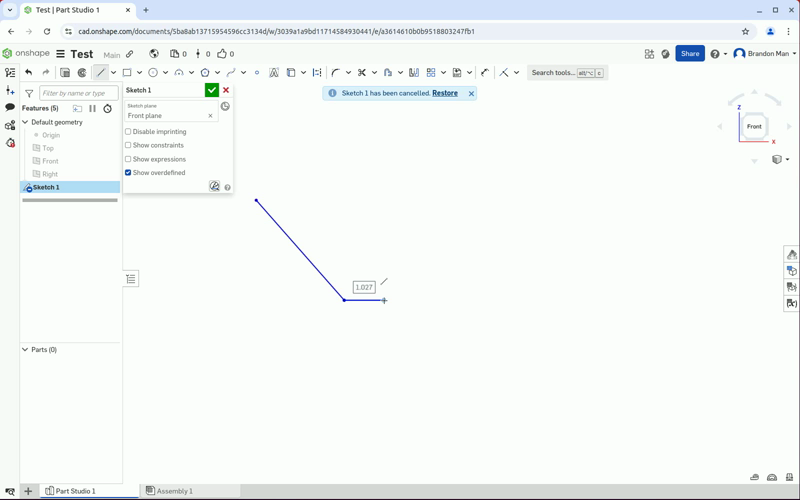
scroll(-6)
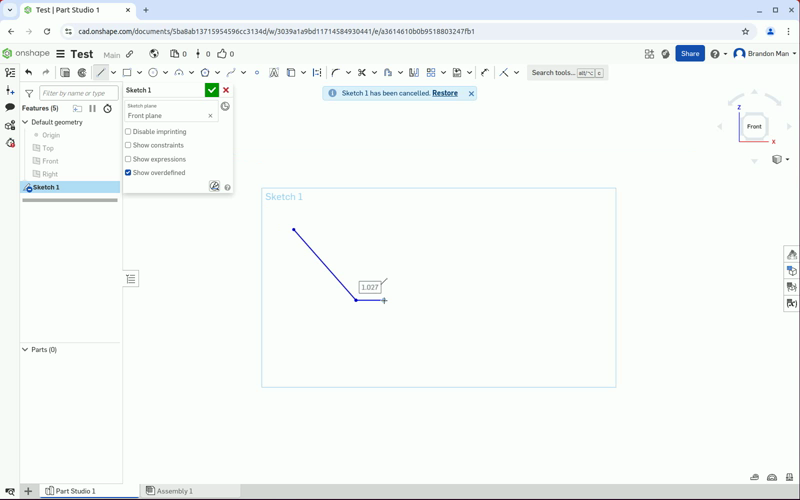
scroll(-6)
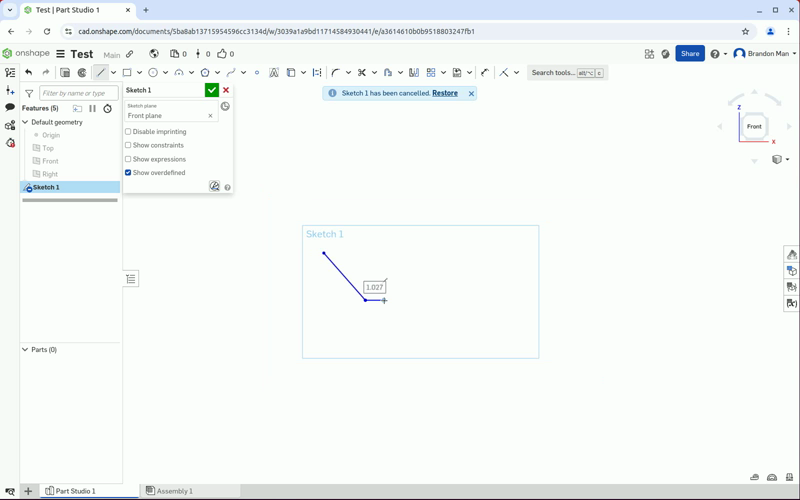
scroll(-6)
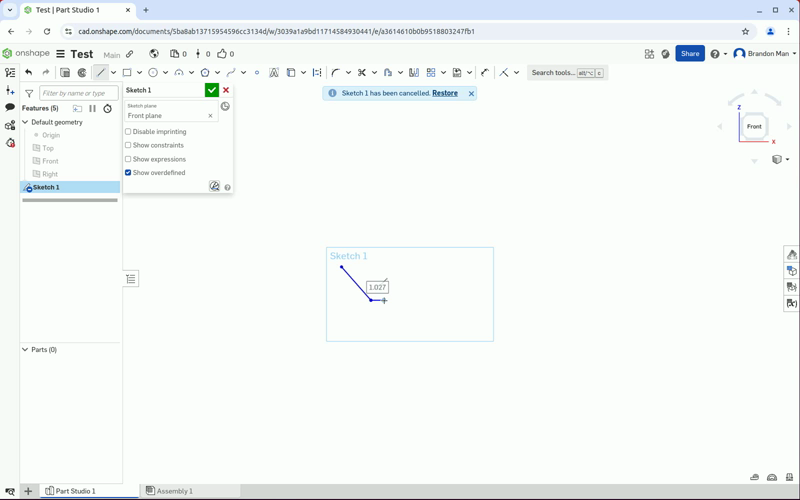
scroll(-6)
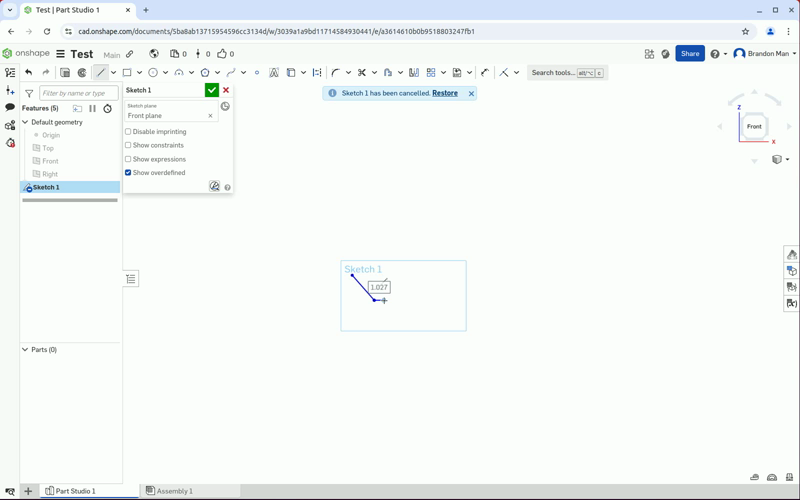
scroll(-6)
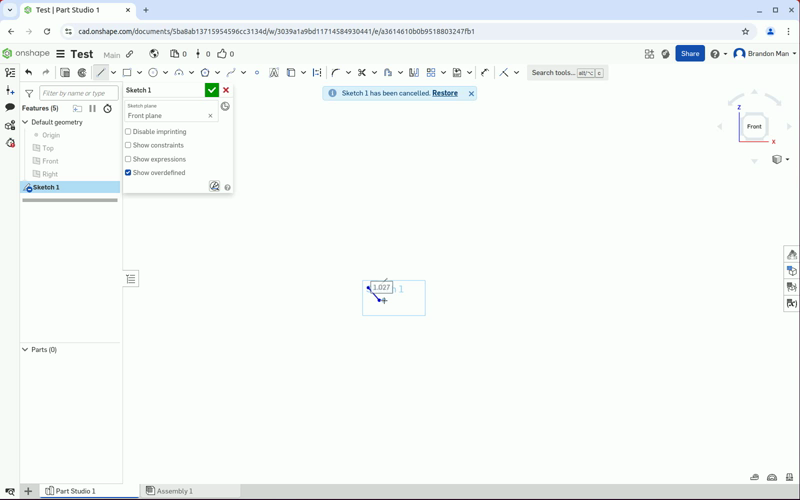
key_up(shift)
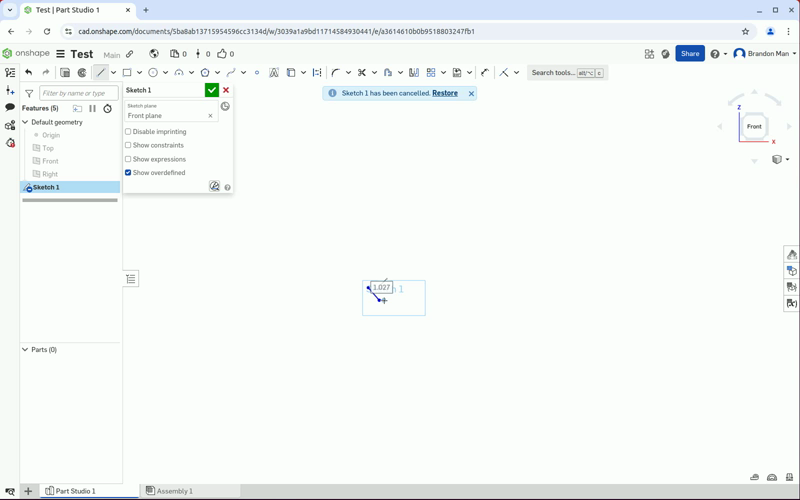
key_down(shift)
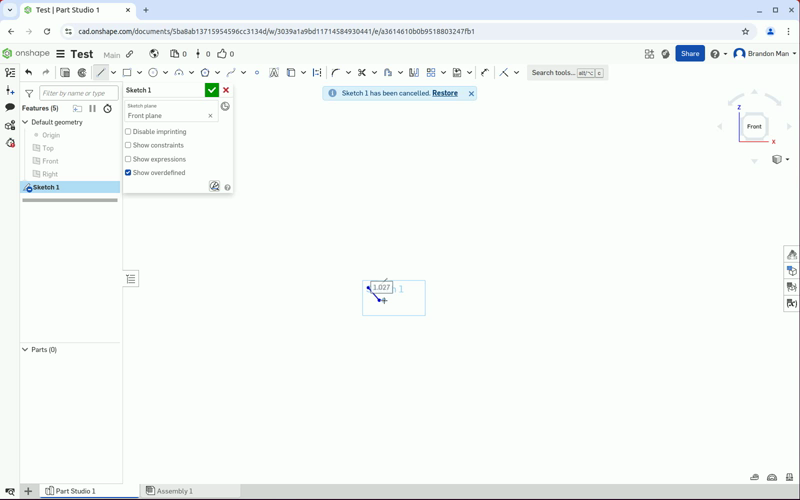
mouse_move(414, 300)
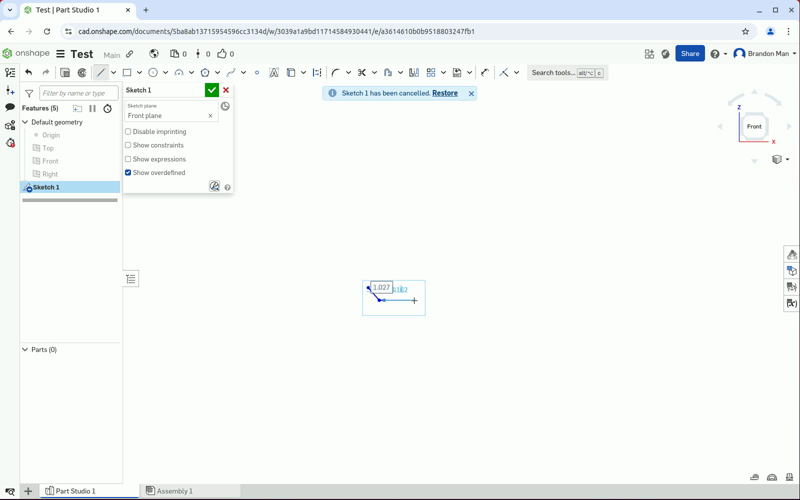
mouse_move(384, 286)
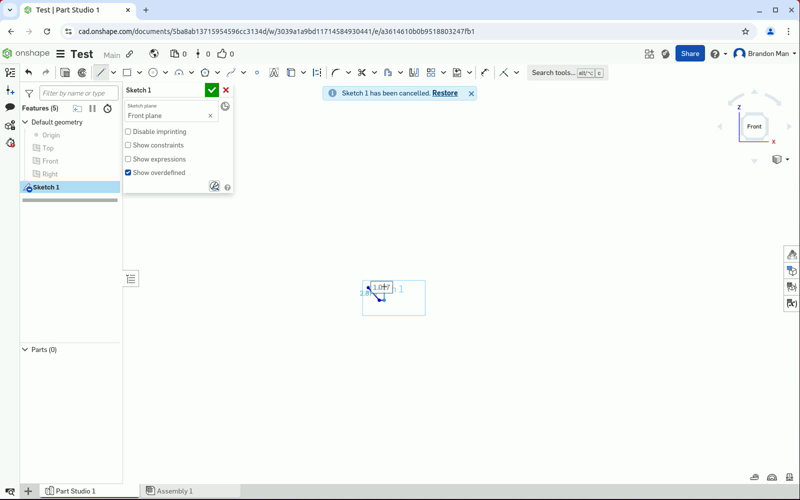
click(384, 286)
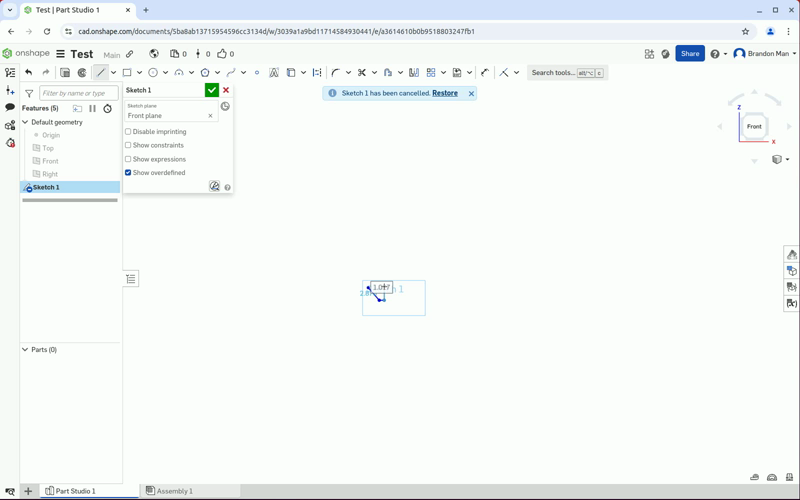
key_up(shift)
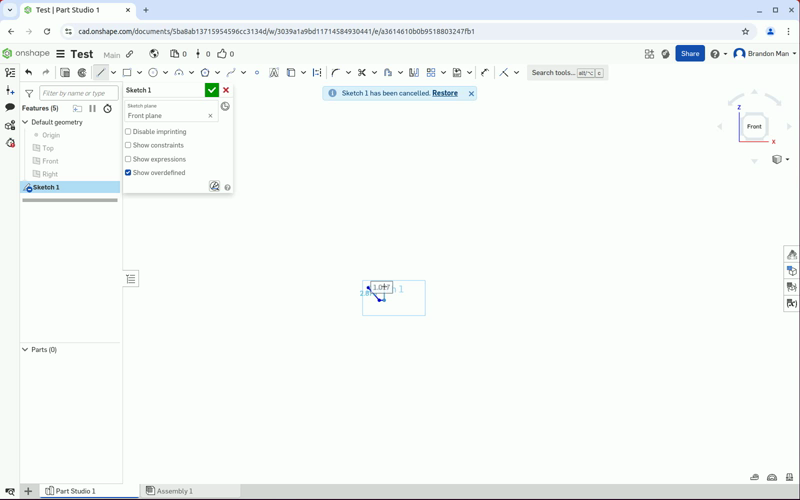
key_down(shift)
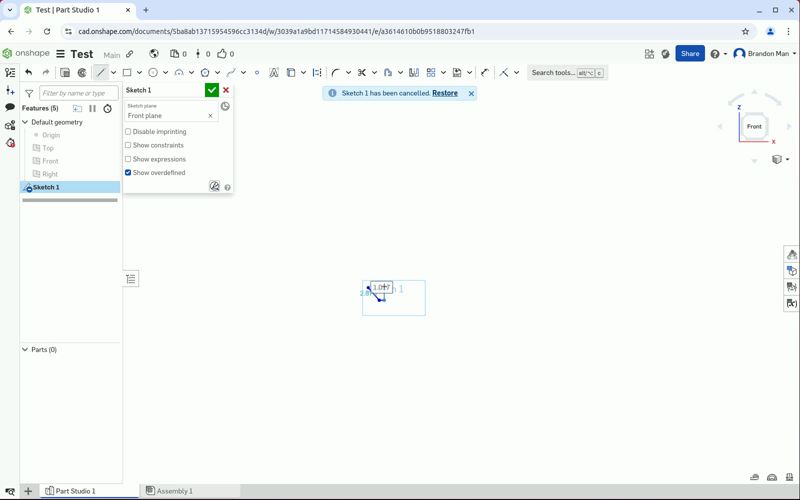
mouse_move(414, 286)
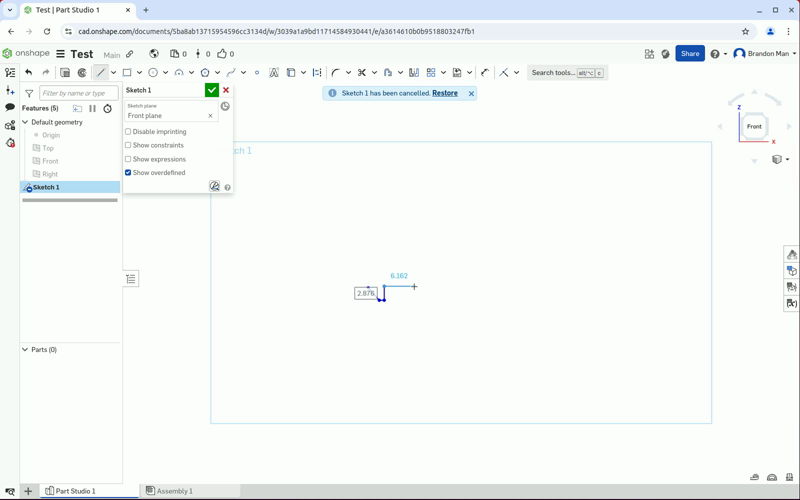
mouse_move(384, 258)
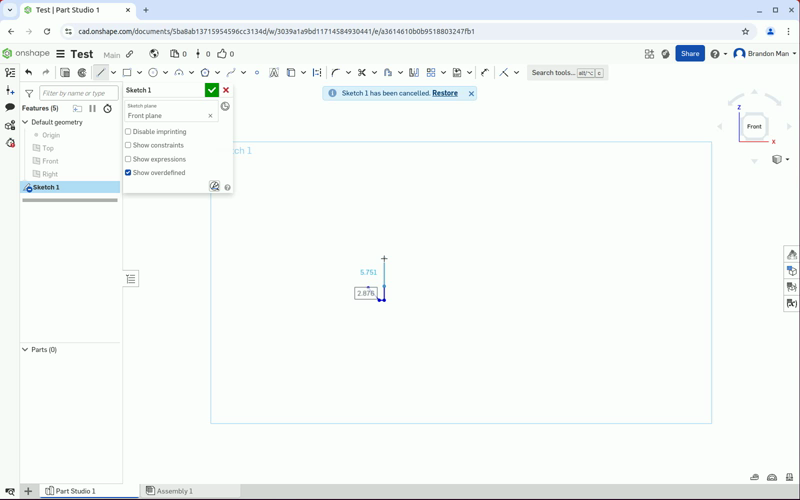
click(384, 258)
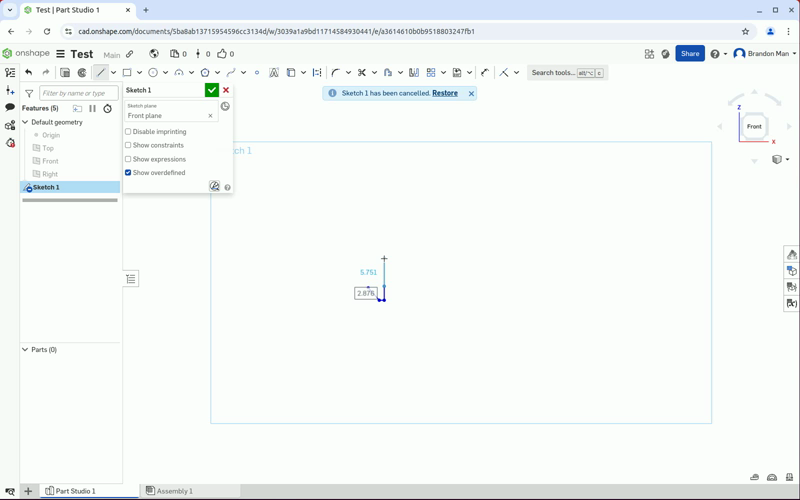
key_up(shift)
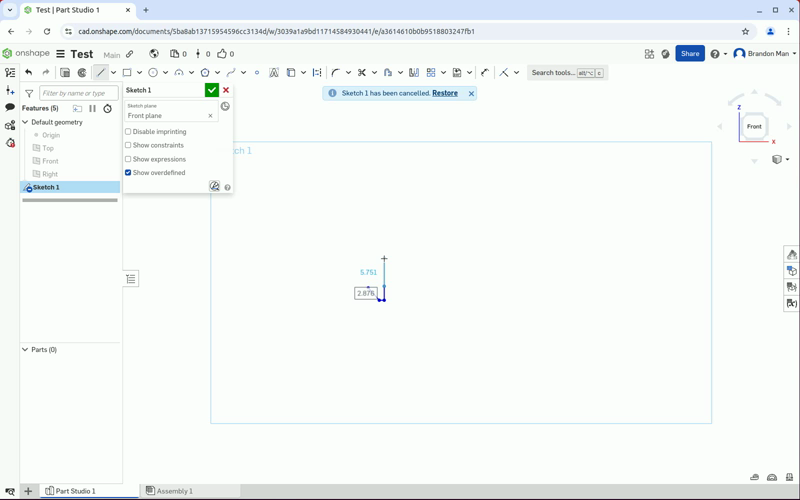
key(esc)
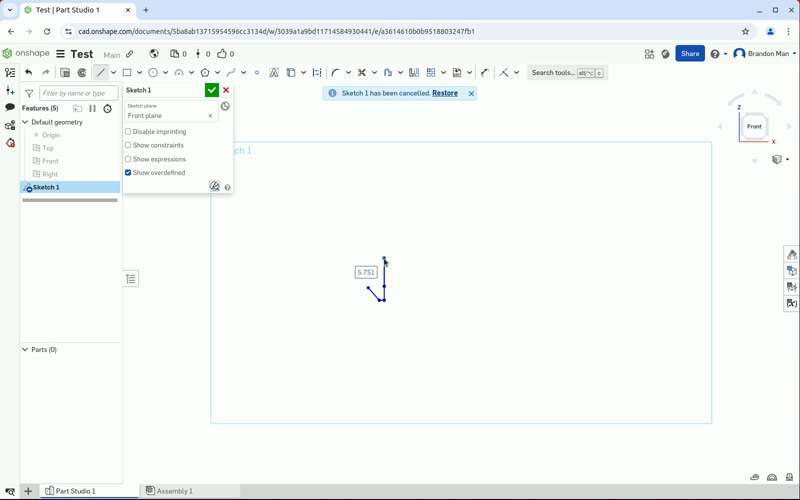
key(a)
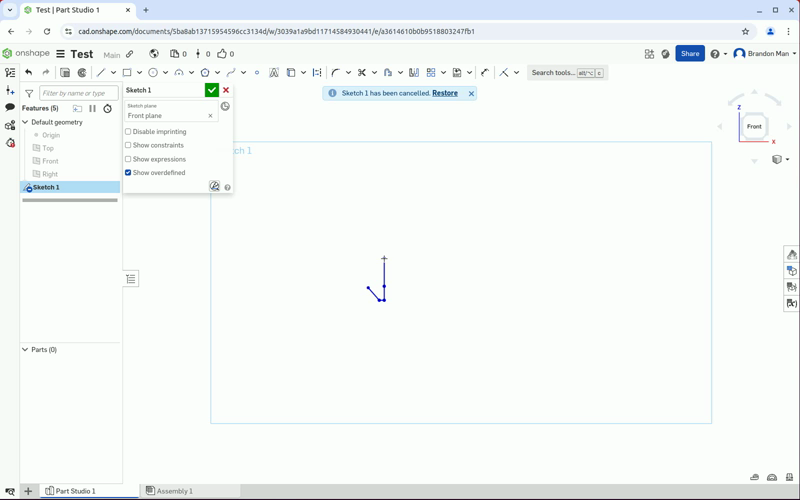
mouse_move(384, 258)
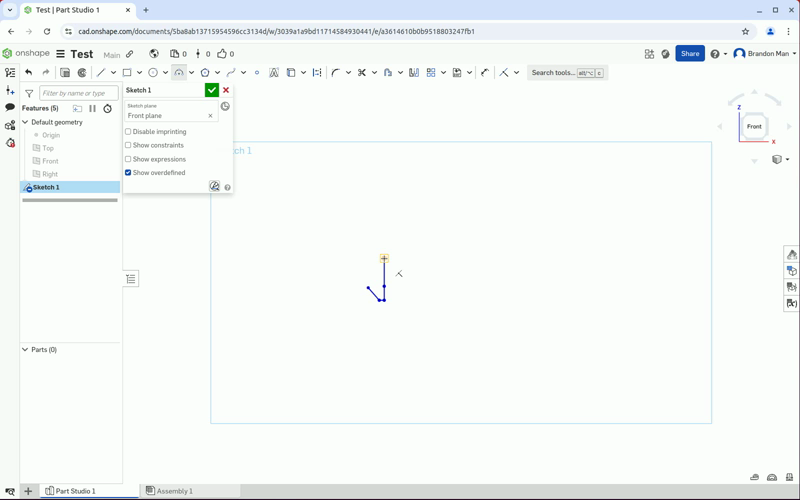
click(384, 258)
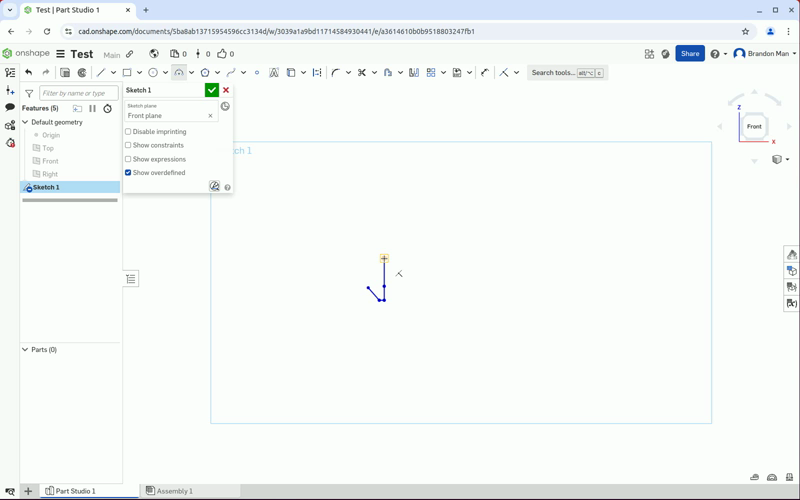
key_down(shift)
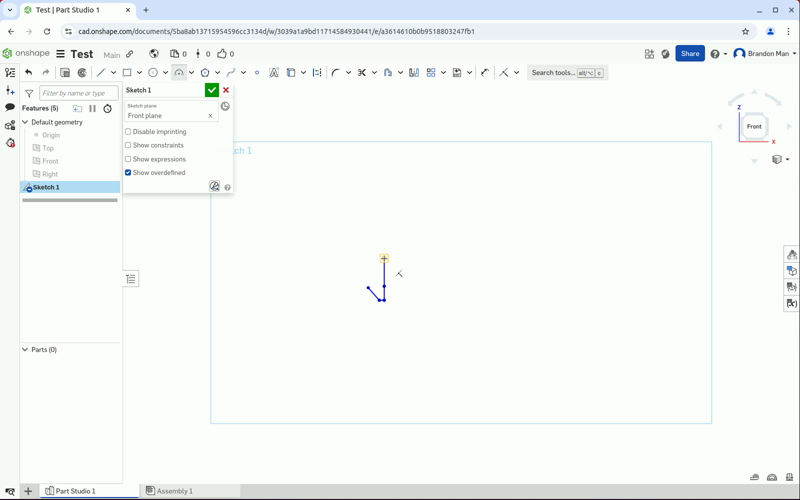
mouse_move(460, 180)
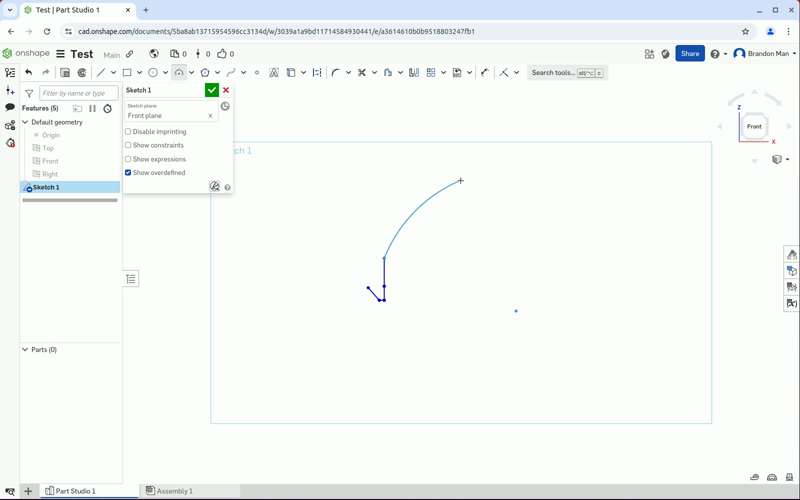
click(460, 180)
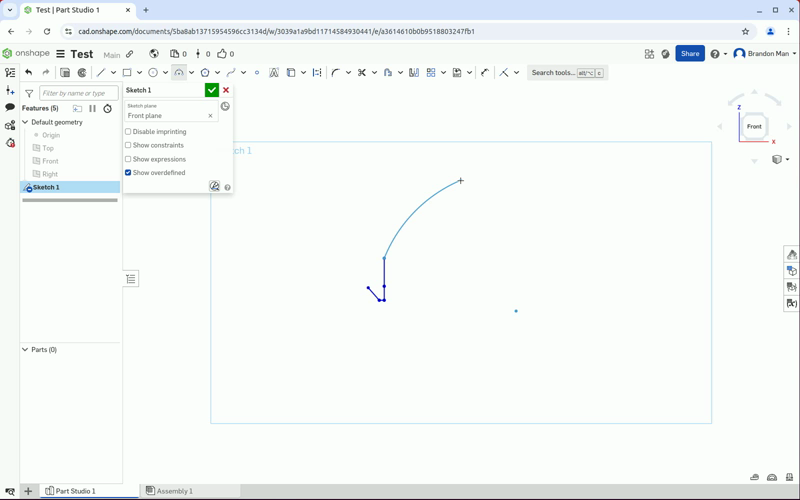
mouse_move(406, 203)
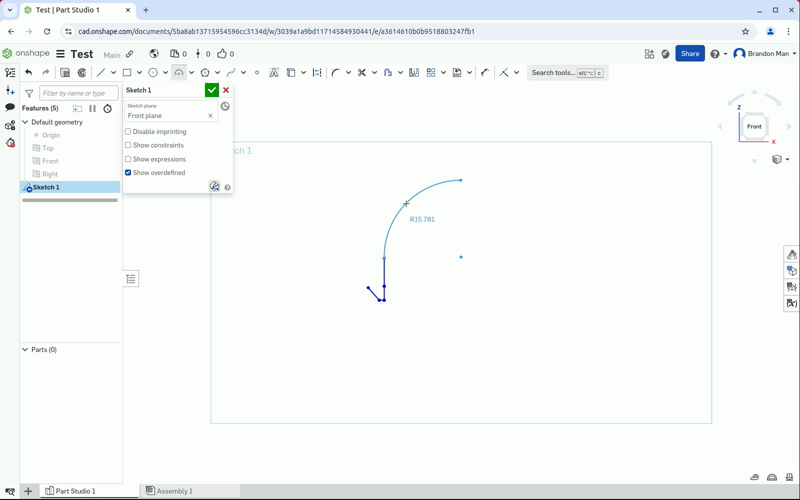
click(406, 203)
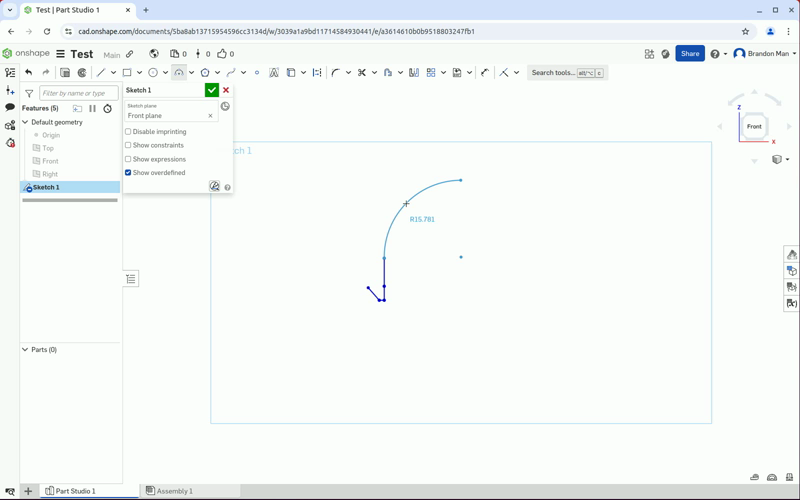
key_up(shift)
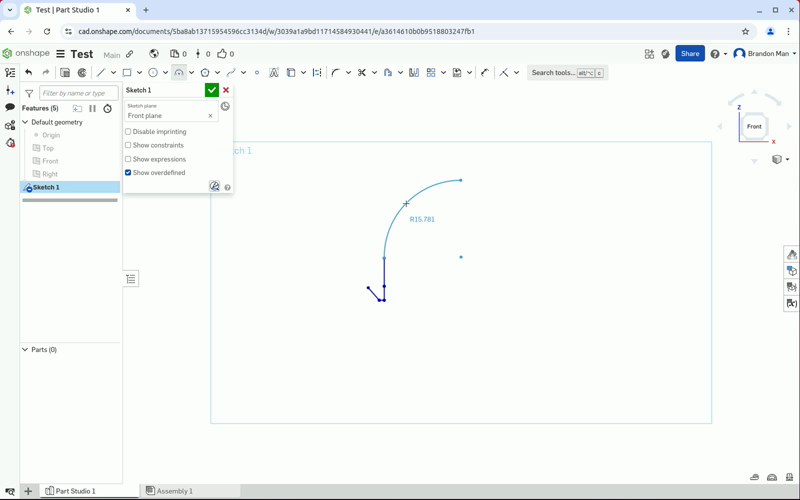
key(esc)
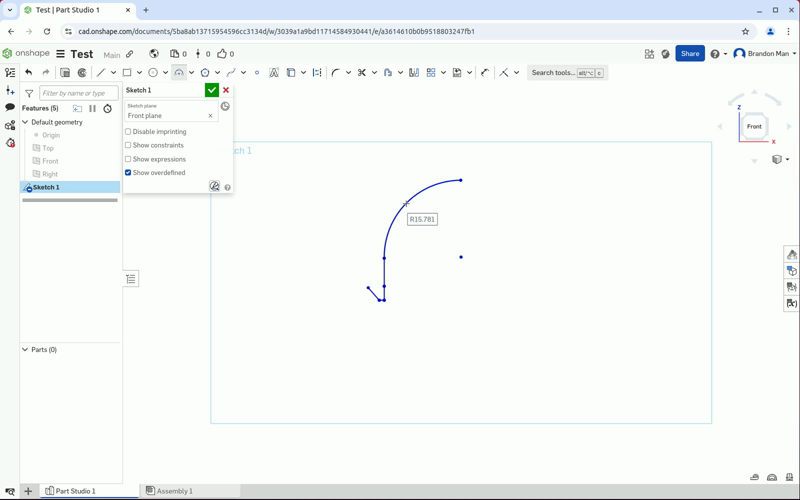
key(l)
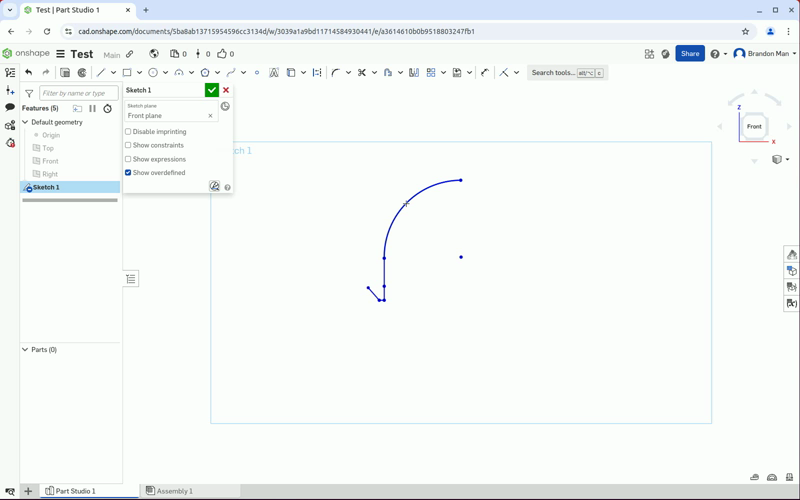
mouse_move(460, 180)
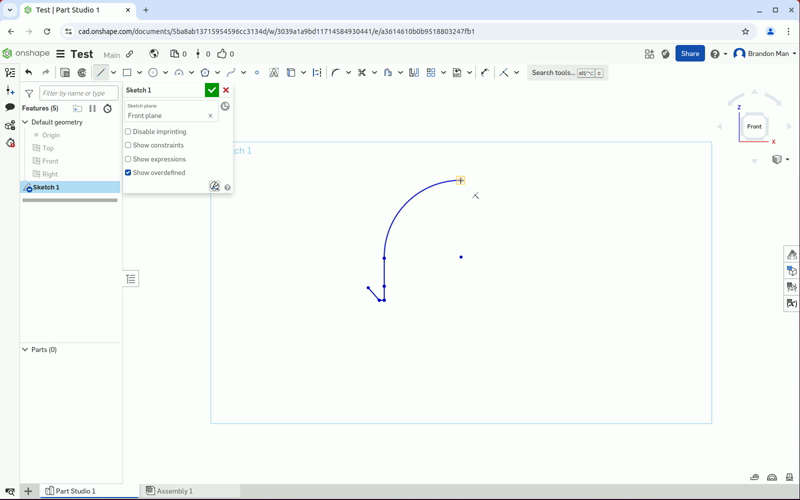
click(460, 180)
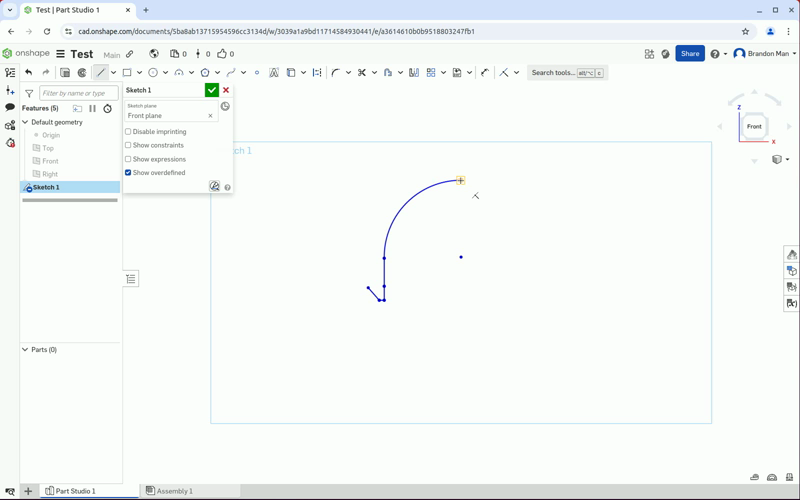
key_down(shift)
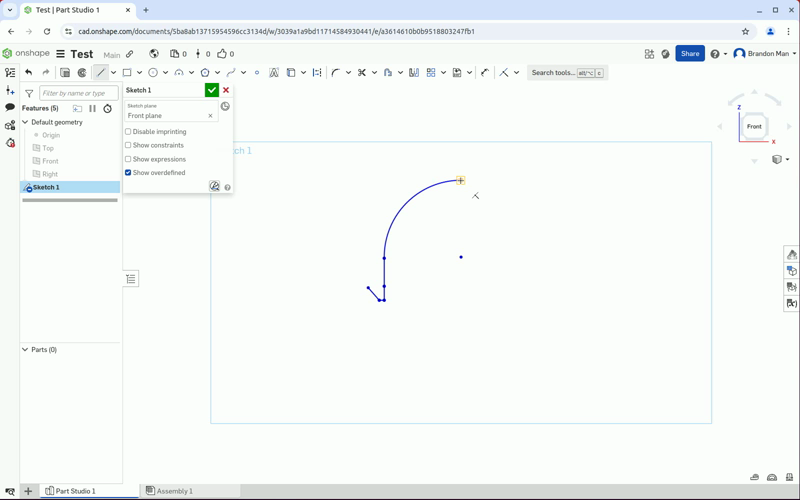
mouse_move(490, 180)
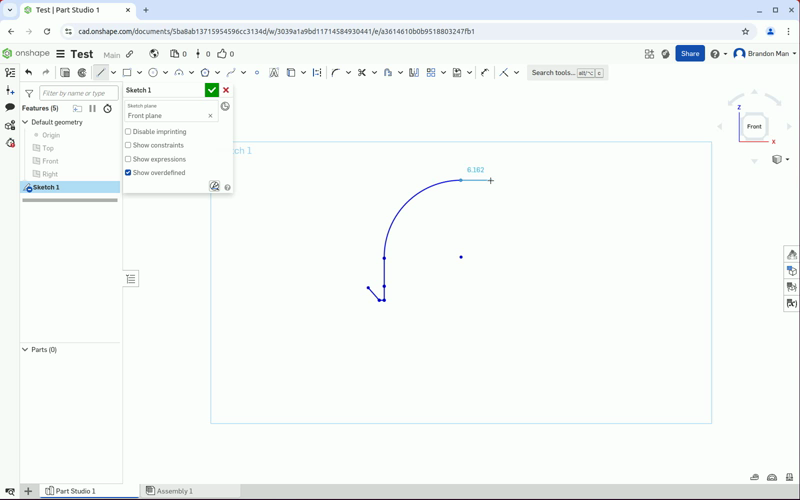
mouse_move(460, 170)
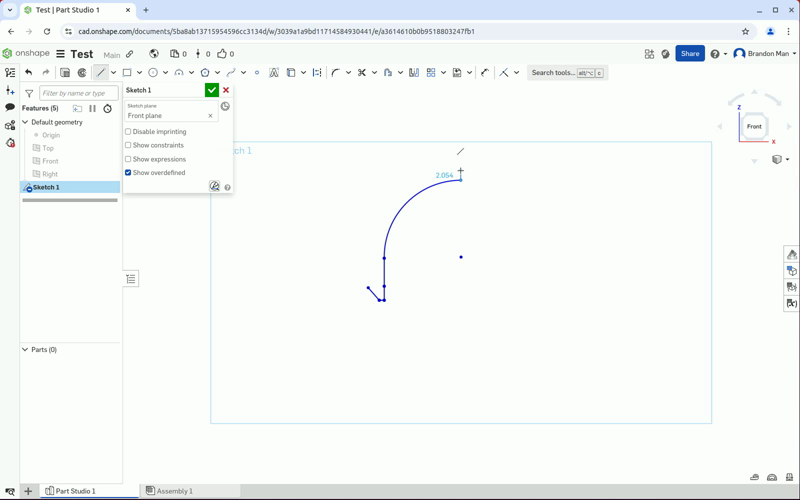
click(460, 170)
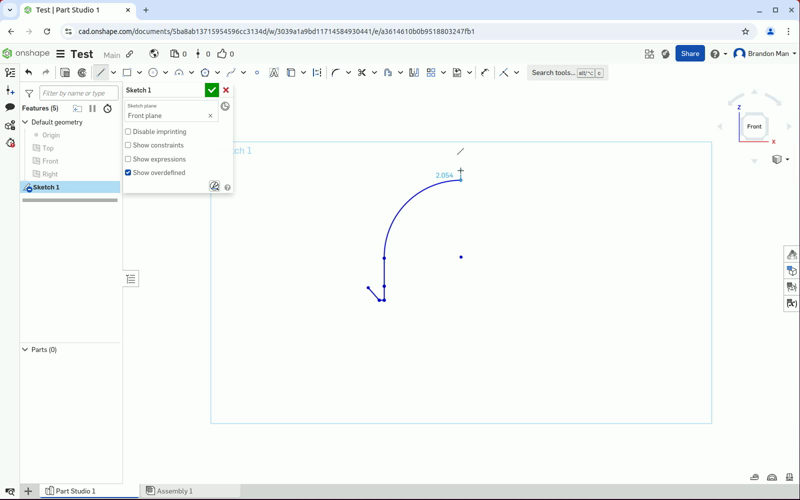
key_up(shift)
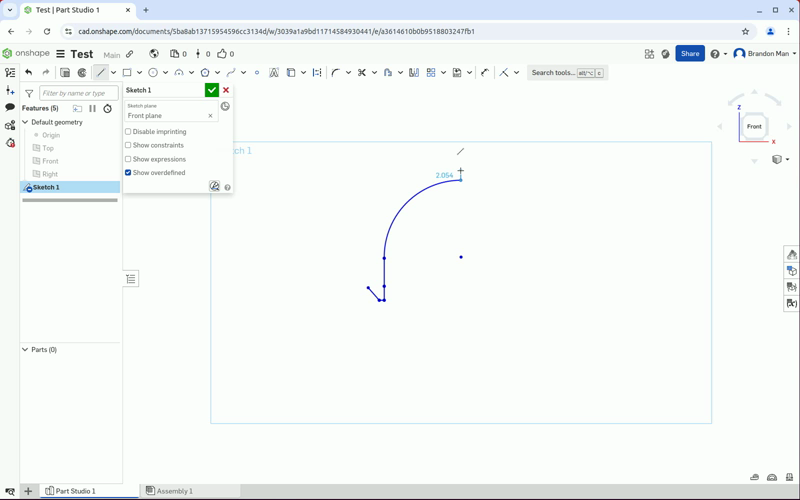
key(esc)
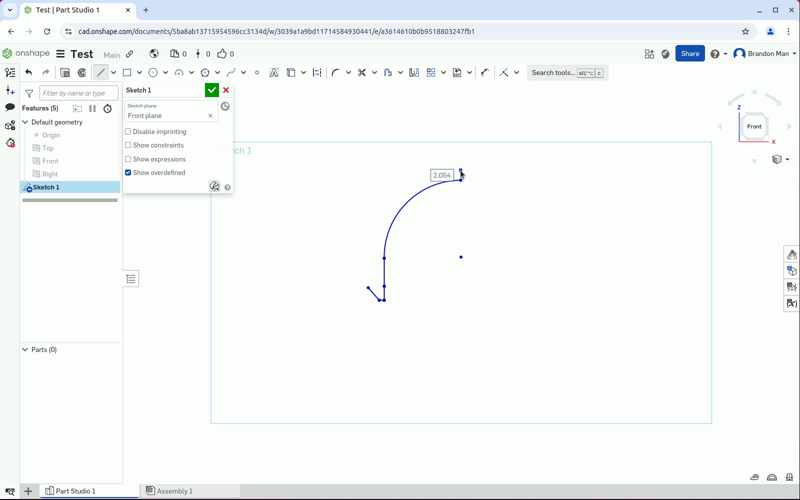
key(a)
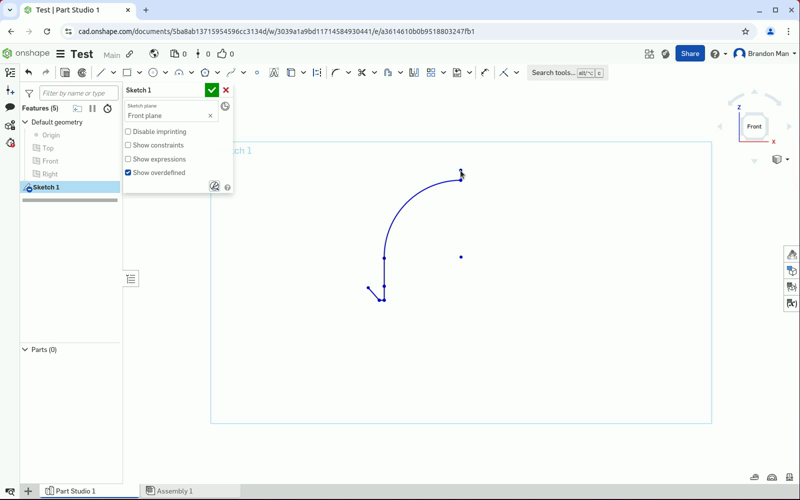
mouse_move(460, 170)
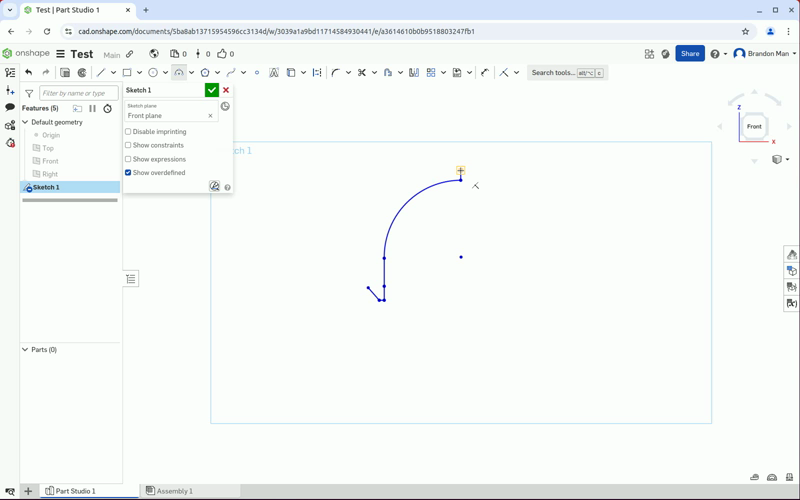
click(460, 170)
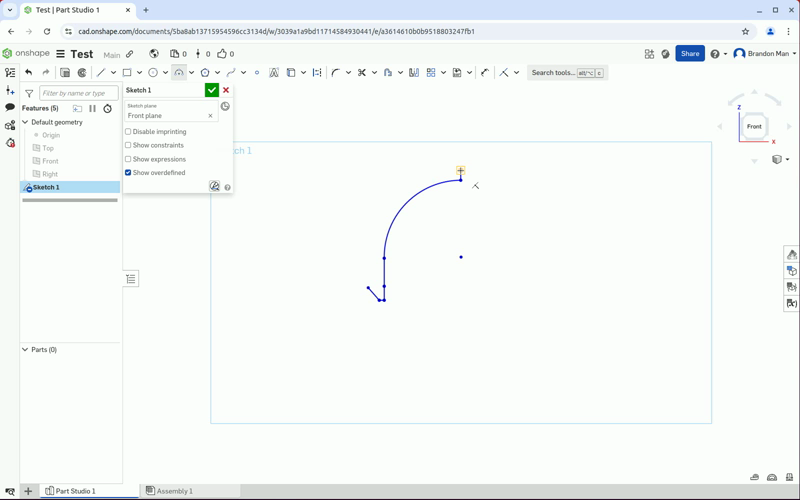
key_down(shift)
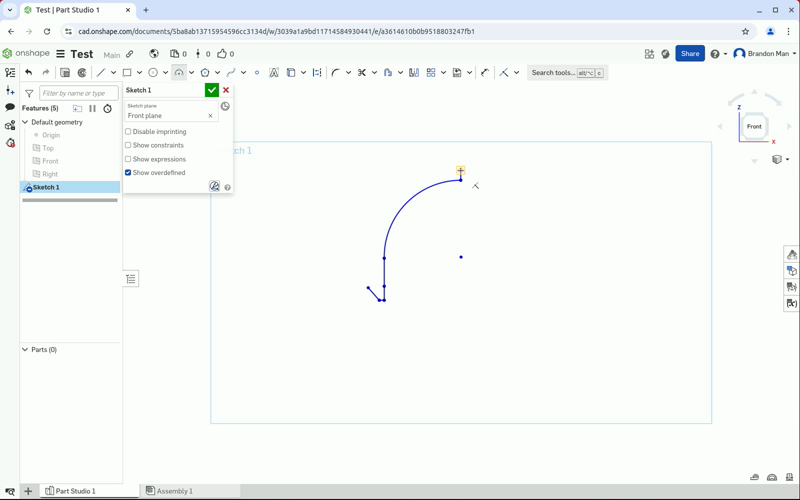
mouse_move(374, 258)
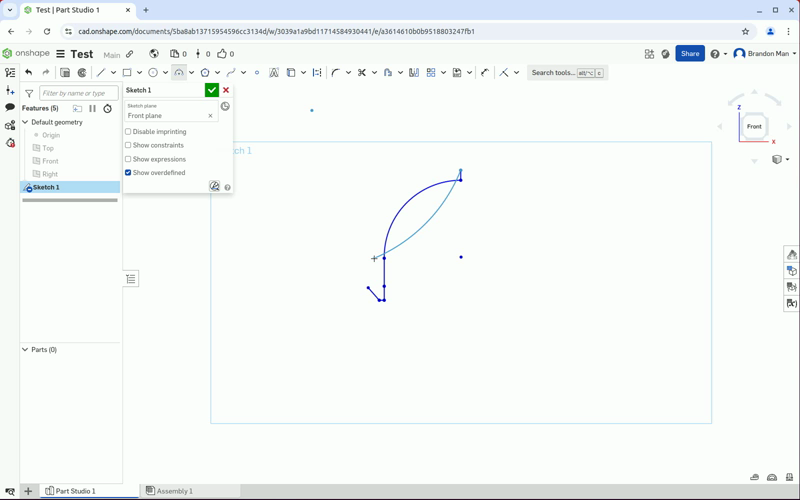
click(374, 258)
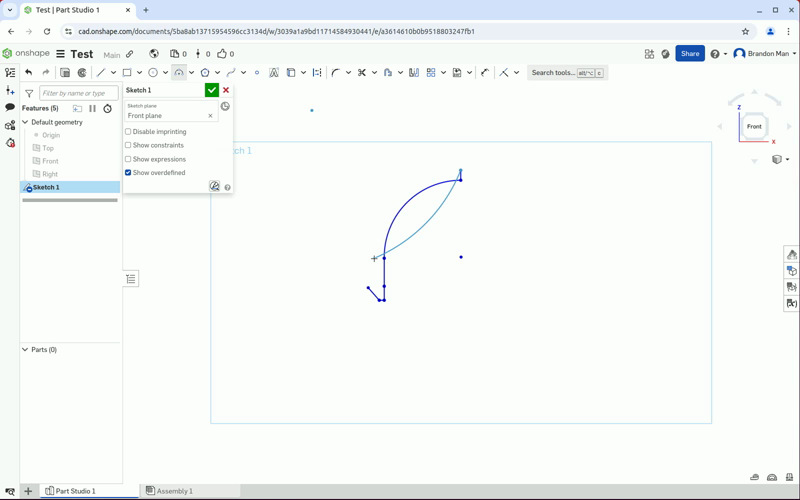
mouse_move(399, 196)
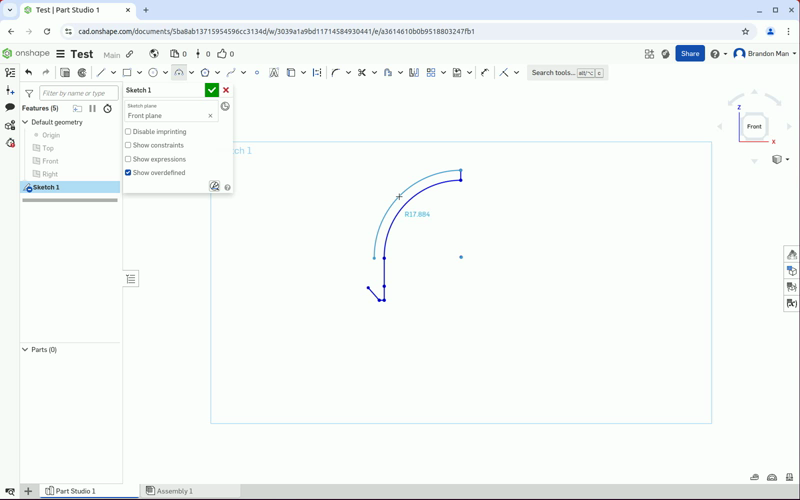
click(399, 196)
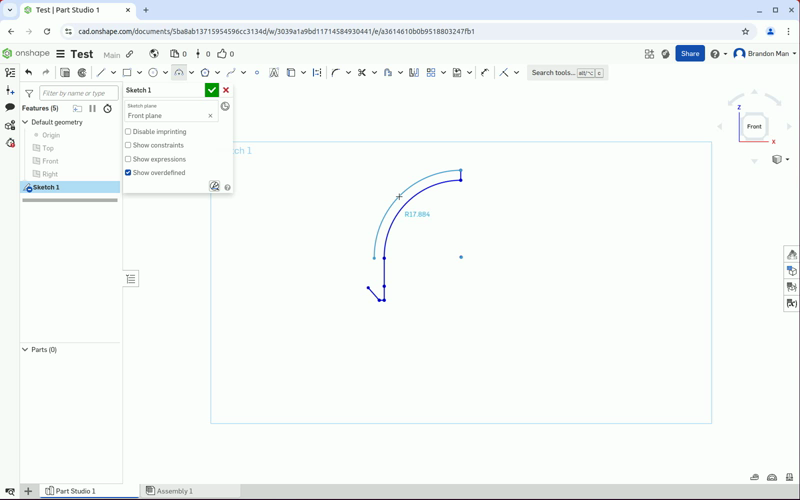
key_up(shift)
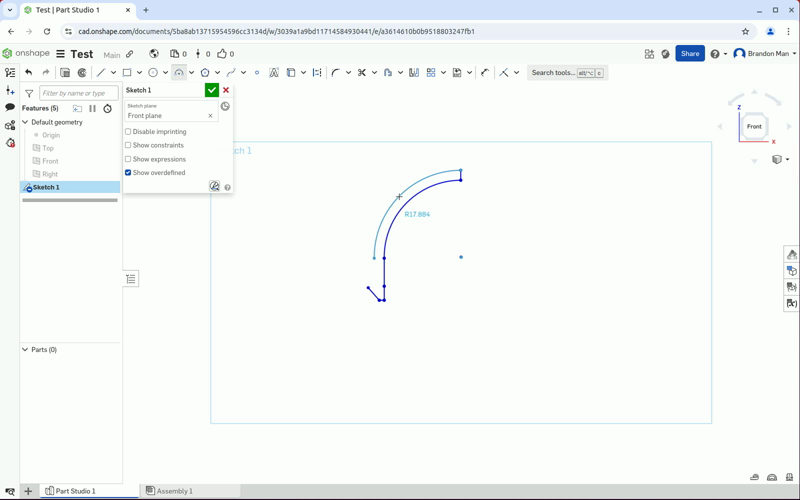
key(esc)
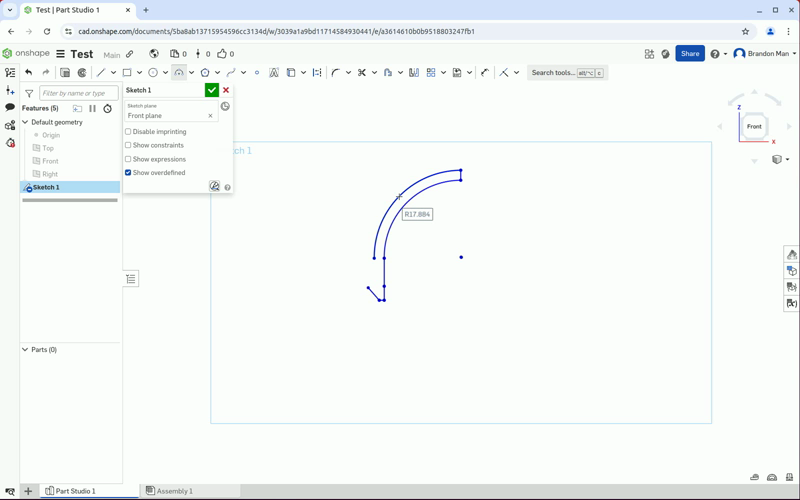
key(l)
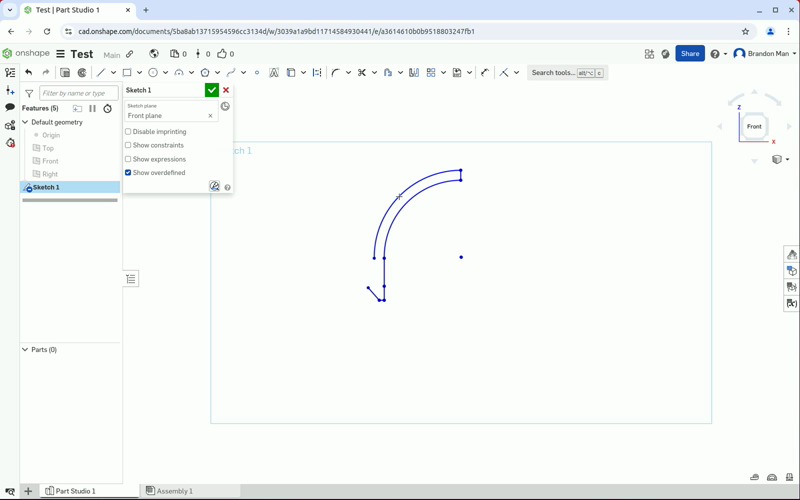
mouse_move(374, 258)
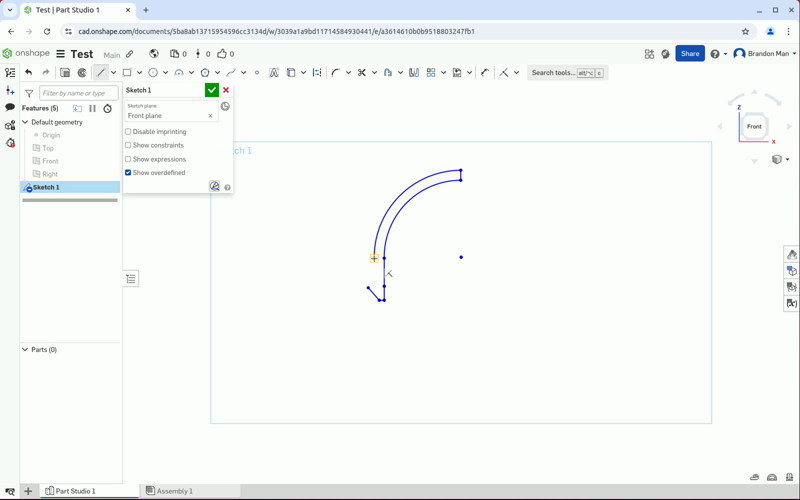
click(374, 258)
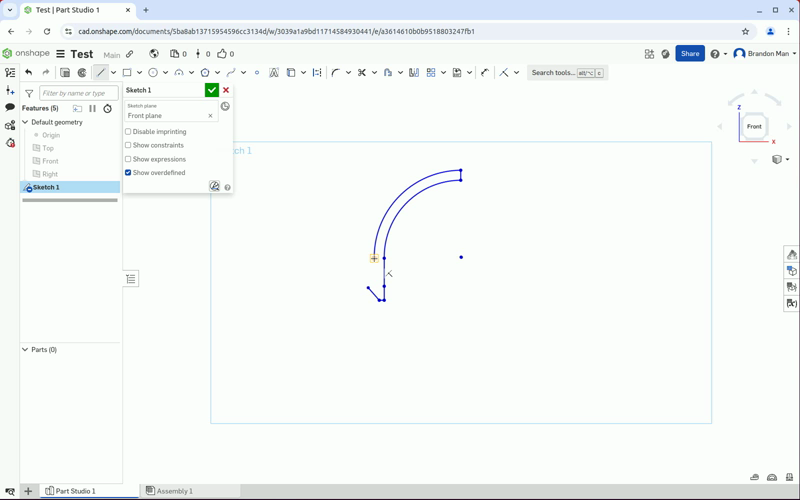
key_down(shift)
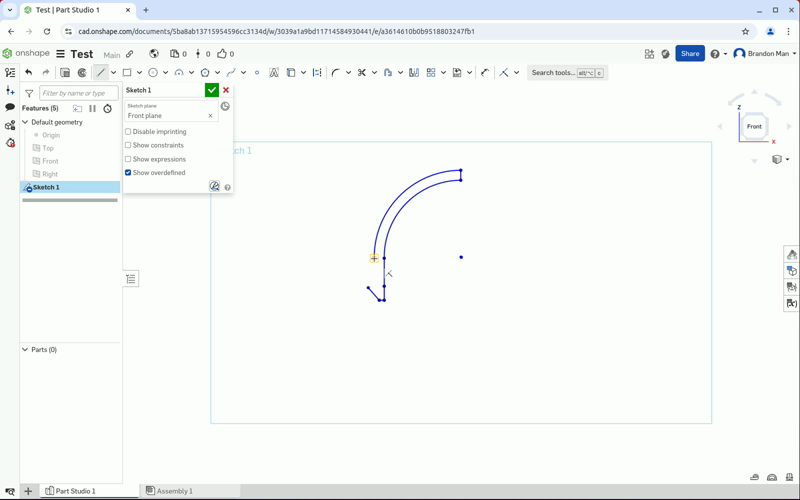
mouse_move(404, 258)
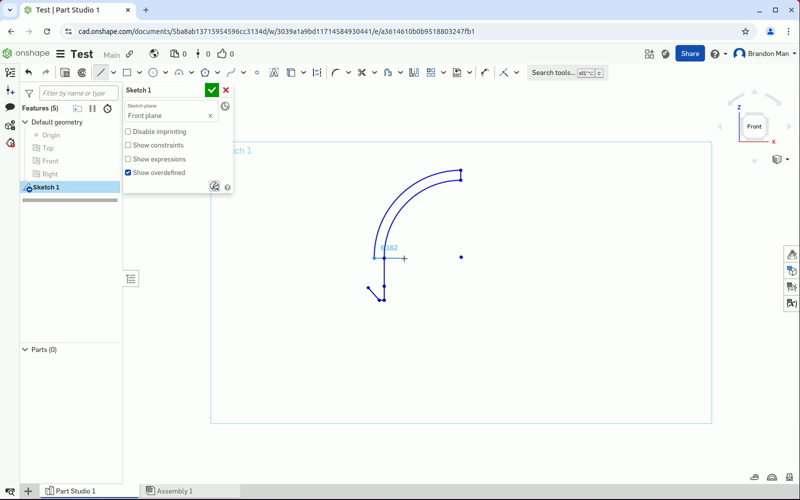
mouse_move(374, 282)
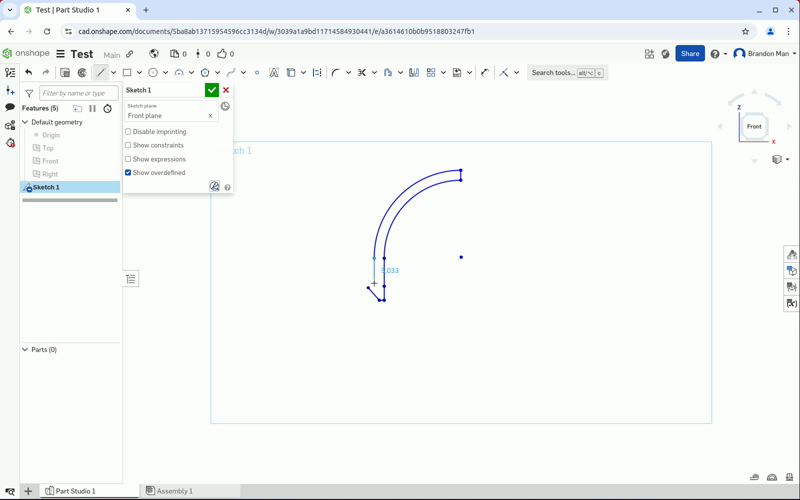
click(374, 282)
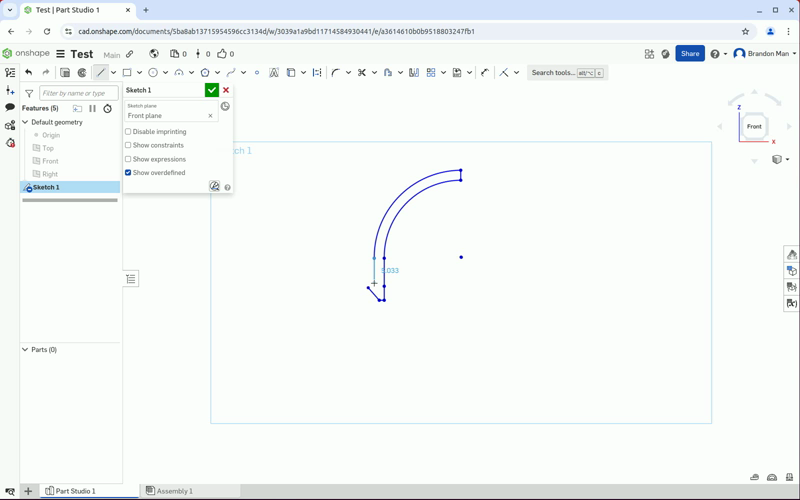
key_up(shift)
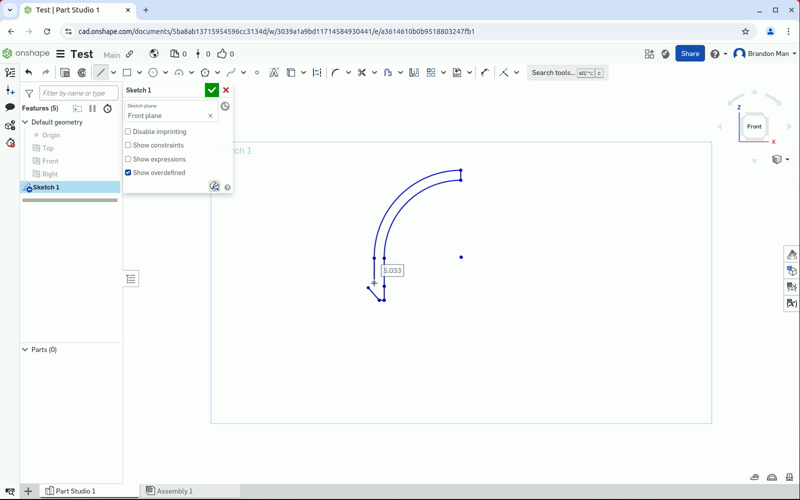
key_down(shift)
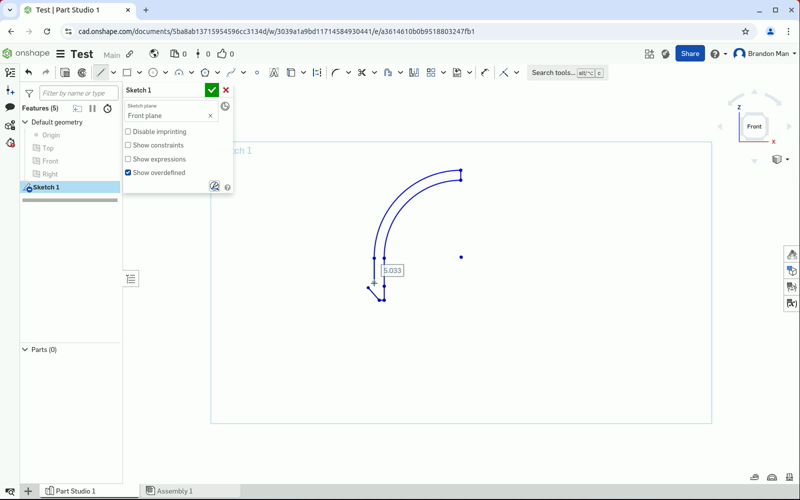
mouse_move(404, 282)
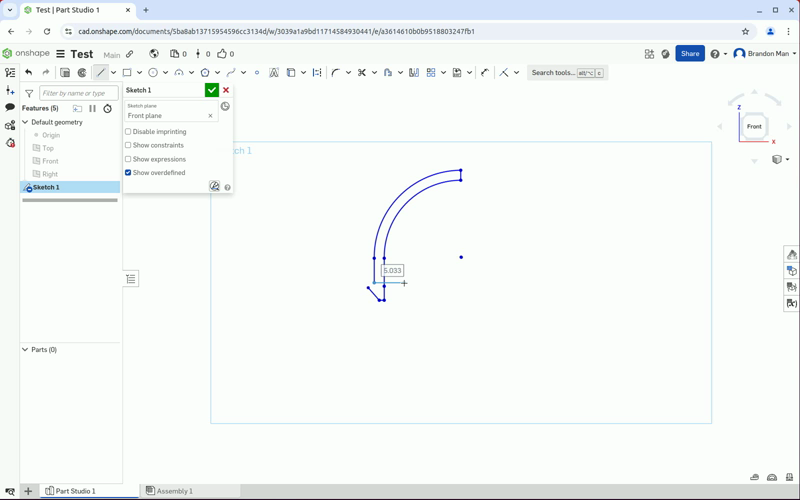
mouse_move(368, 282)
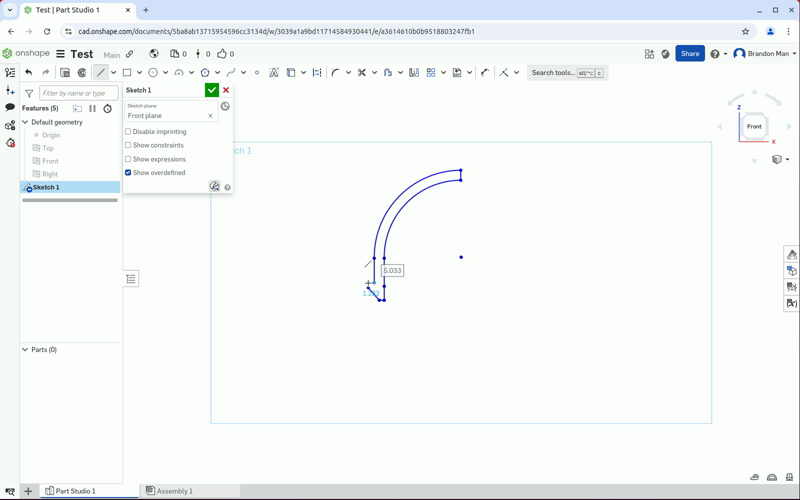
scroll(6)
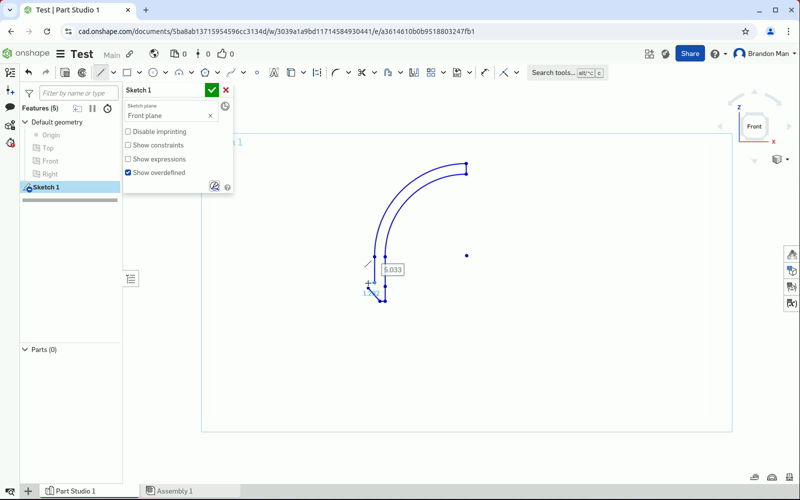
scroll(6)
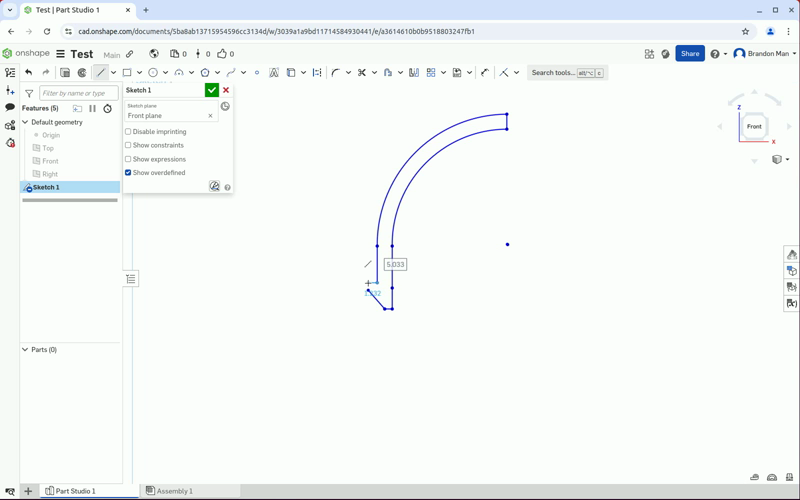
scroll(6)
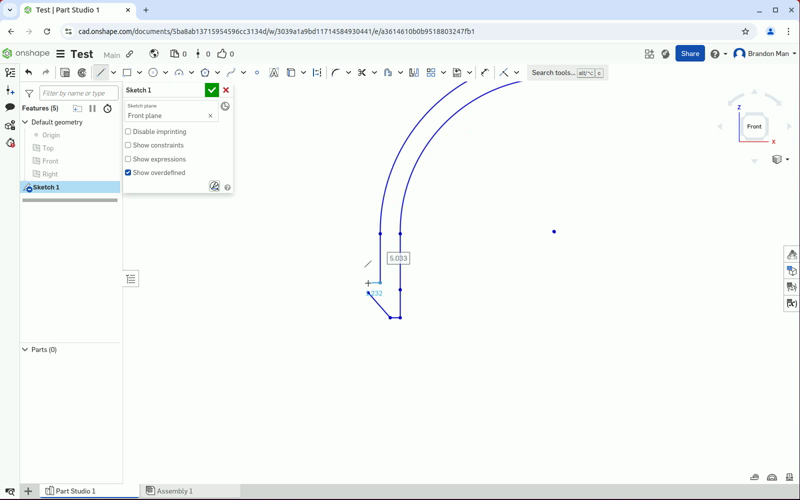
scroll(6)
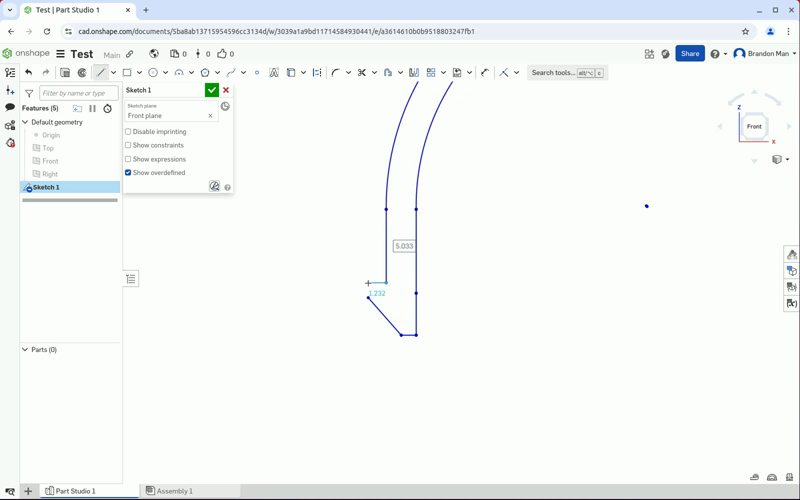
scroll(6)
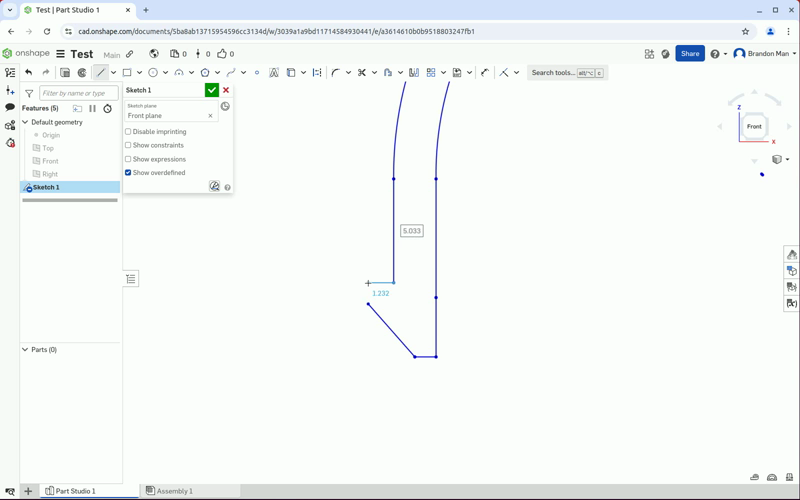
scroll(6)
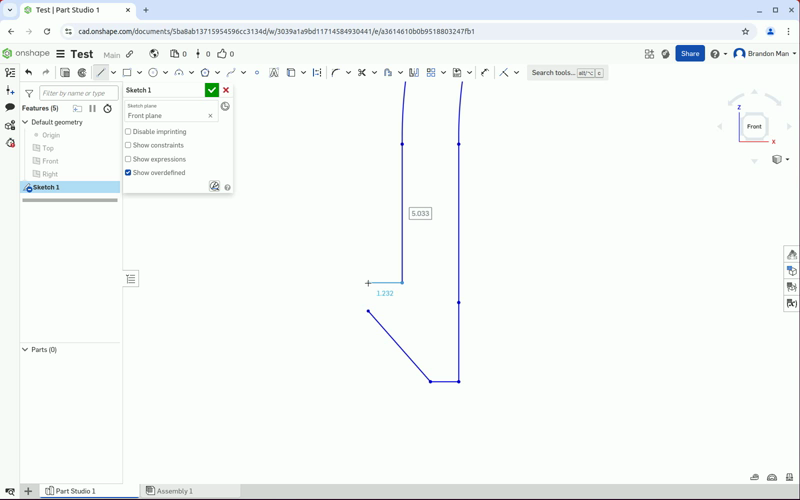
scroll(6)
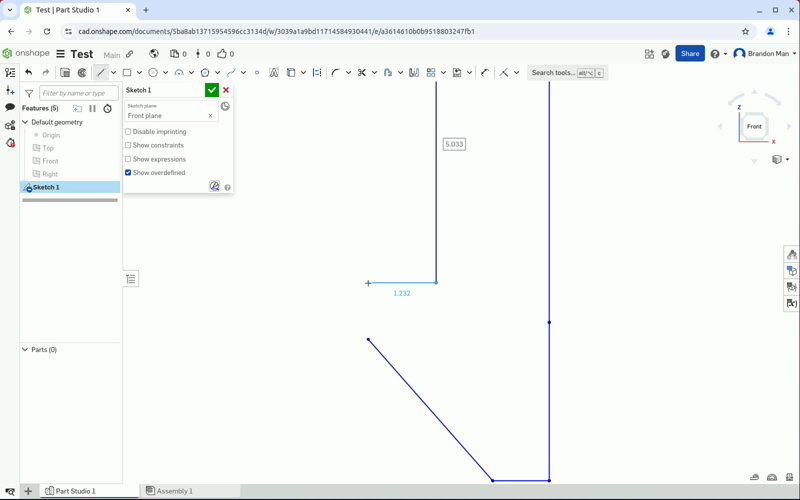
click(368, 282)
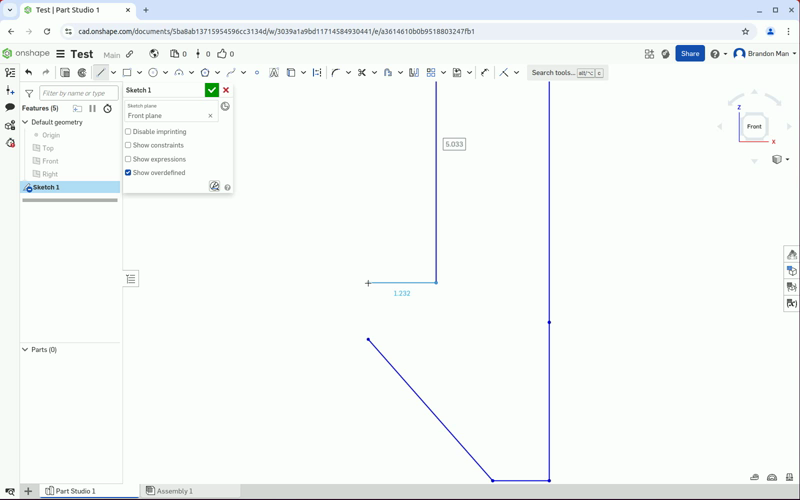
scroll(-6)
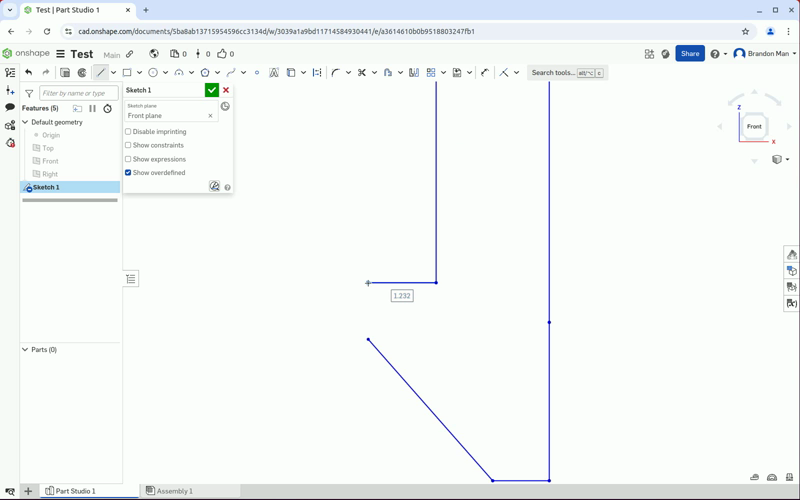
scroll(-6)
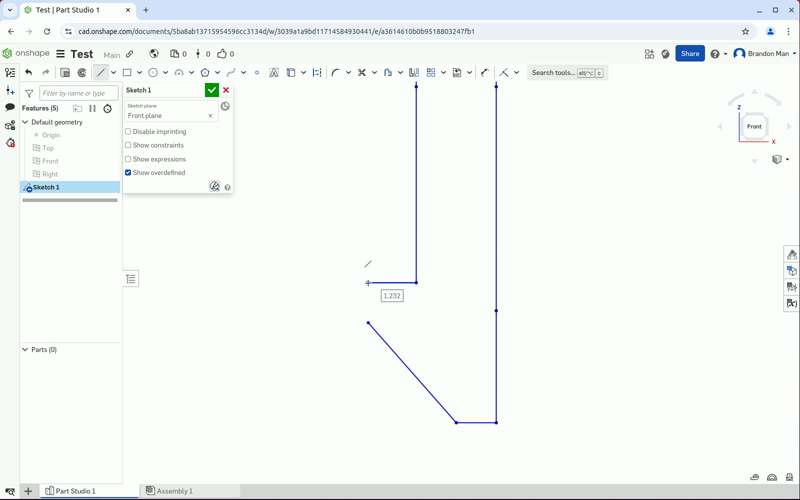
scroll(-6)
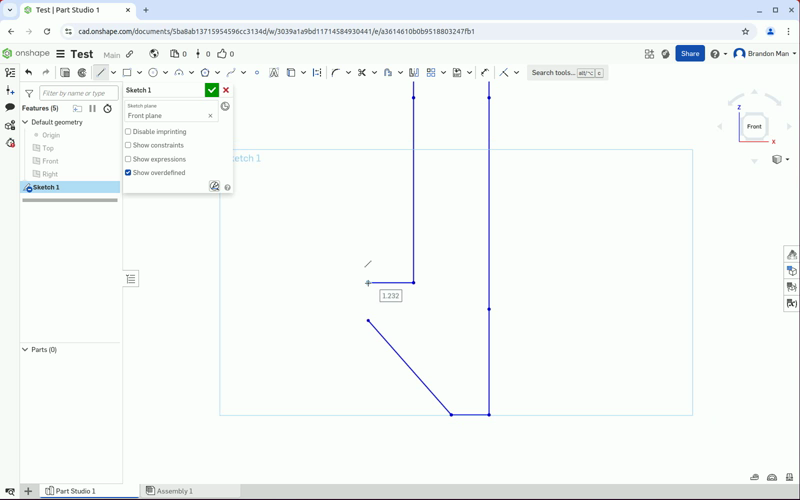
scroll(-6)
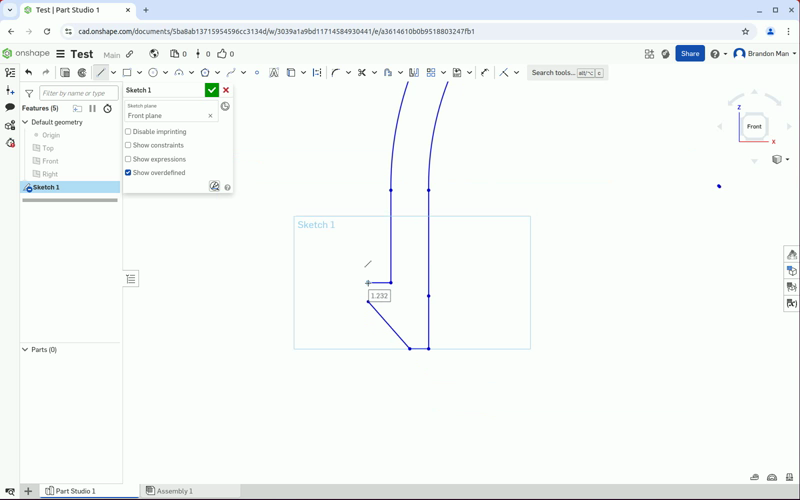
scroll(-6)
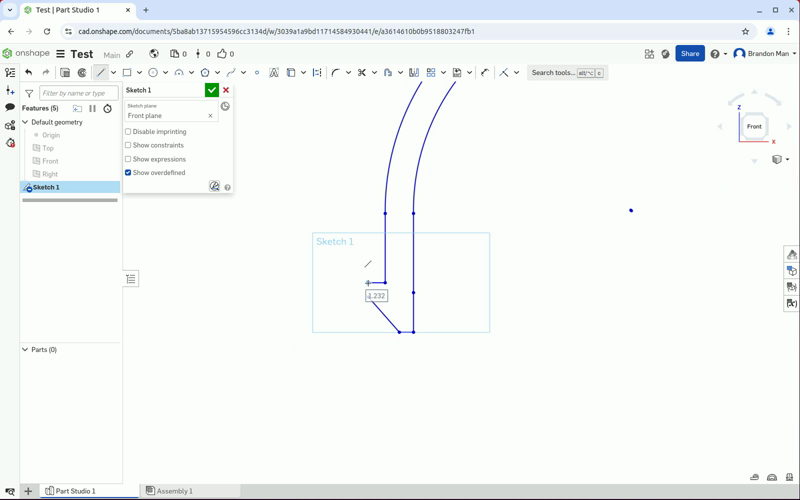
scroll(-6)
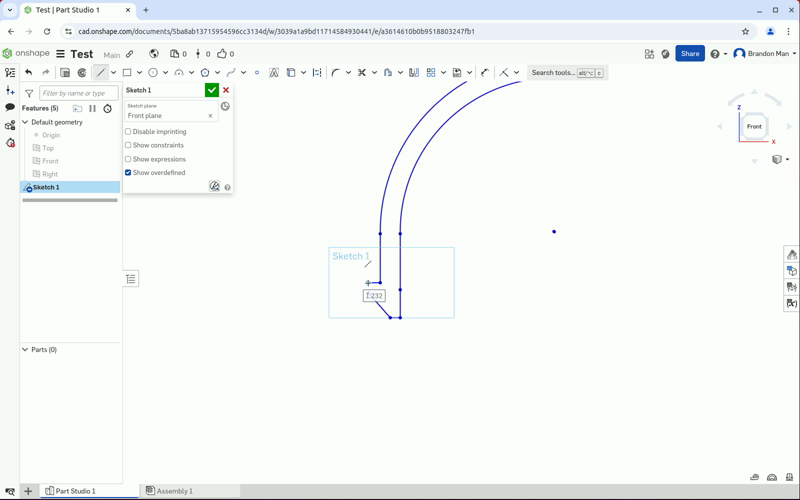
scroll(-6)
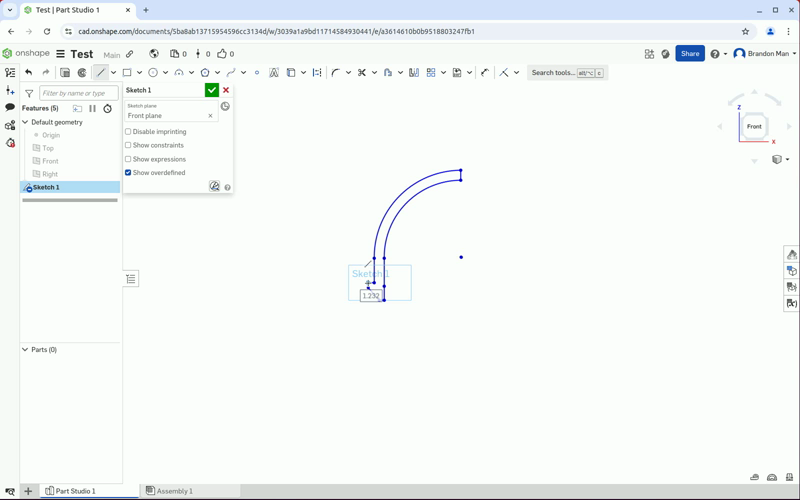
key_up(shift)
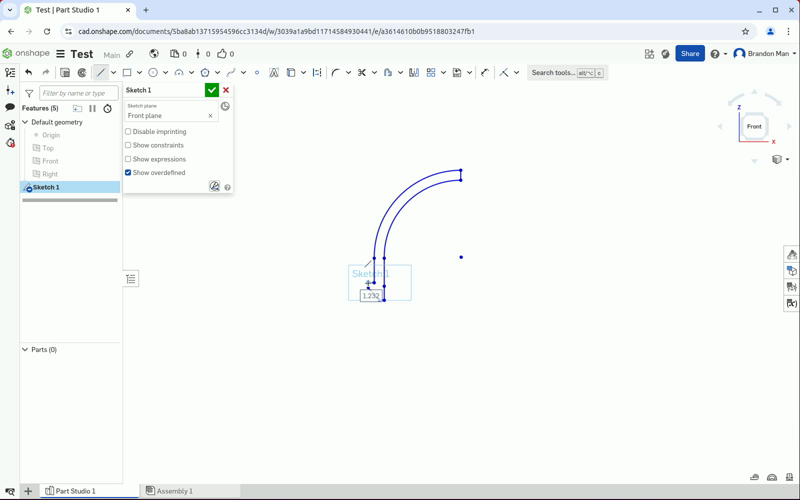
mouse_move(398, 282)
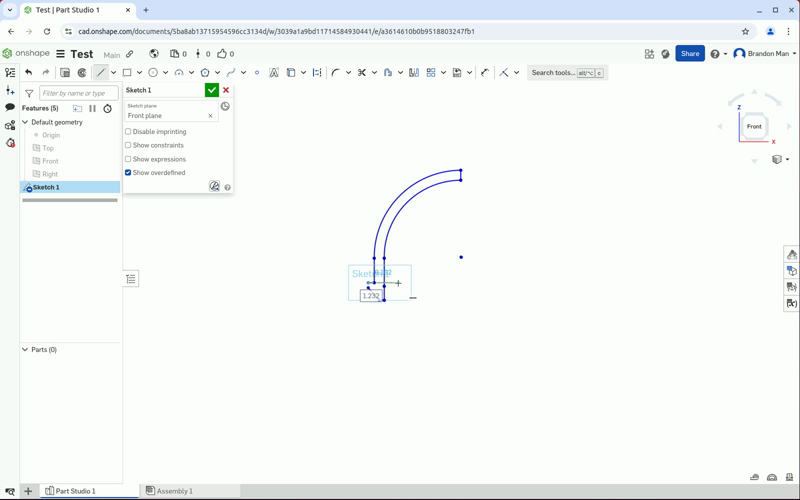
key_down(shift)
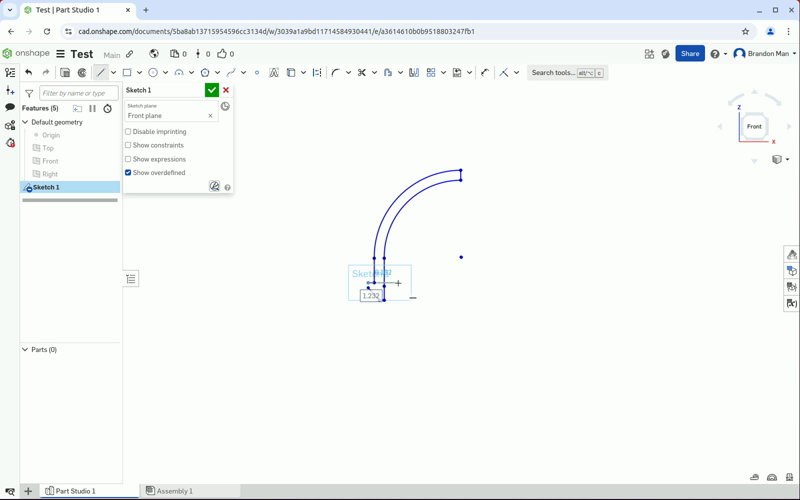
mouse_move(368, 287)
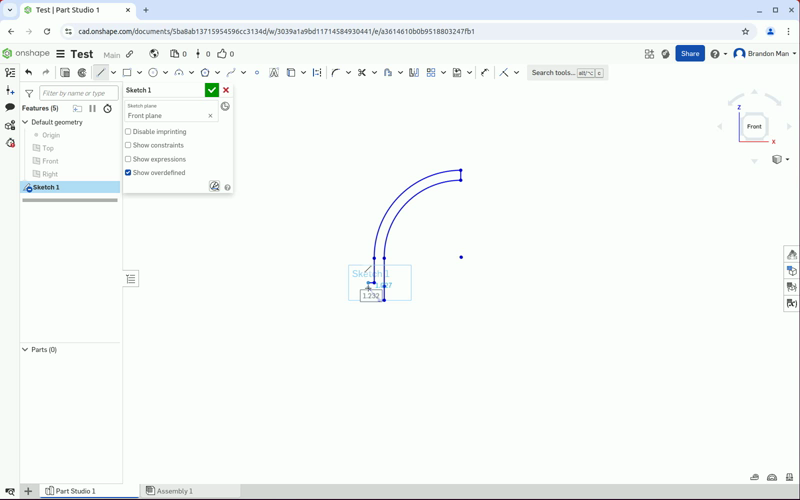
scroll(6)
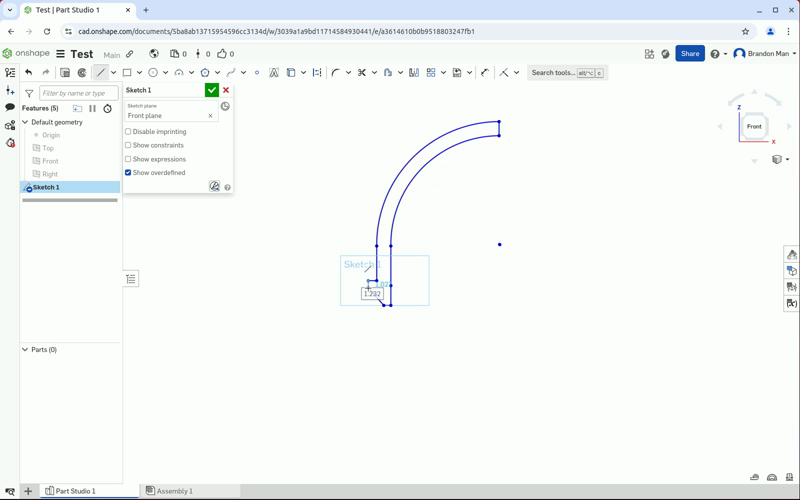
scroll(6)
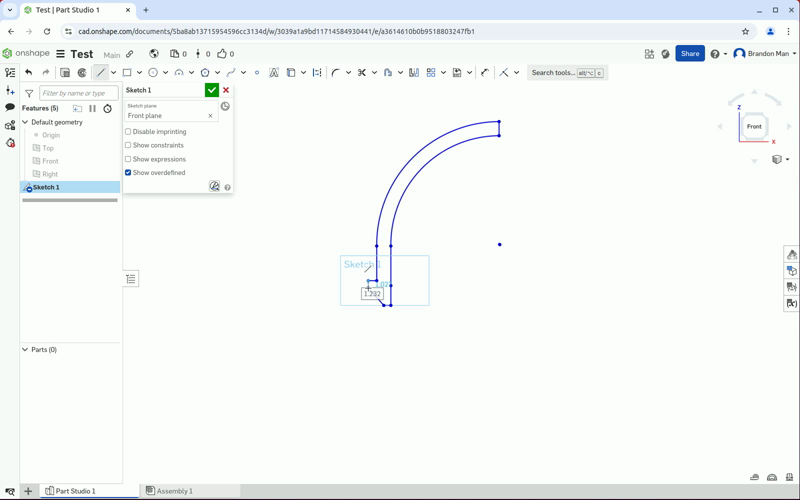
scroll(6)
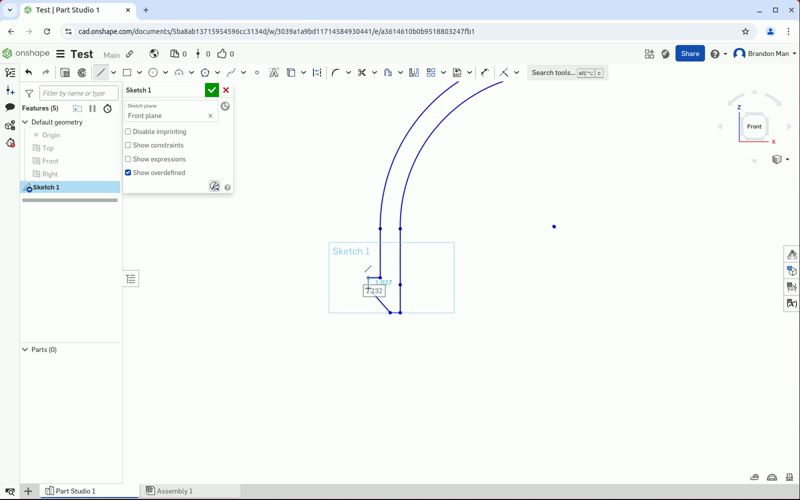
scroll(6)
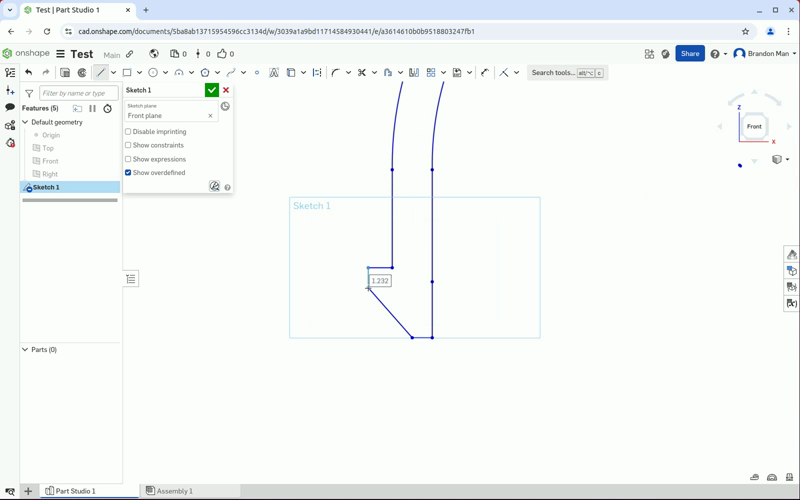
scroll(6)
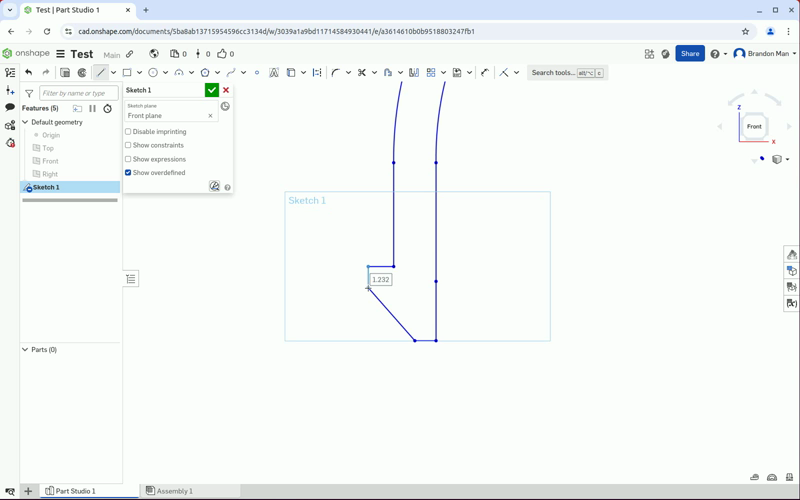
scroll(6)
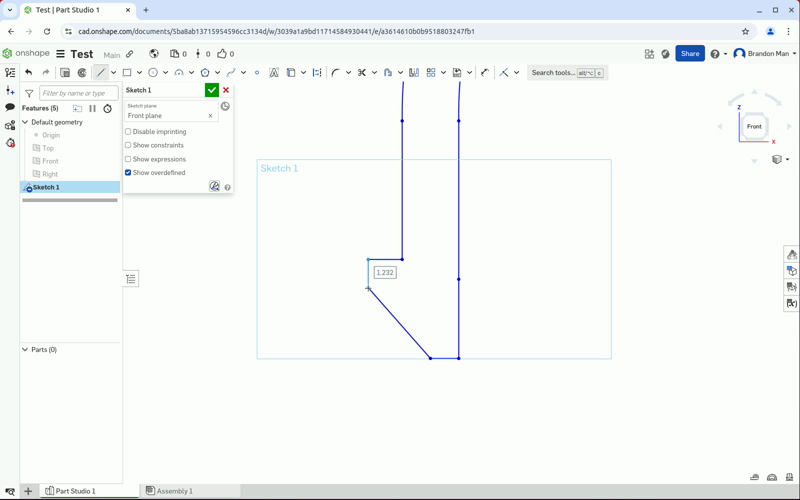
scroll(6)
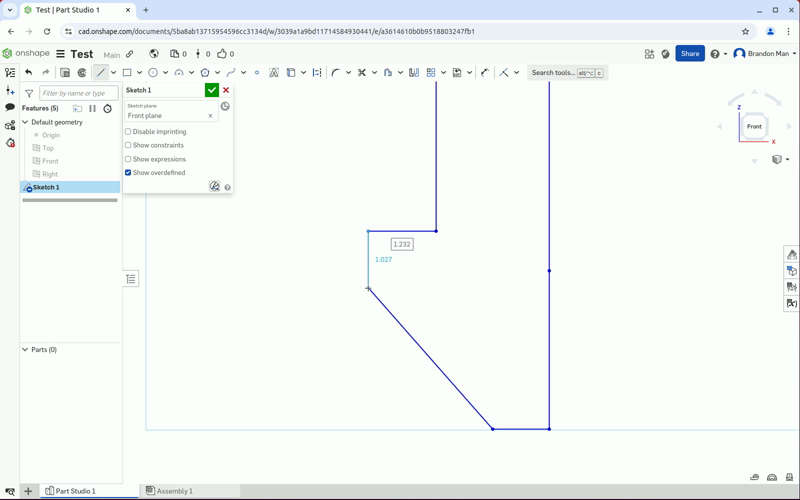
key_up(shift)
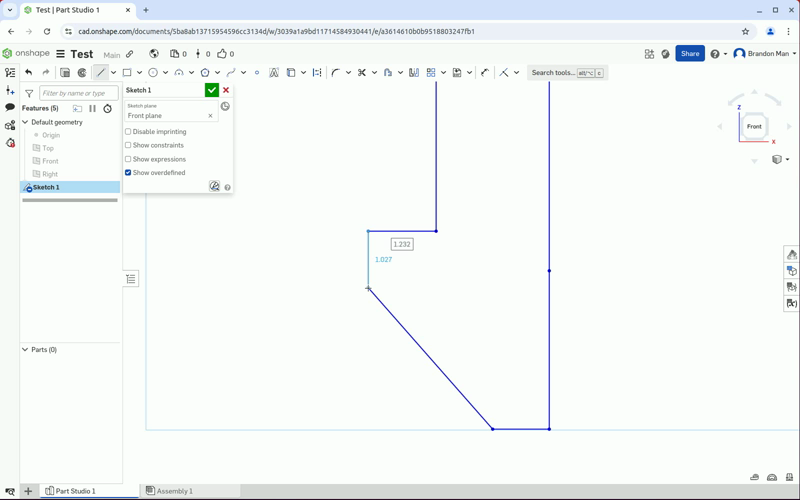
click(368, 287)
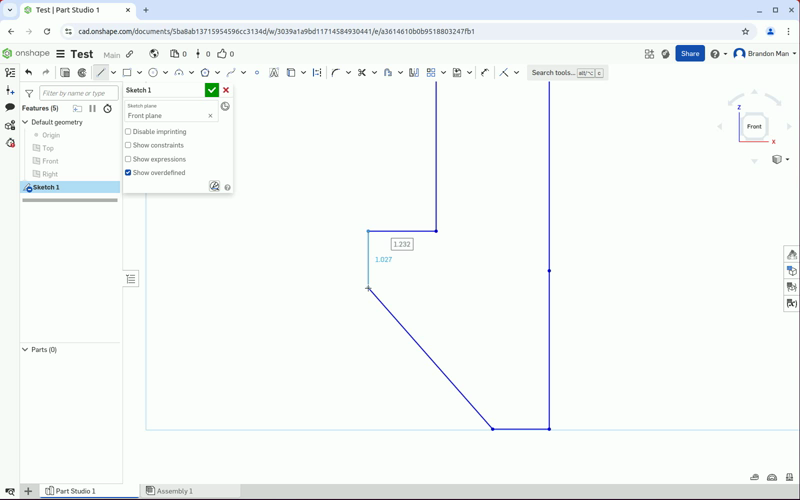
scroll(-6)
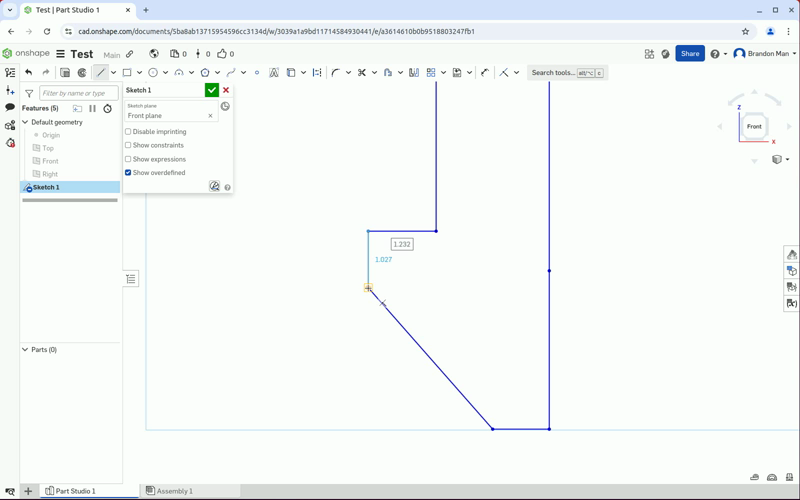
scroll(-6)
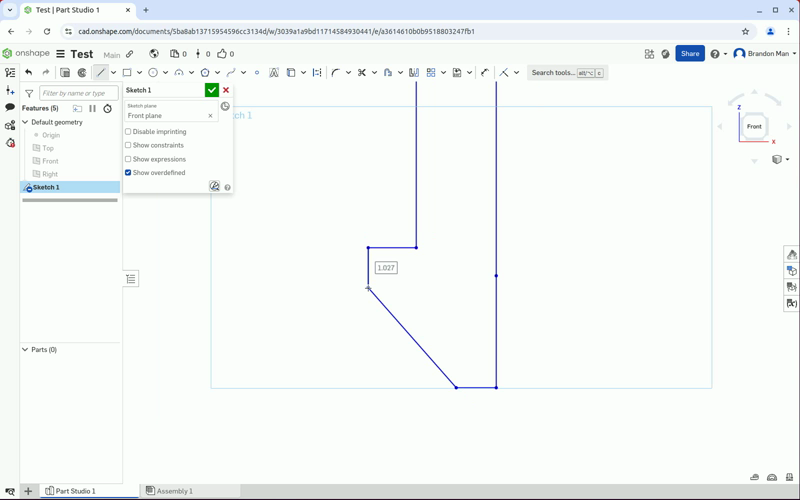
scroll(-6)
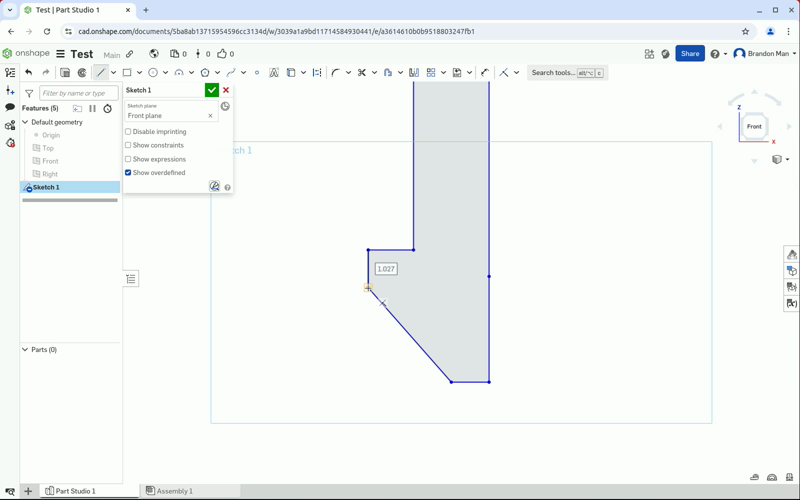
scroll(-6)
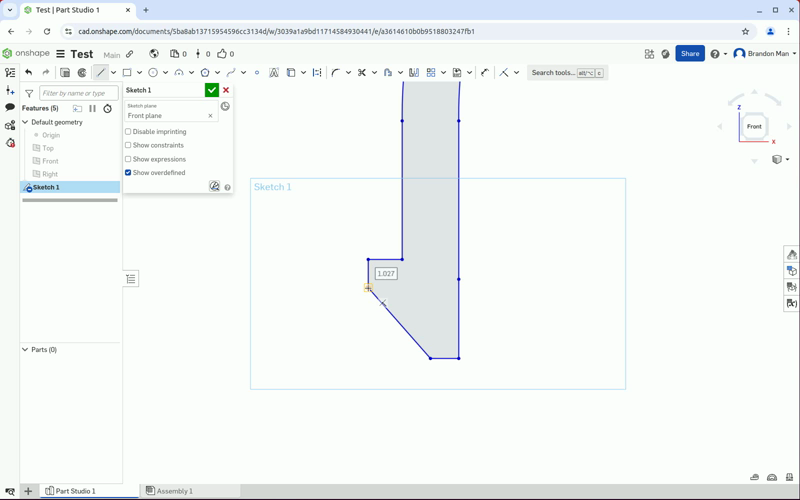
scroll(-6)
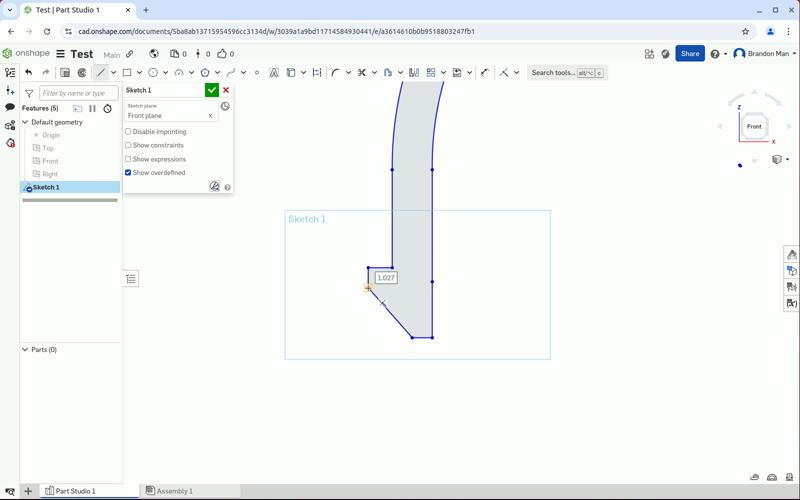
scroll(-6)
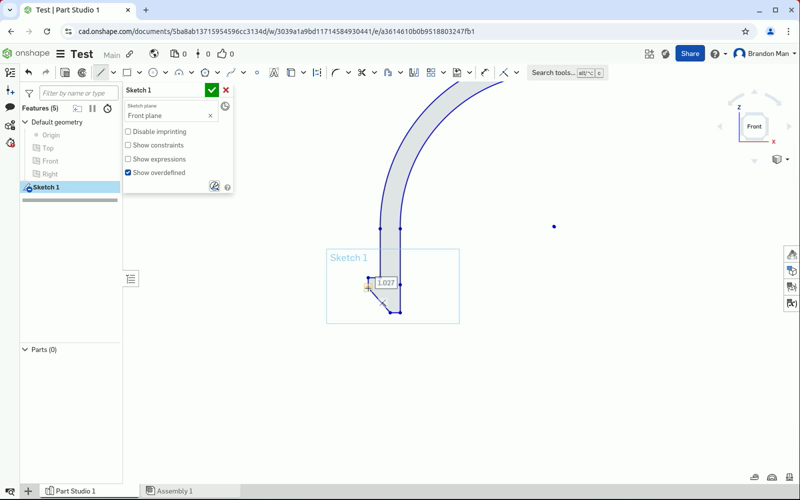
scroll(-6)
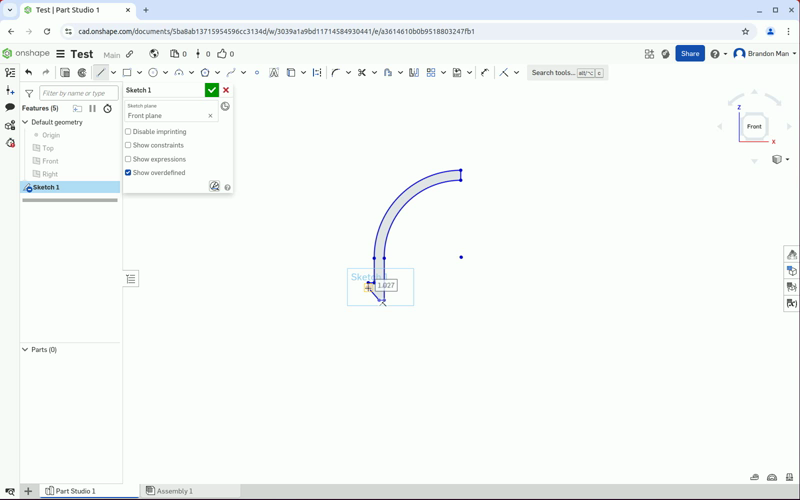
key(esc)
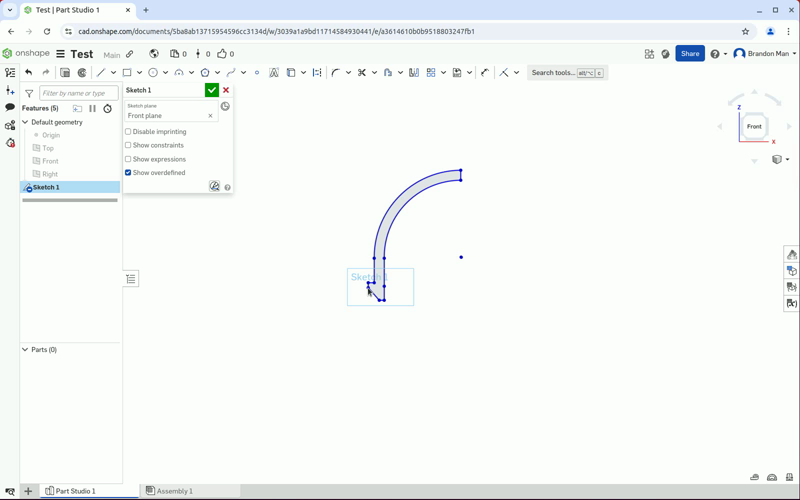
mouse_move(392, 208)
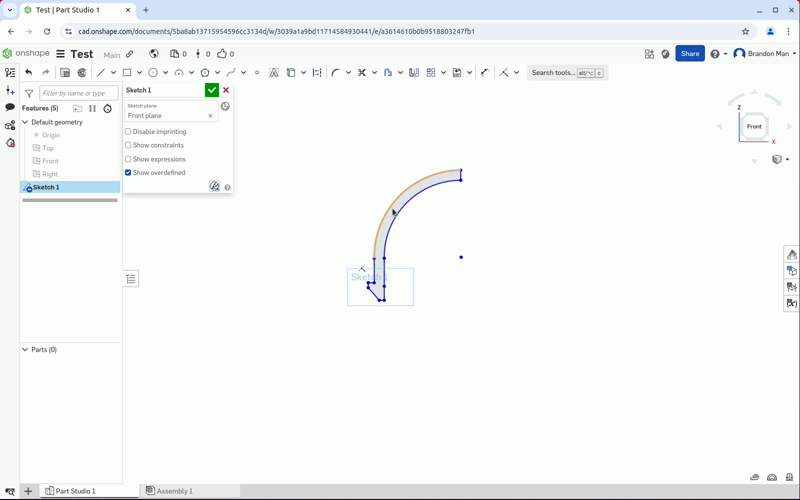
scroll(6)
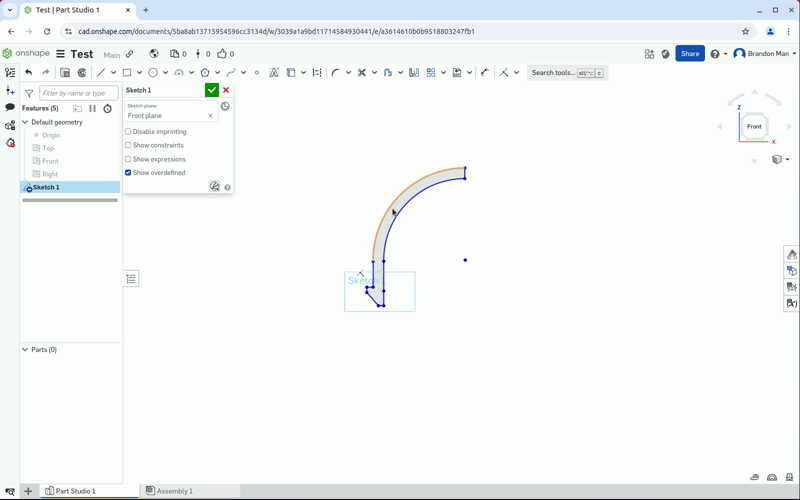
scroll(6)
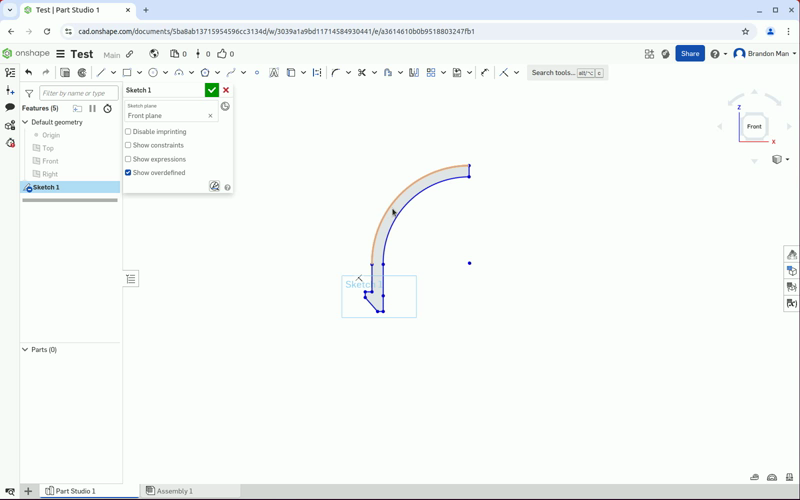
scroll(6)
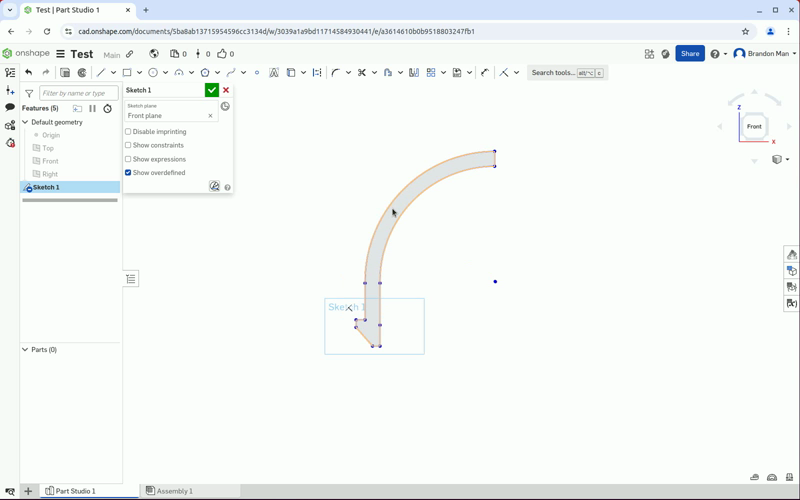
scroll(6)
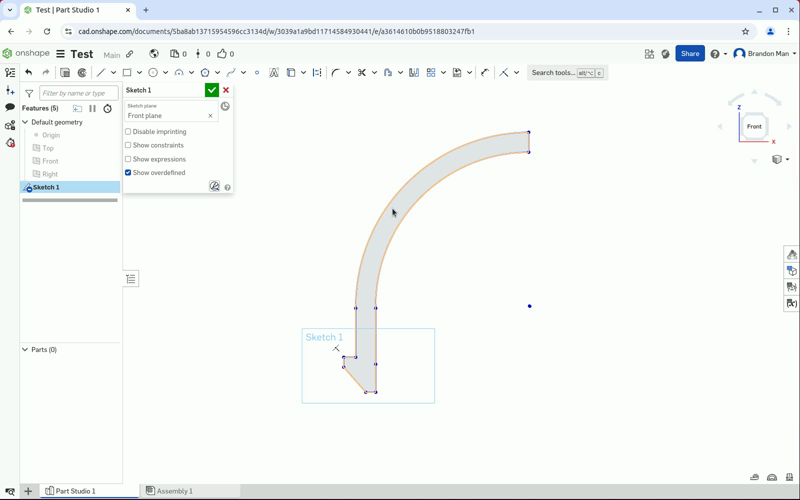
scroll(6)
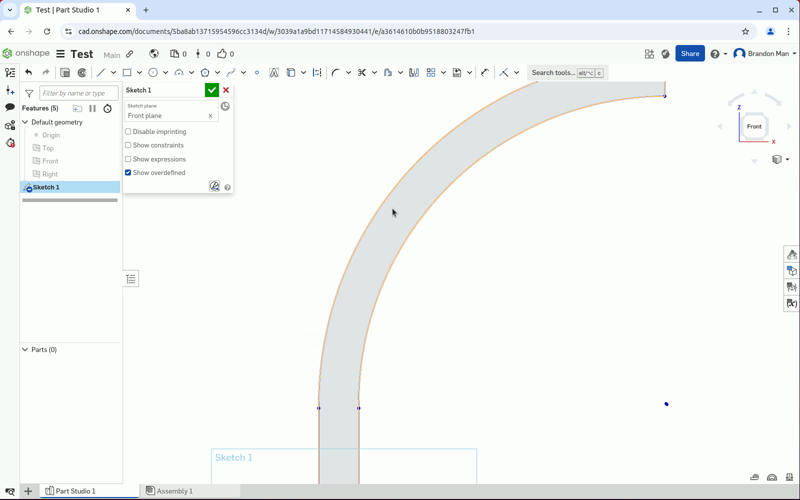
scroll(6)
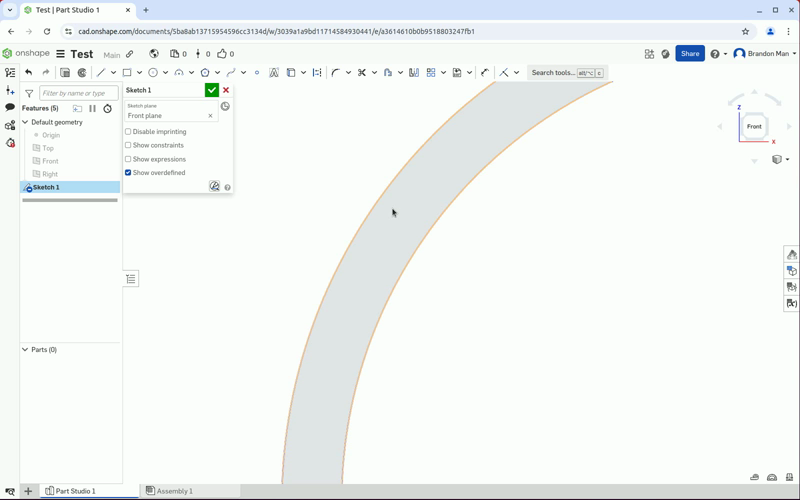
scroll(6)
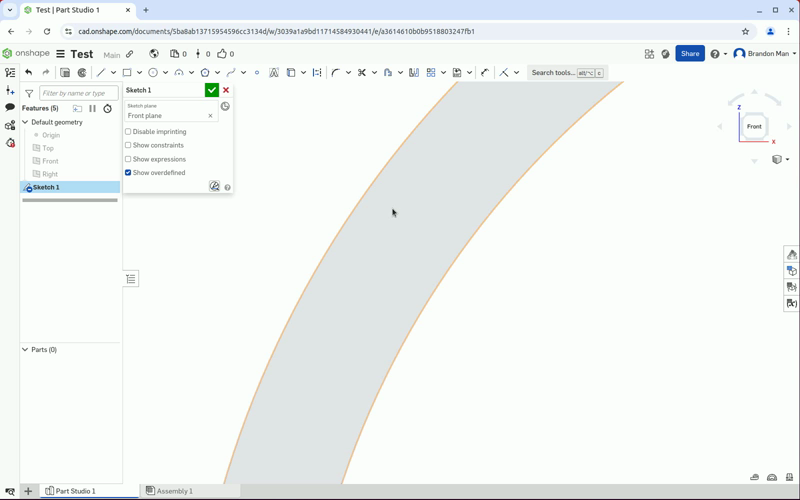
click(392, 208)
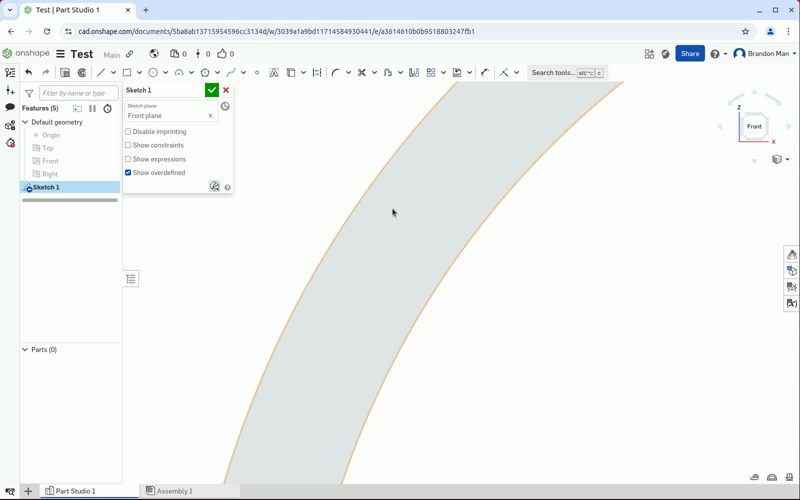
scroll(-6)
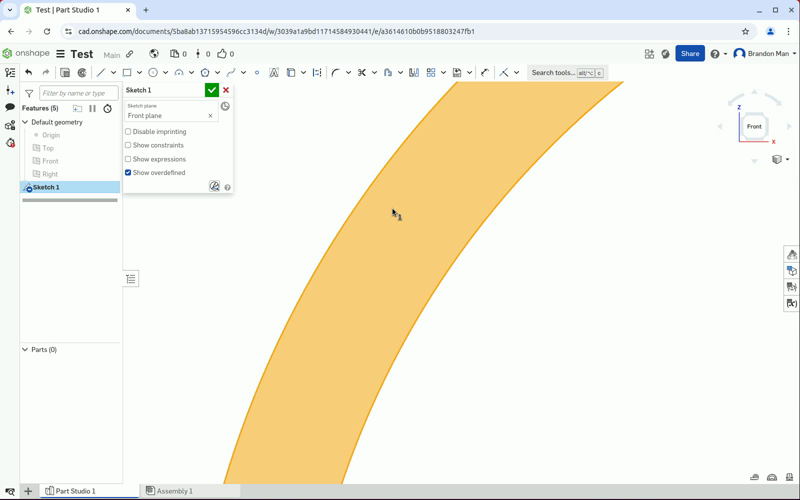
scroll(-6)
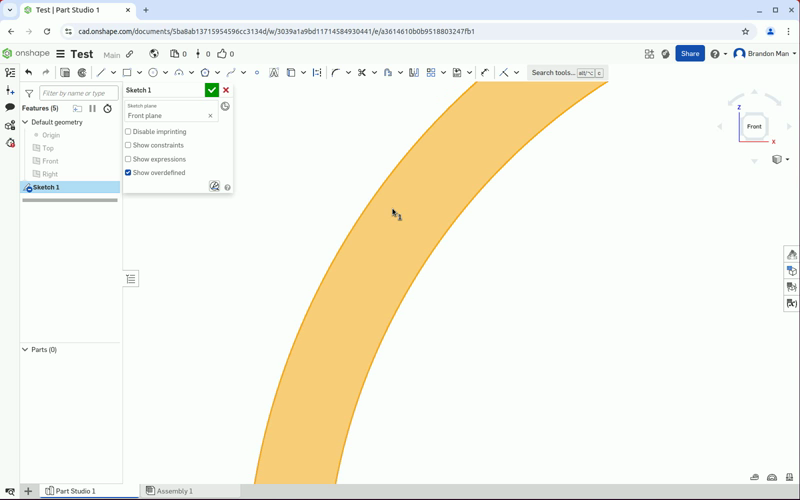
scroll(-6)
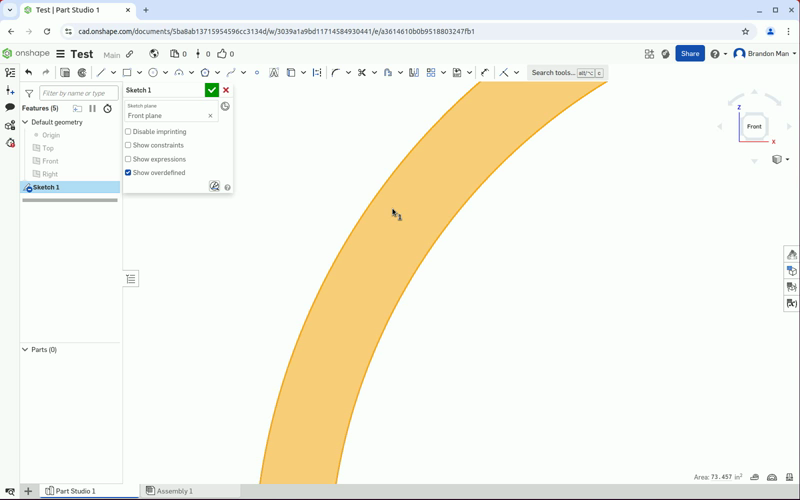
scroll(-6)
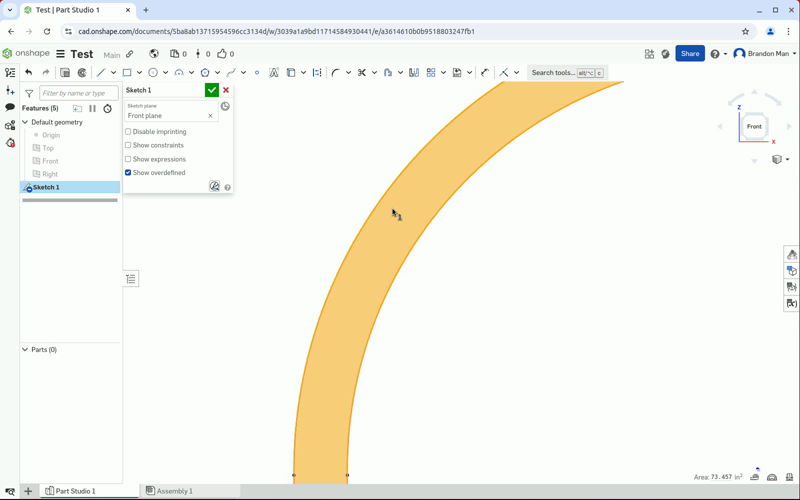
scroll(-6)
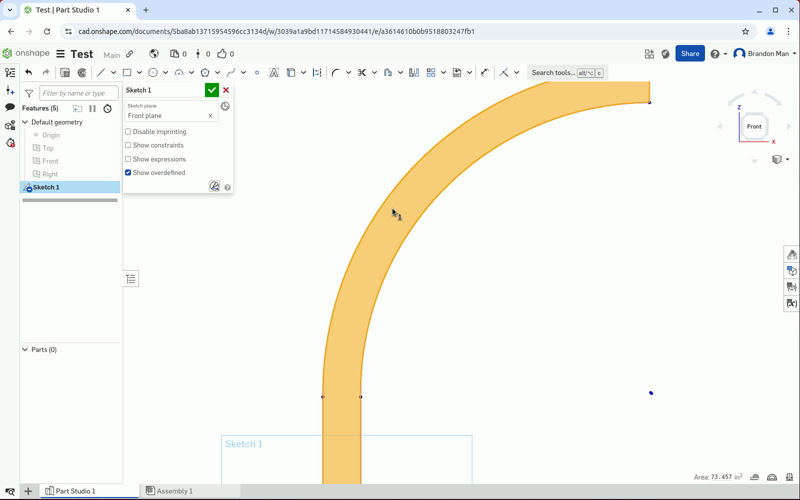
scroll(-6)
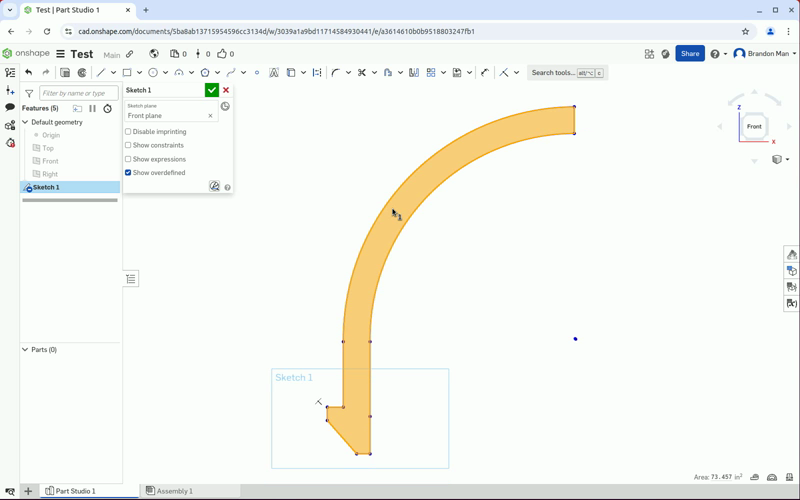
scroll(-6)
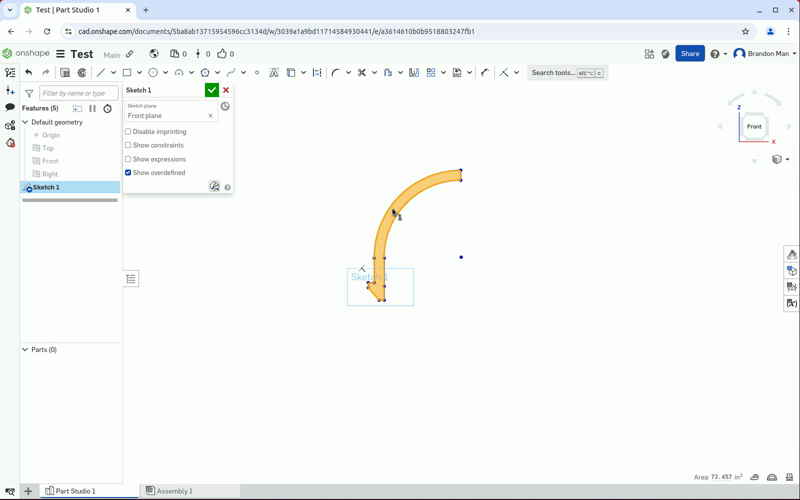
mouse_move(73, 352)
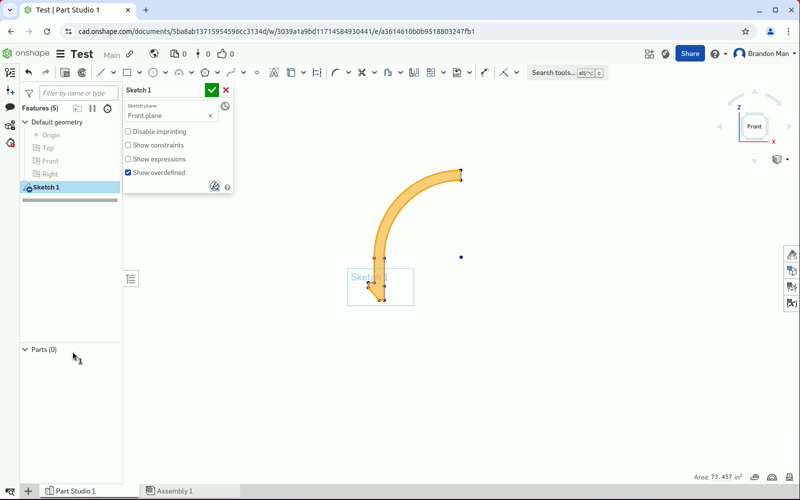
key(shift+y)
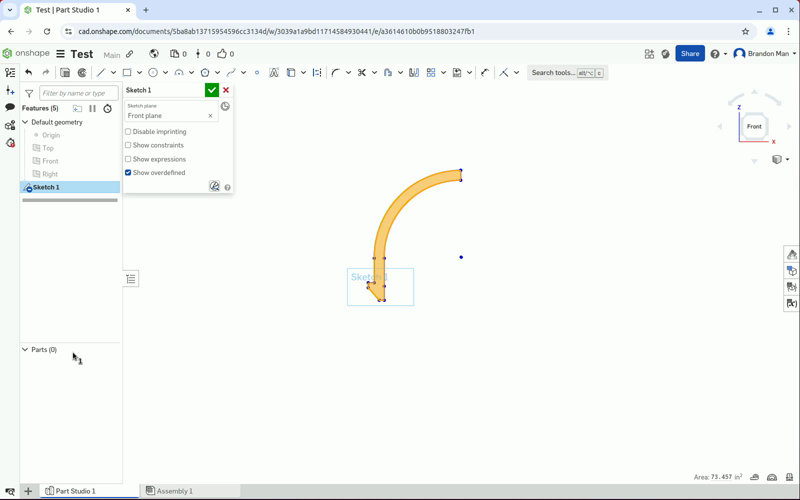
key(shift+e)
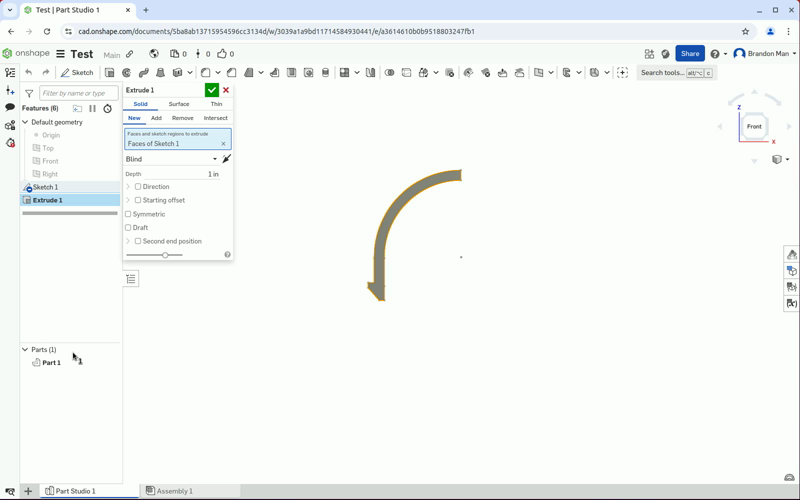
mouse_move(143, 106)
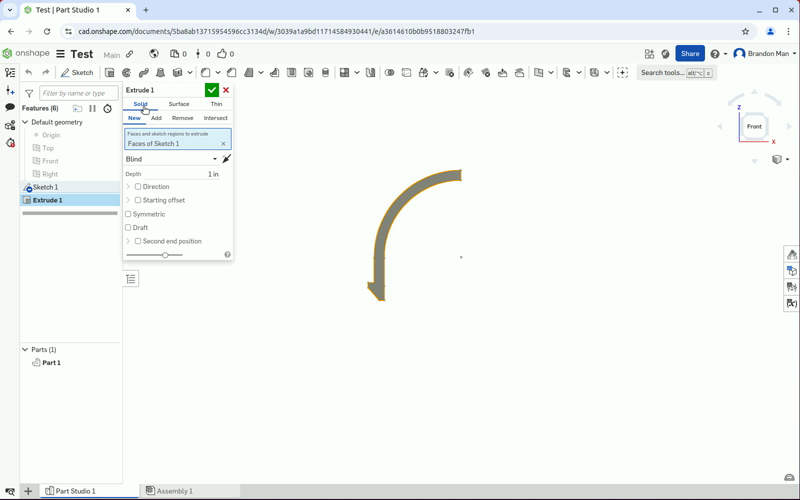
click(143, 106)
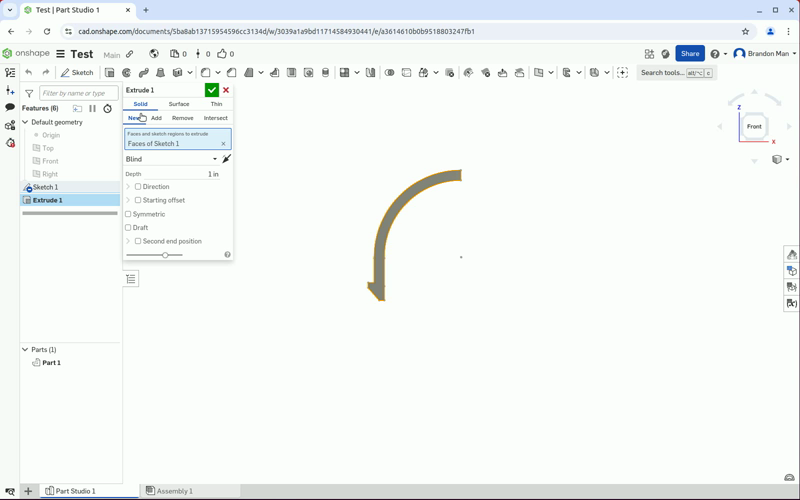
mouse_move(137, 120)
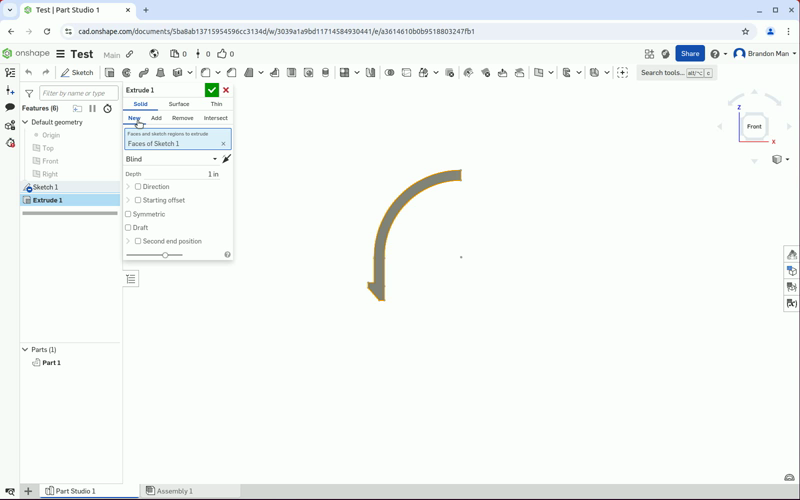
click(137, 120)
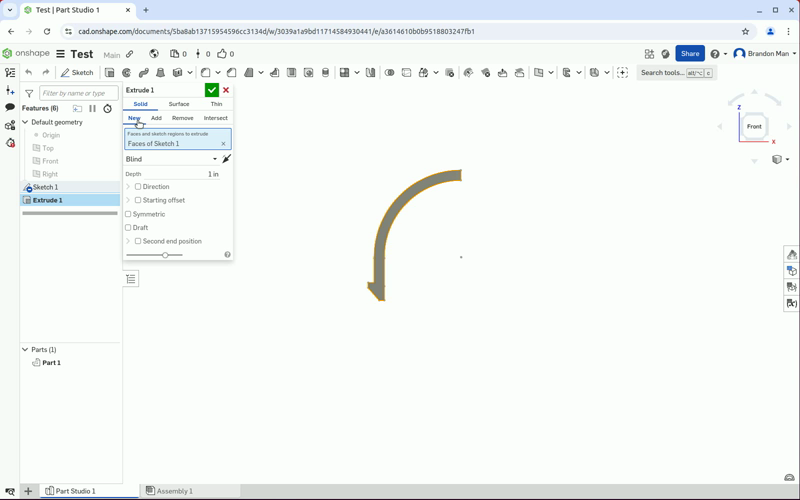
key(tab, 4)
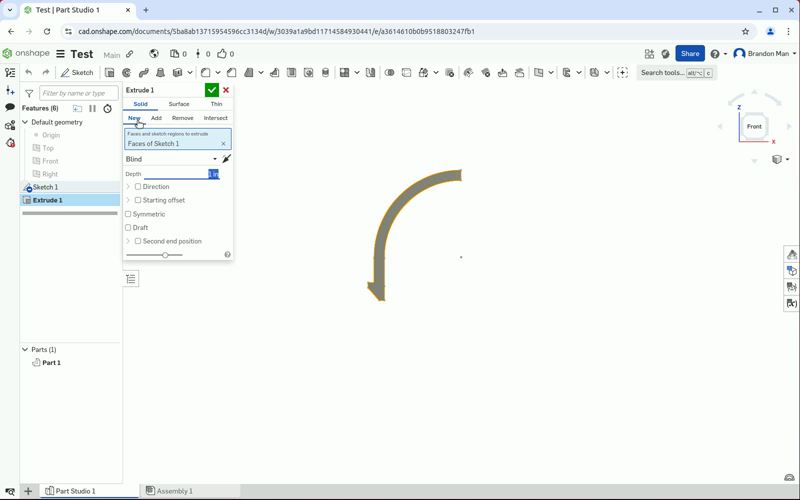
text(7.462)
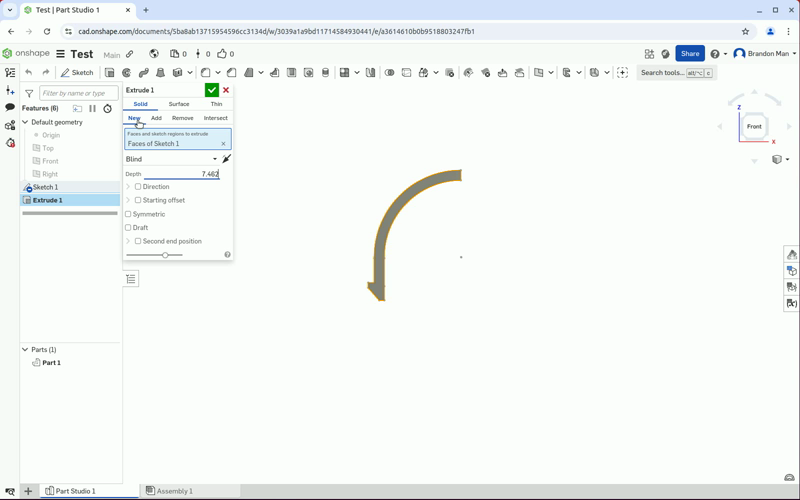
key(enter)
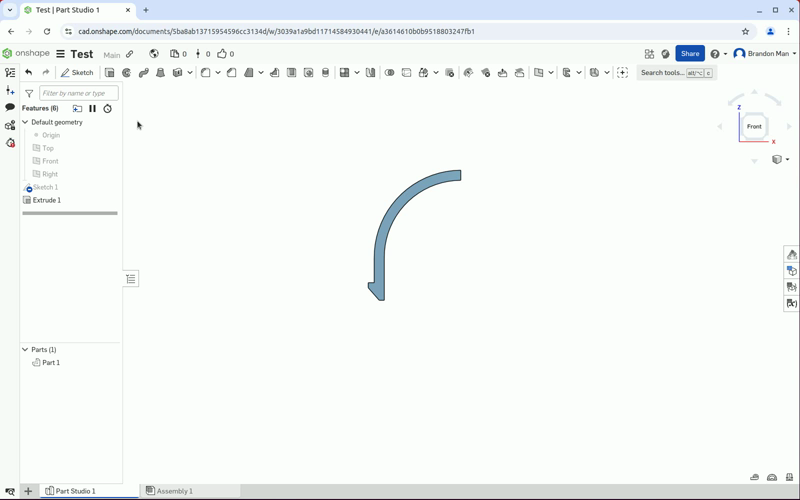
key(shift+h)
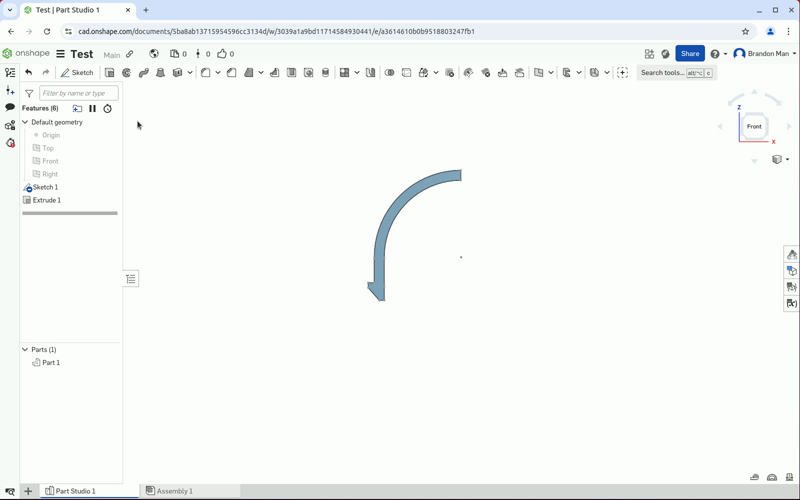
key(shift+h)
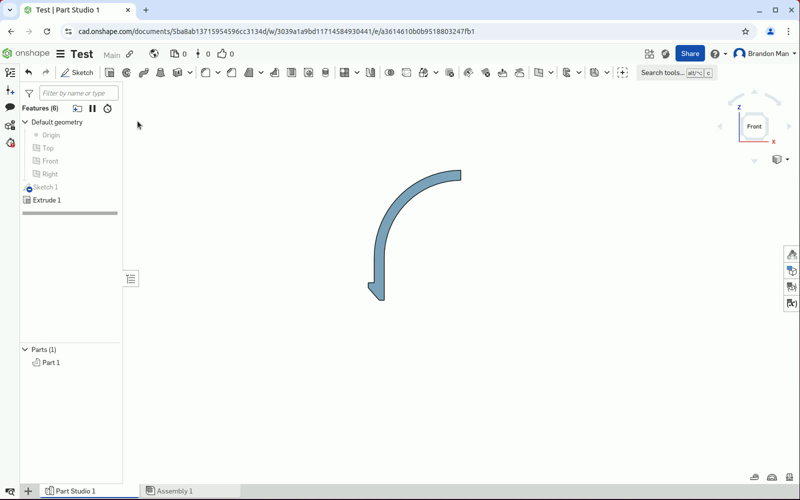
mouse_move(73, 189)
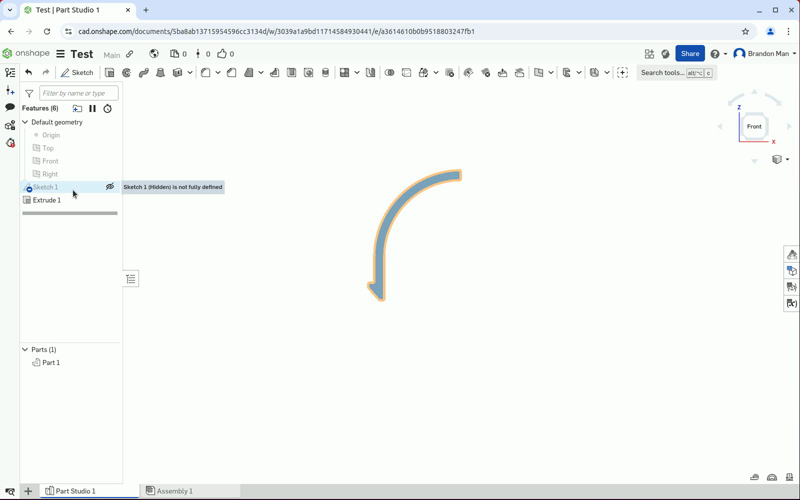
click(73, 189)
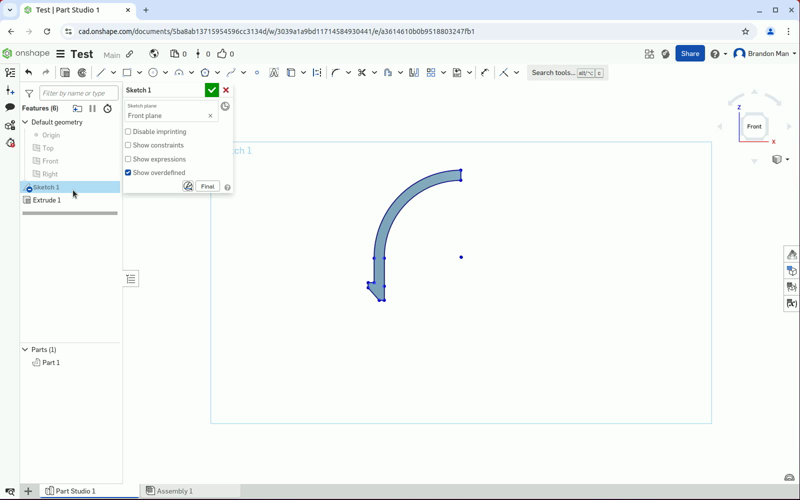
mouse_move(229, 92)
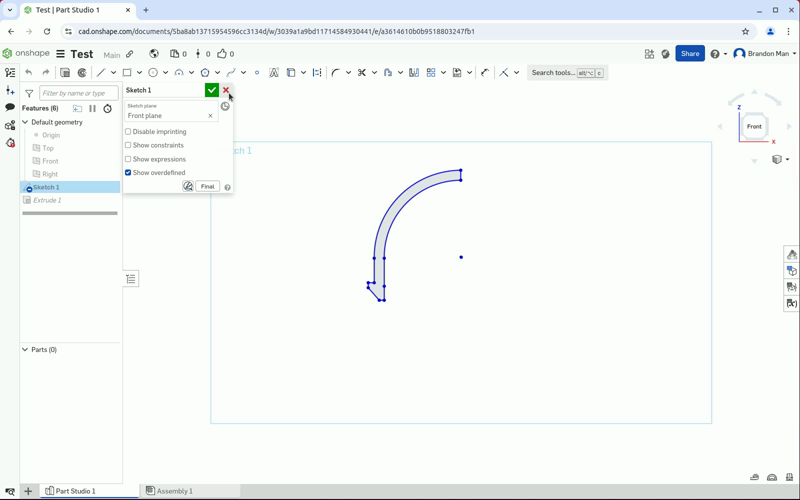
click(229, 92)
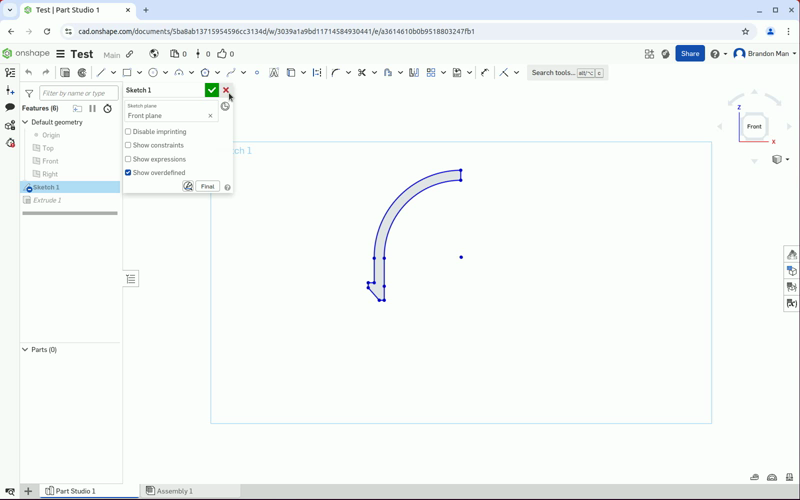
key(shift+s)
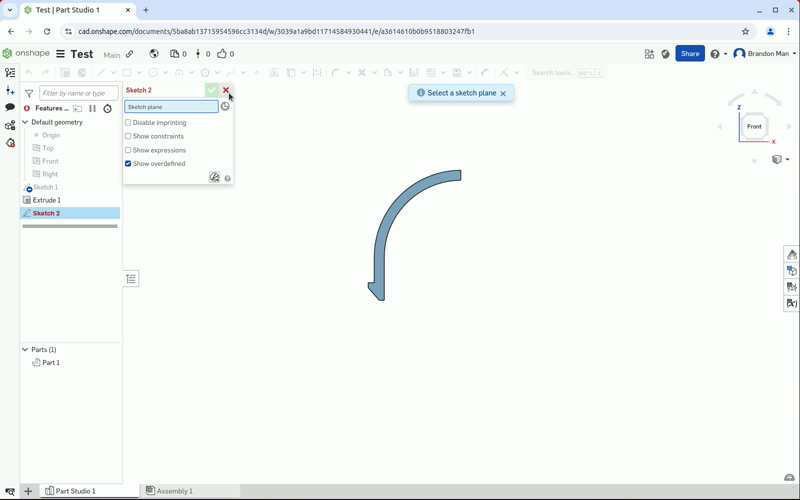
mouse_move(73, 163)
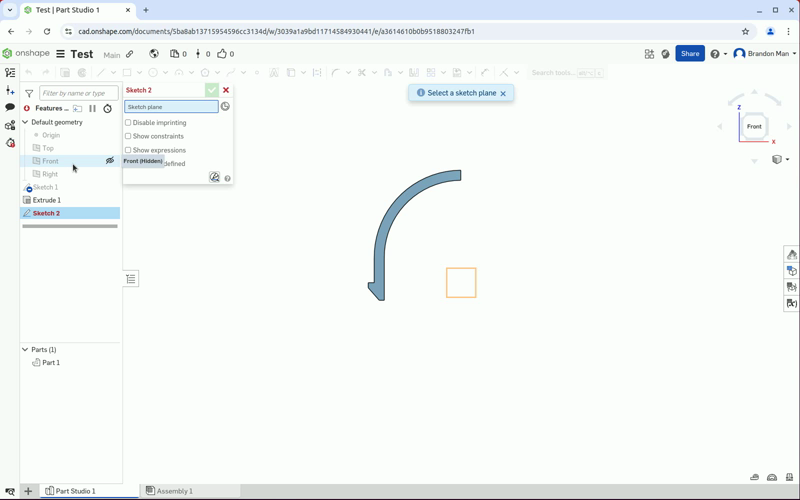
click(73, 163)
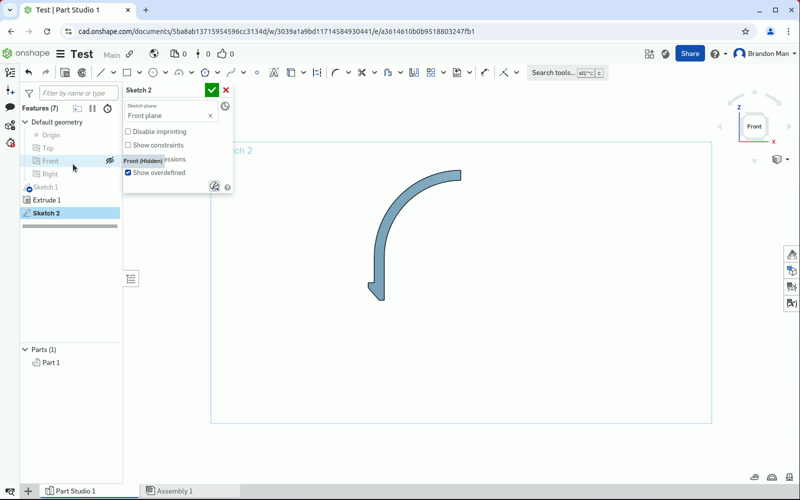
mouse_move(73, 352)
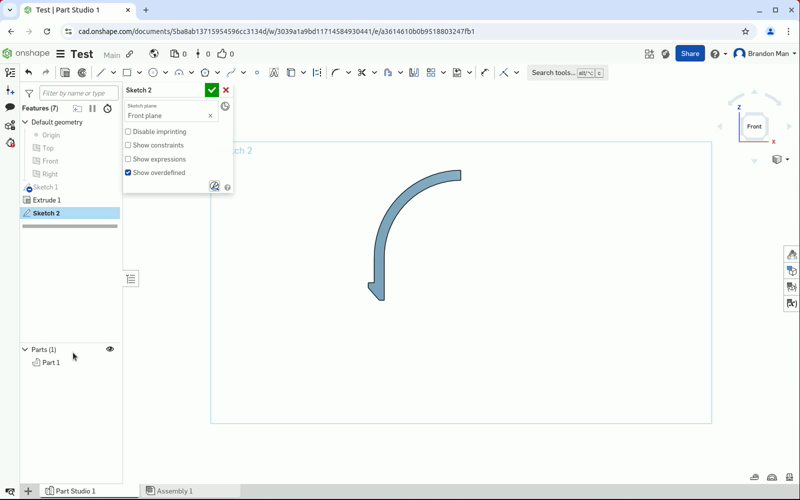
key(y)
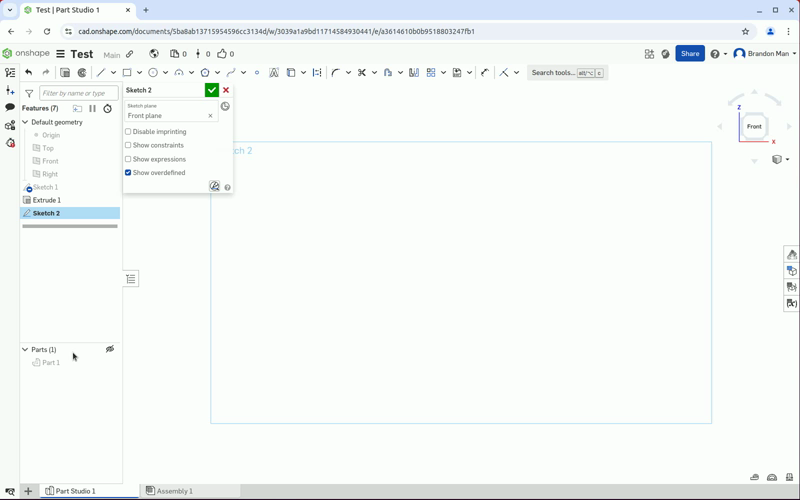
key(a)
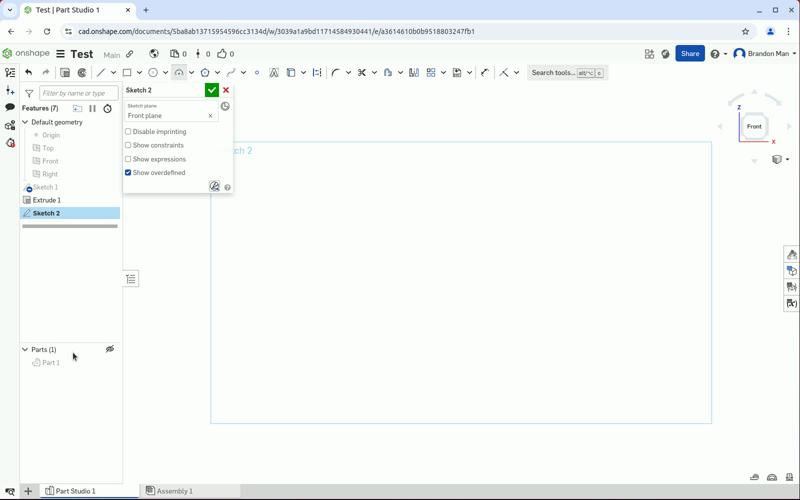
key_down(shift)
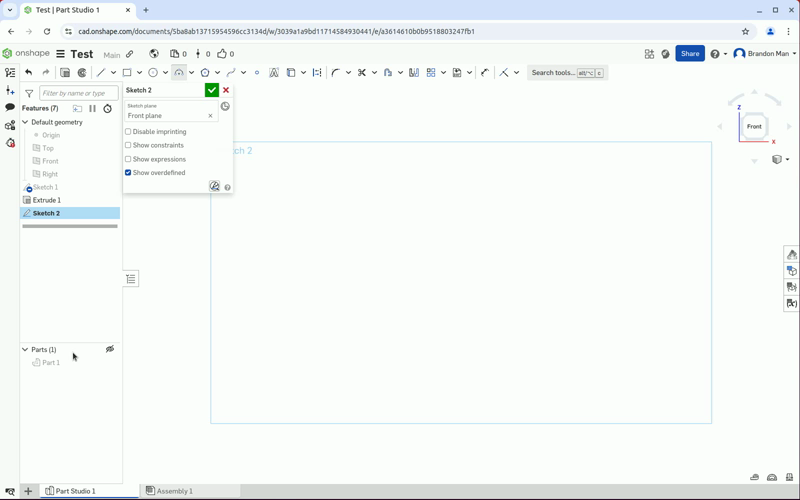
mouse_move(460, 179)
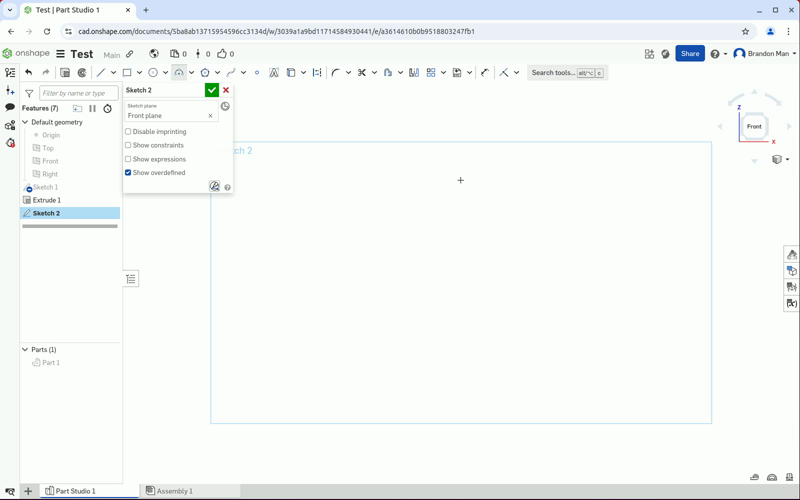
click(460, 179)
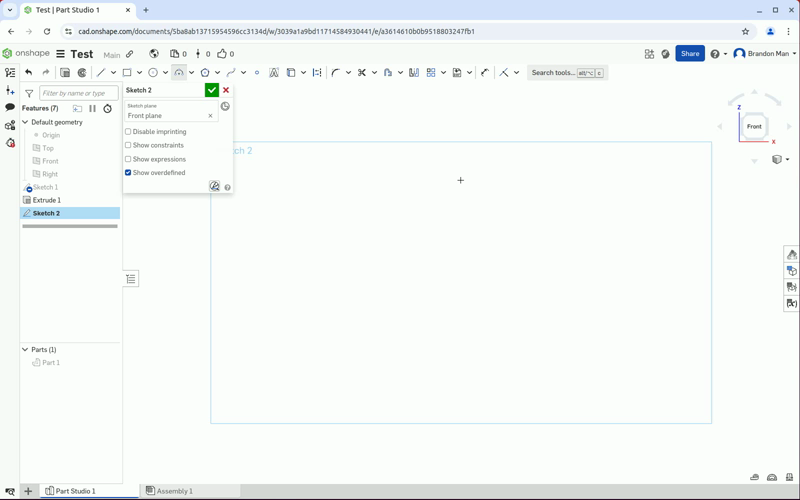
key_up(shift)
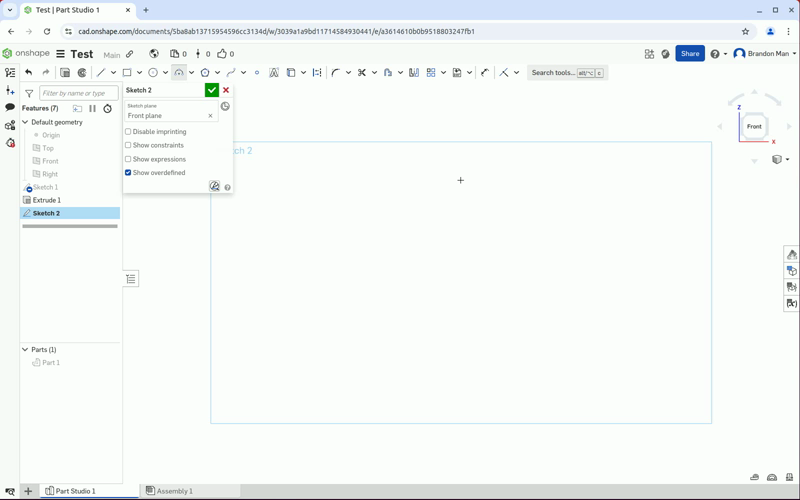
key_down(shift)
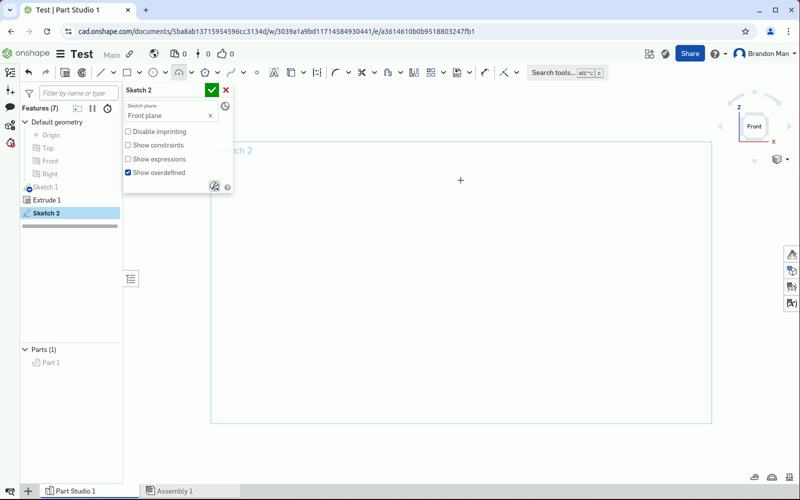
mouse_move(538, 257)
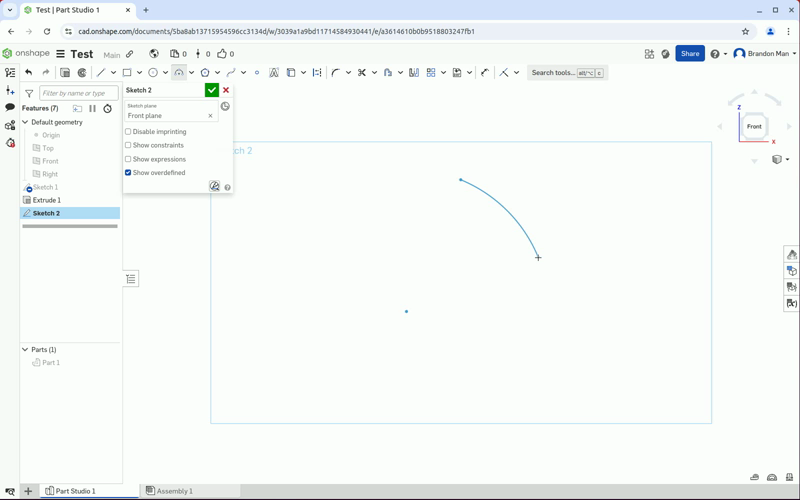
click(538, 257)
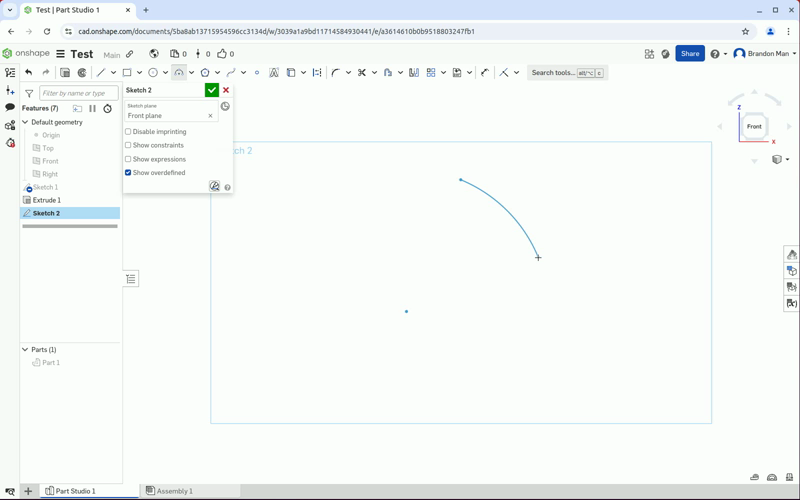
mouse_move(515, 202)
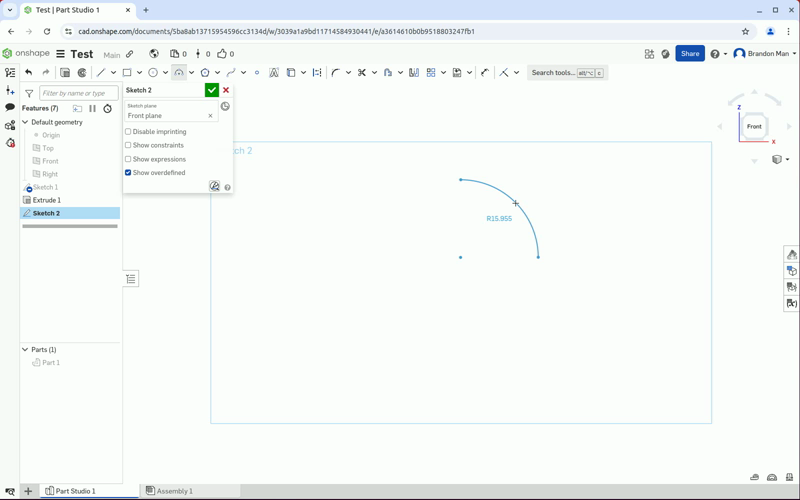
click(515, 202)
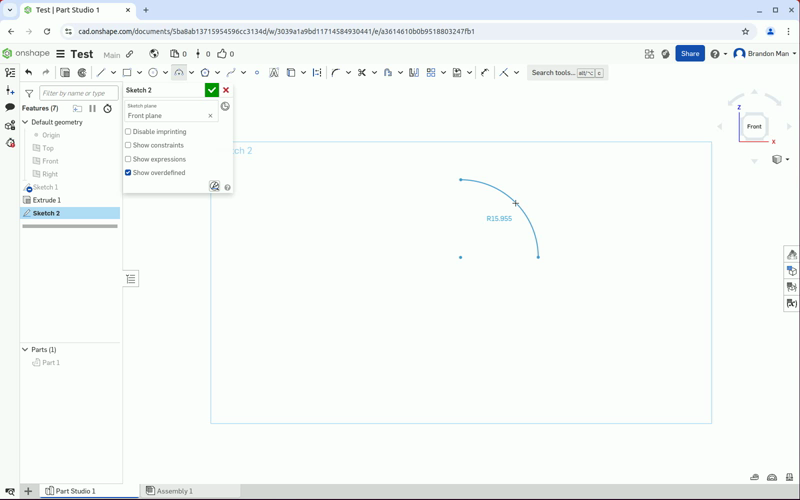
key_up(shift)
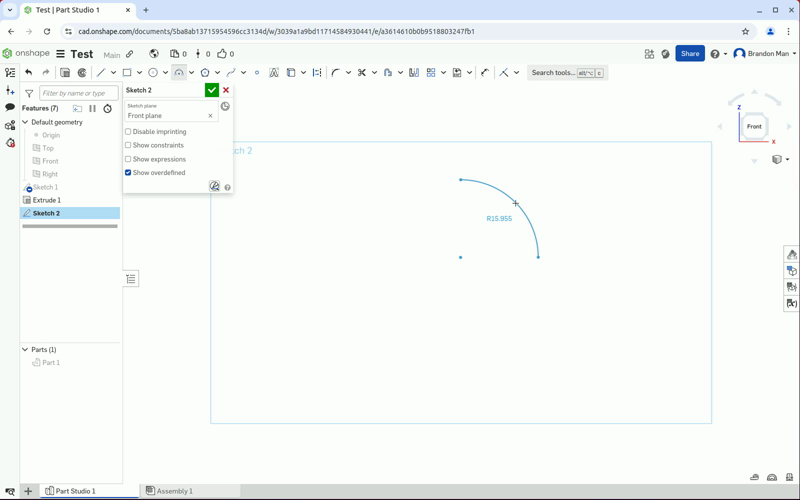
key(esc)
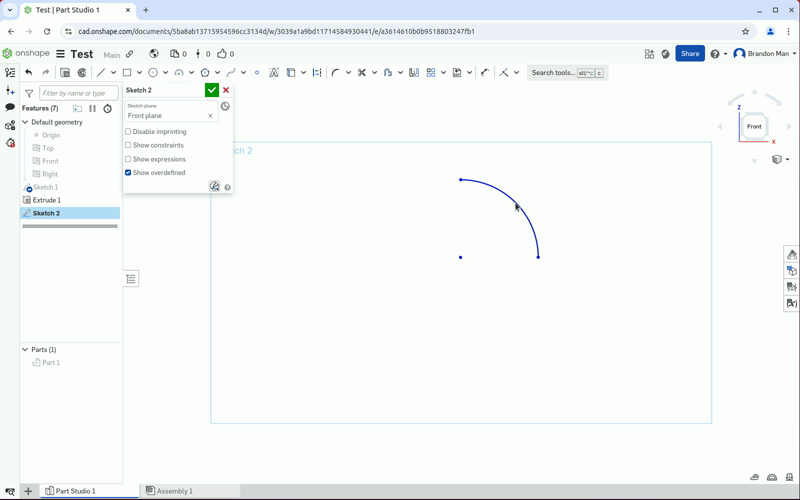
key(l)
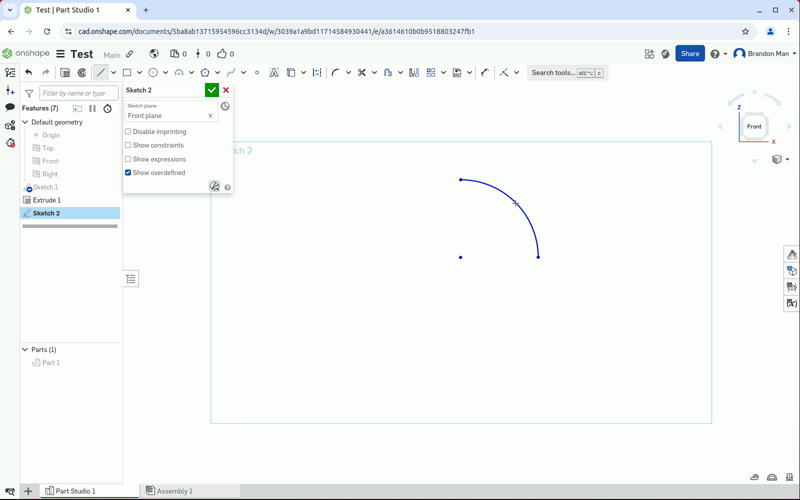
mouse_move(538, 257)
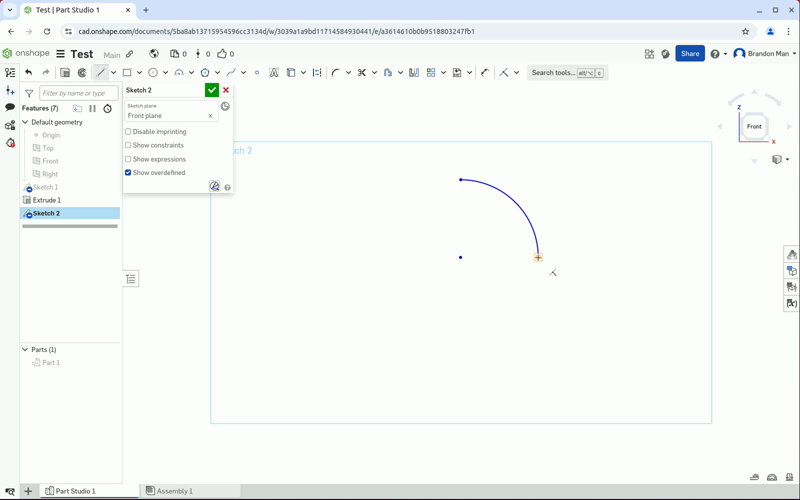
click(538, 257)
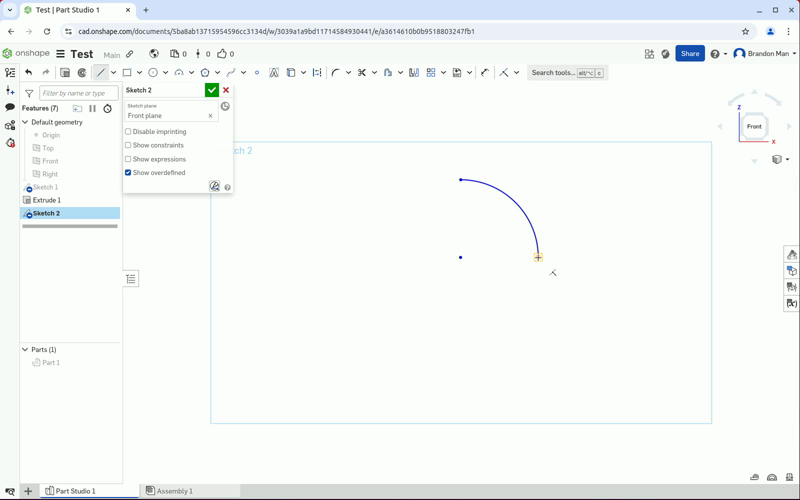
key_down(shift)
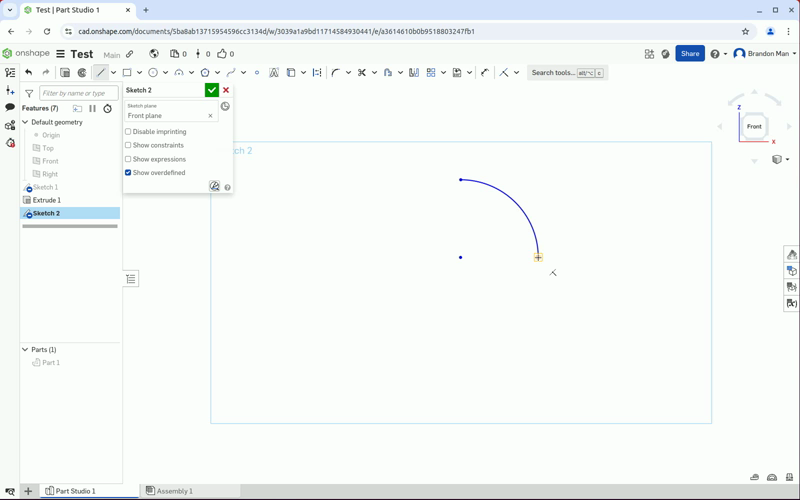
mouse_move(568, 257)
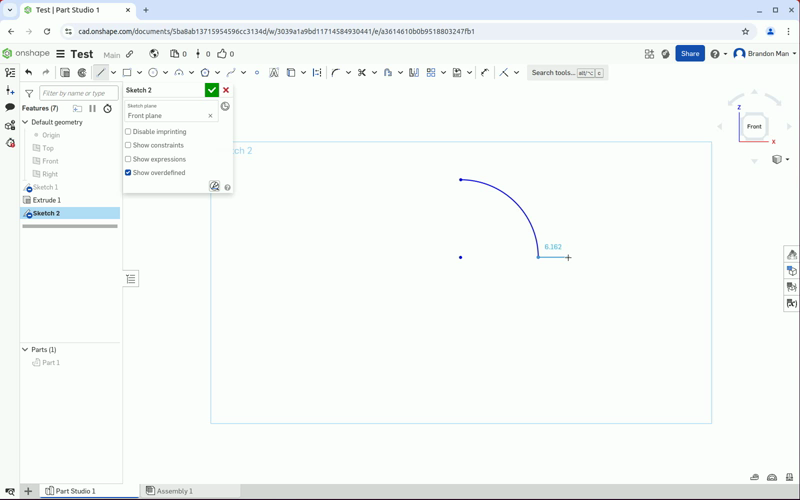
mouse_move(538, 286)
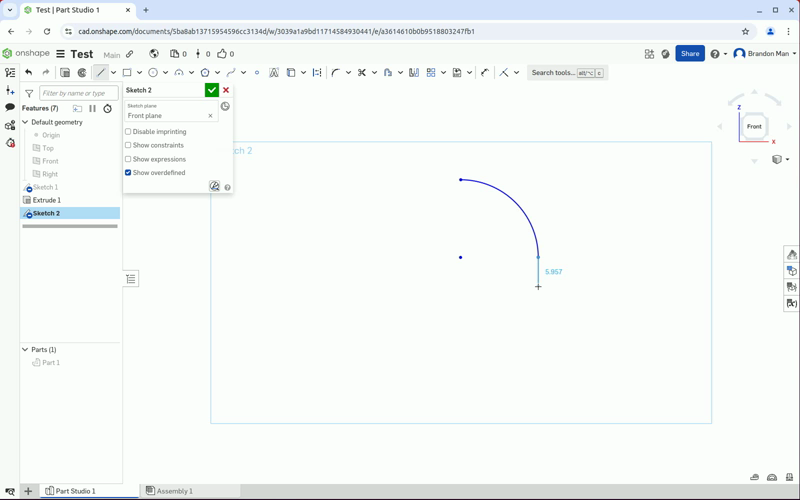
click(538, 286)
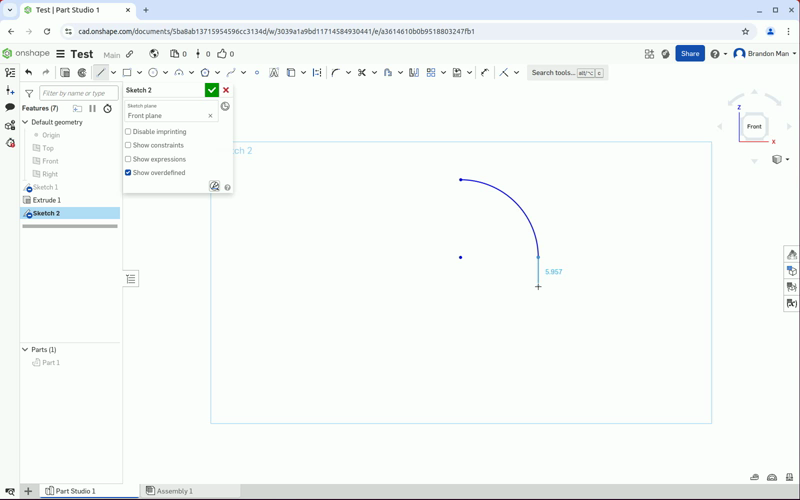
key_up(shift)
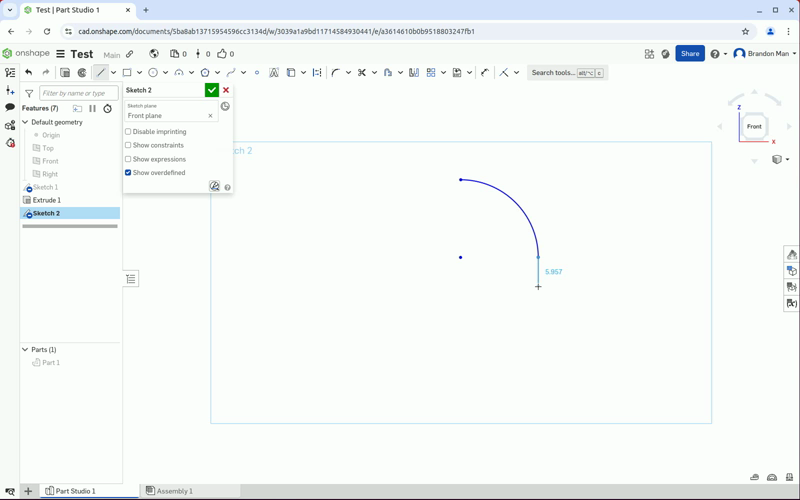
key_down(shift)
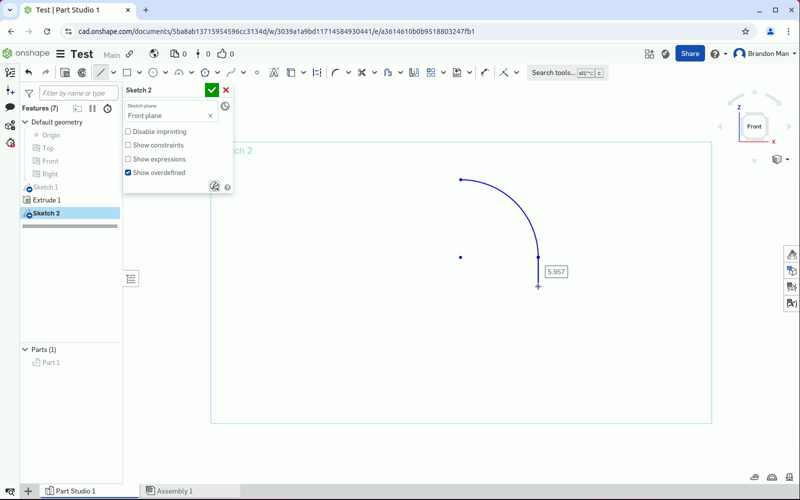
mouse_move(568, 286)
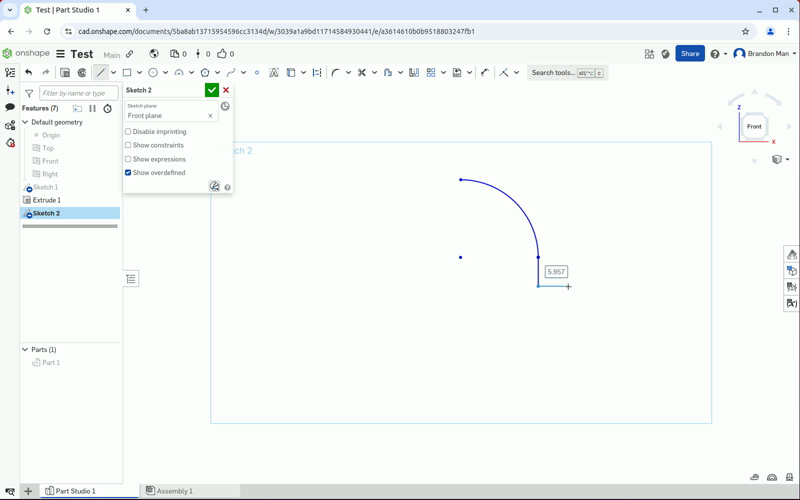
mouse_move(538, 300)
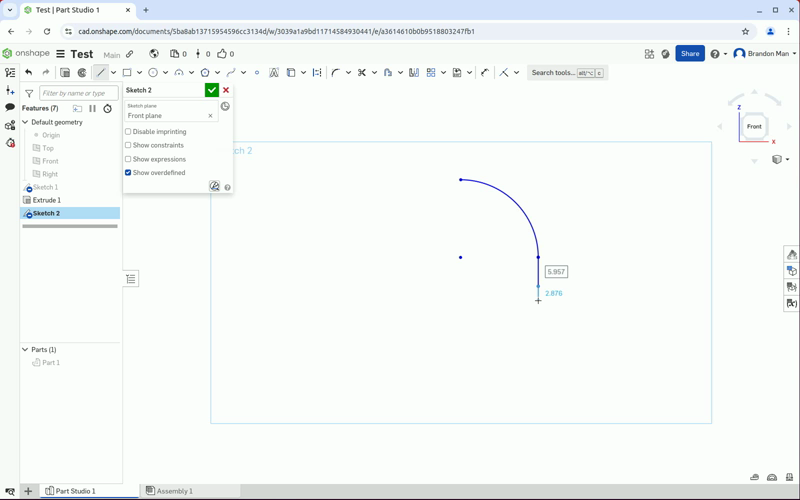
click(538, 300)
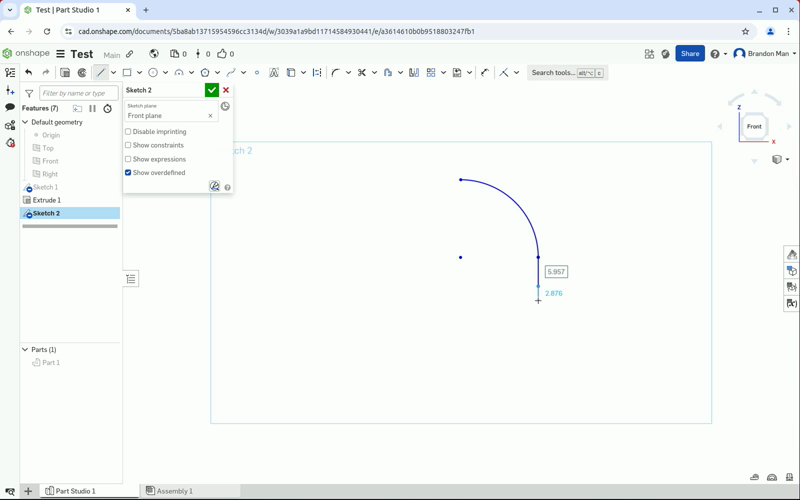
key_up(shift)
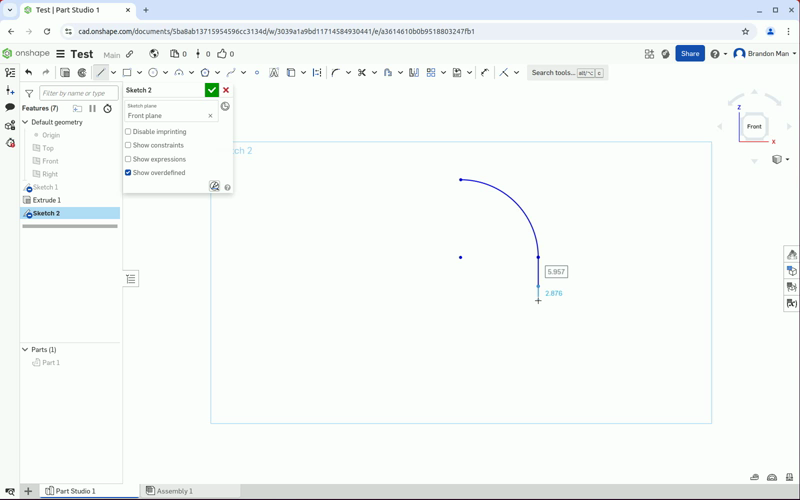
key_down(shift)
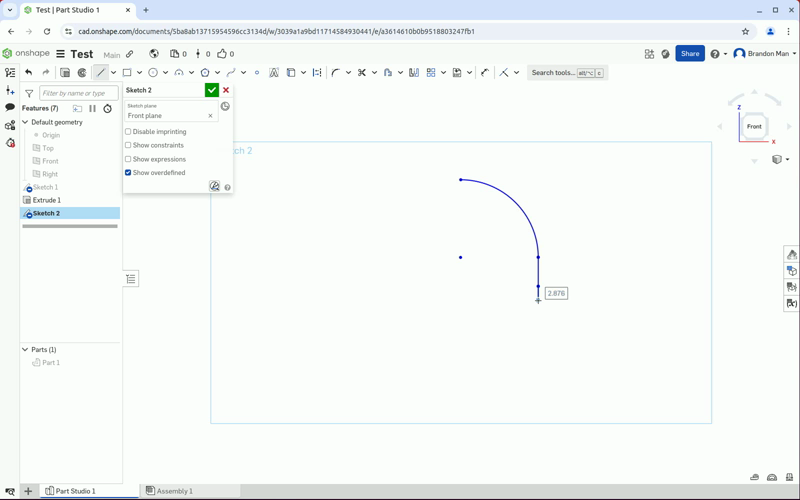
mouse_move(568, 300)
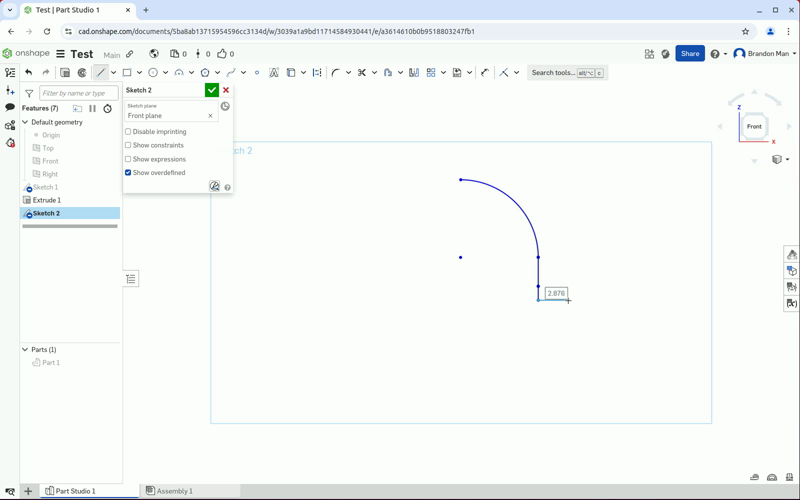
mouse_move(543, 300)
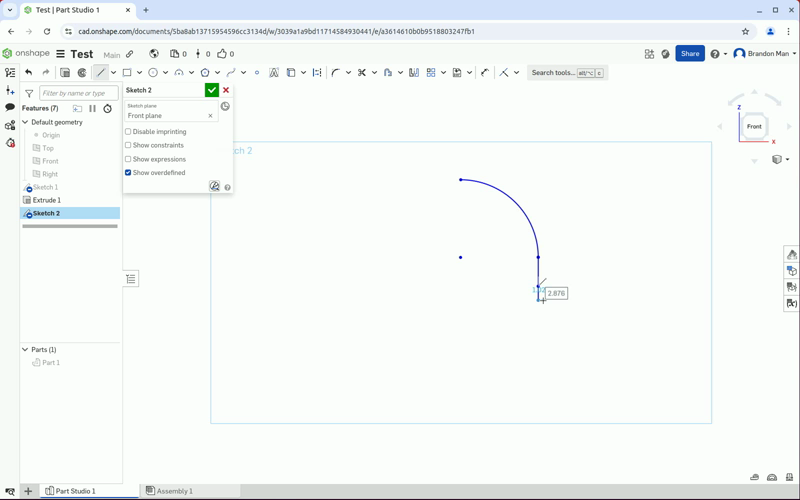
scroll(6)
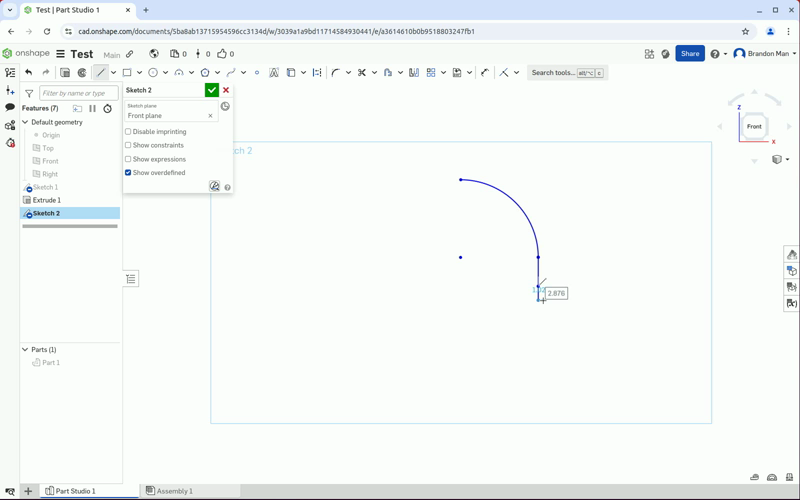
scroll(6)
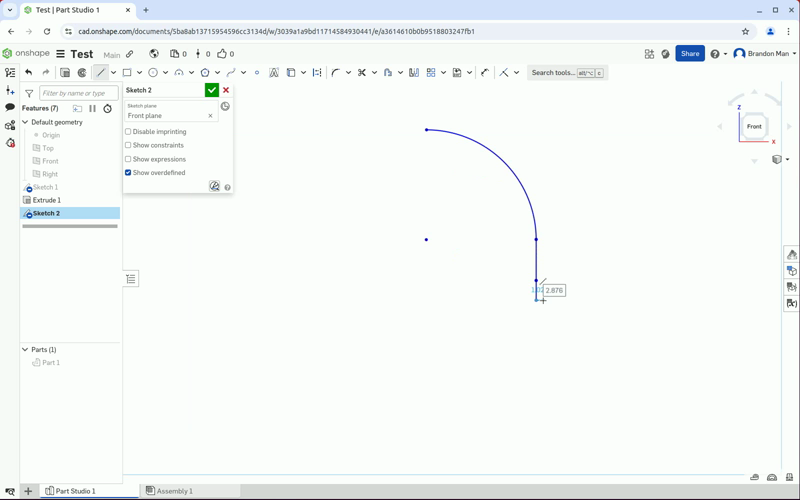
scroll(6)
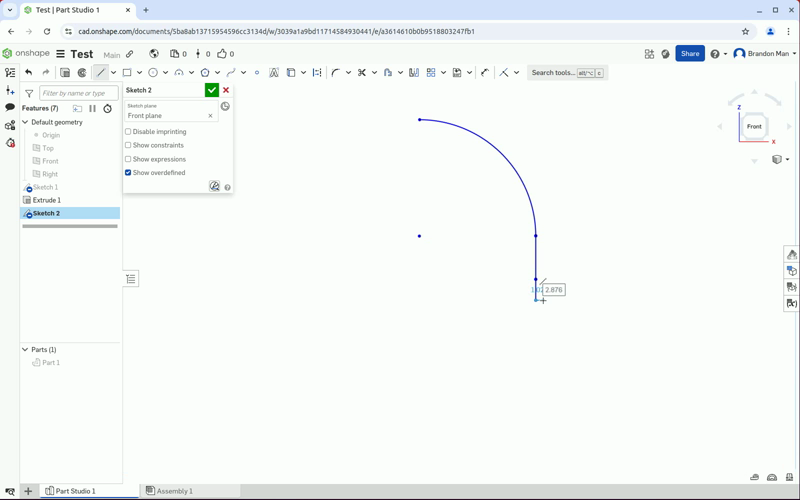
scroll(6)
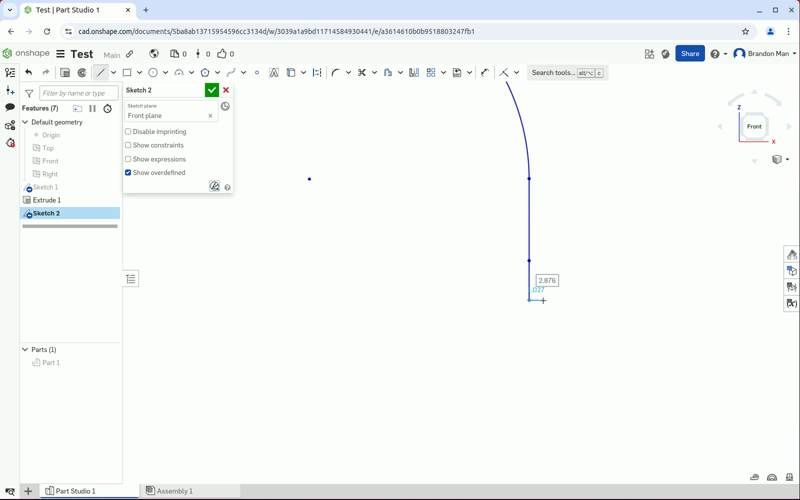
scroll(6)
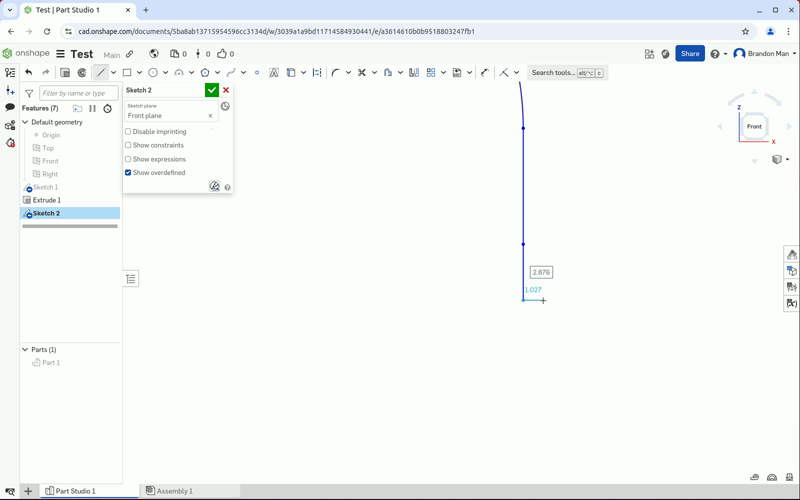
scroll(6)
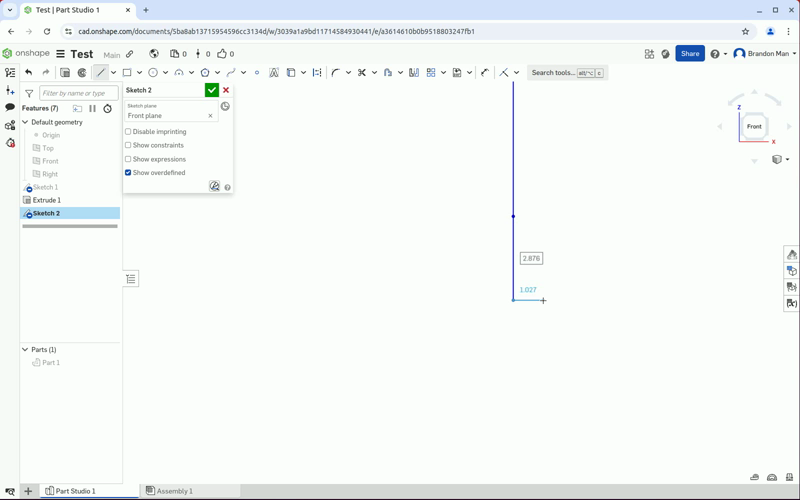
scroll(6)
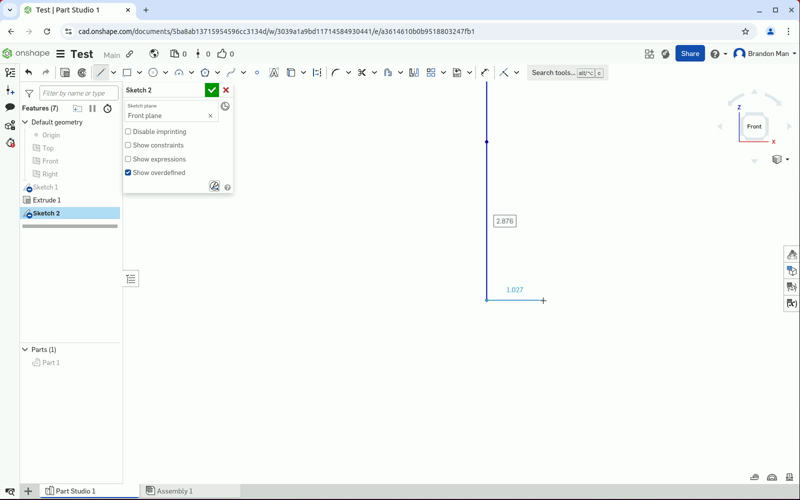
click(543, 300)
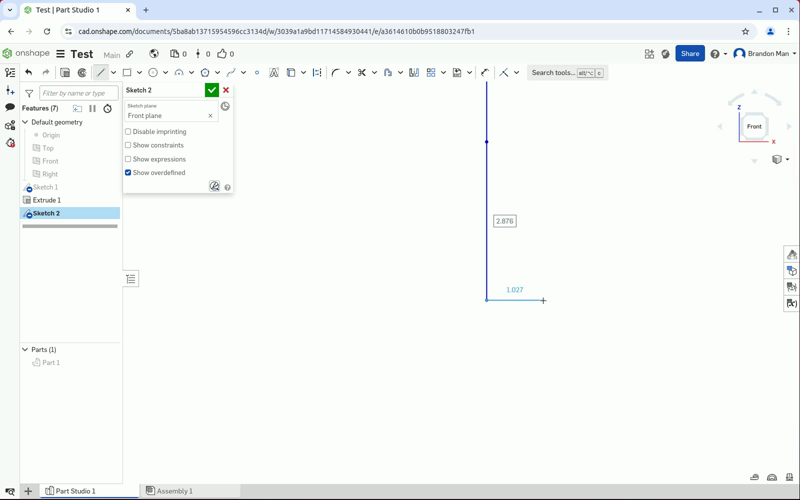
scroll(-6)
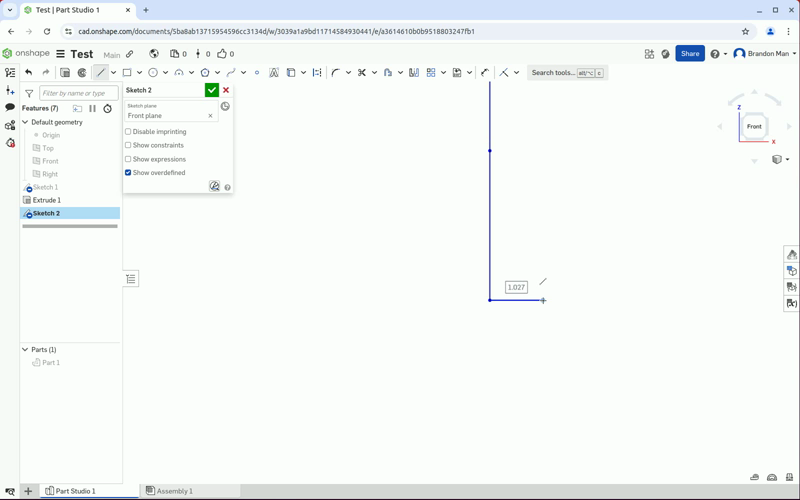
scroll(-6)
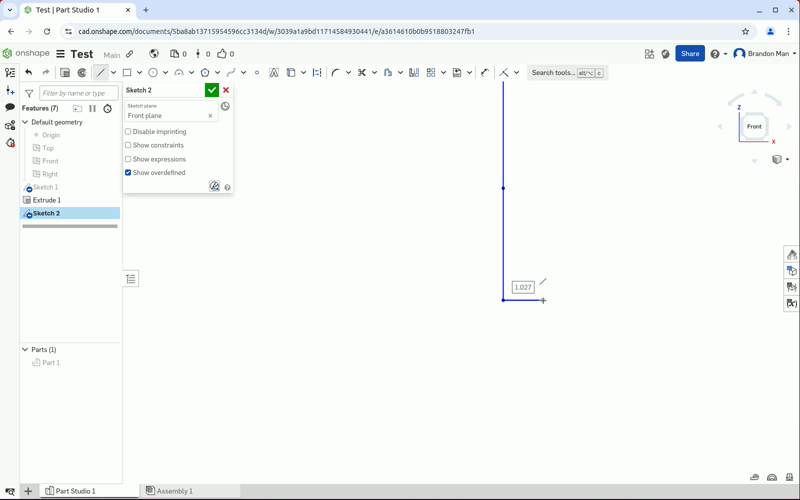
scroll(-6)
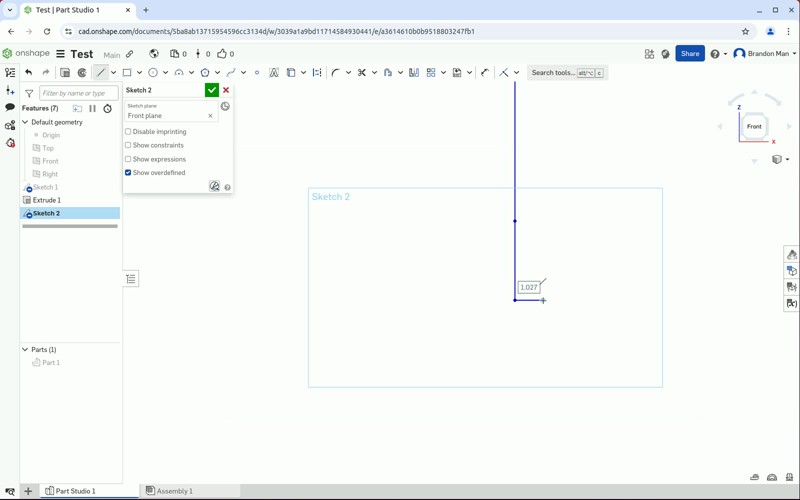
scroll(-6)
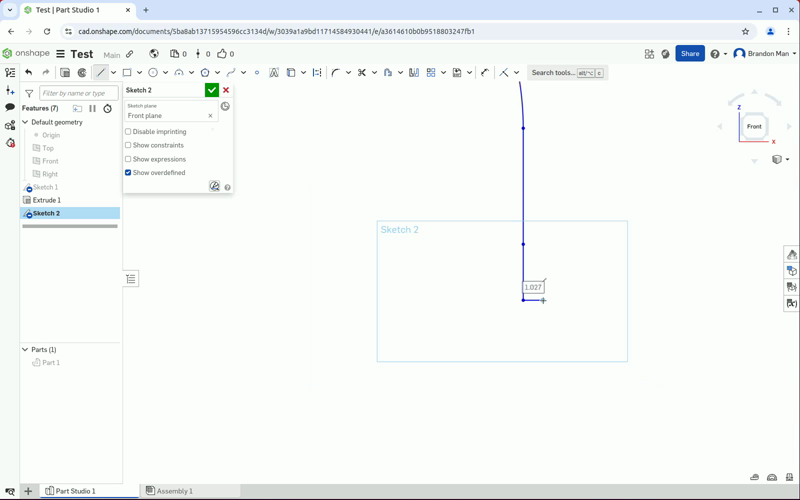
scroll(-6)
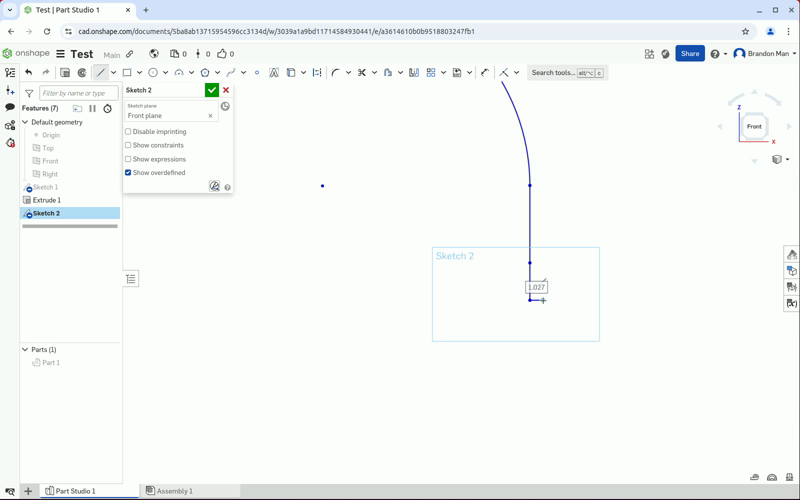
scroll(-6)
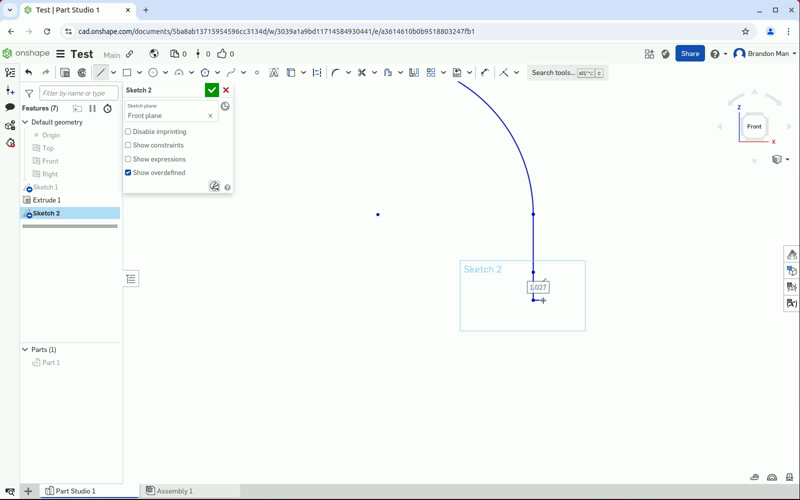
scroll(-6)
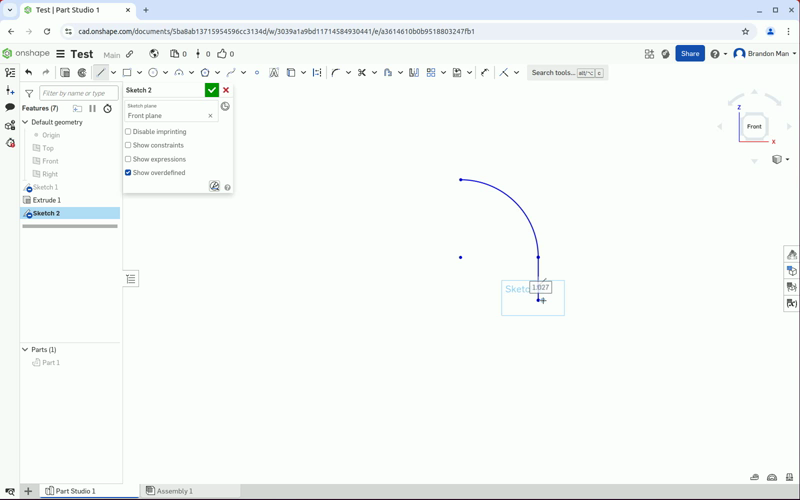
key_up(shift)
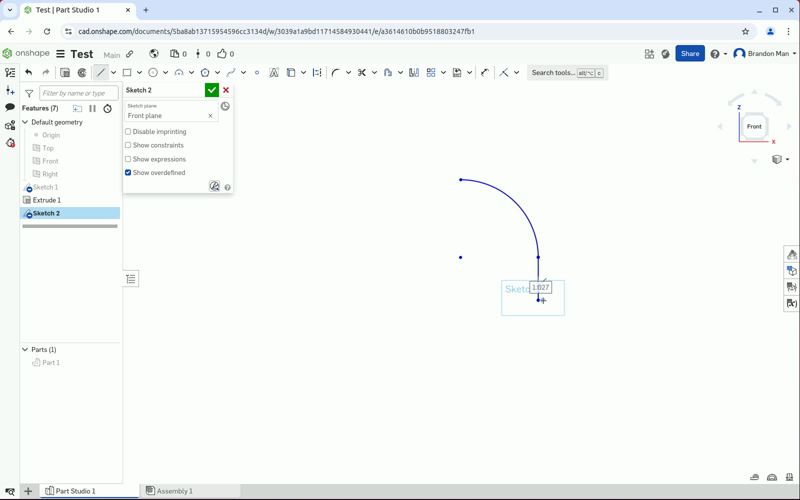
key_down(shift)
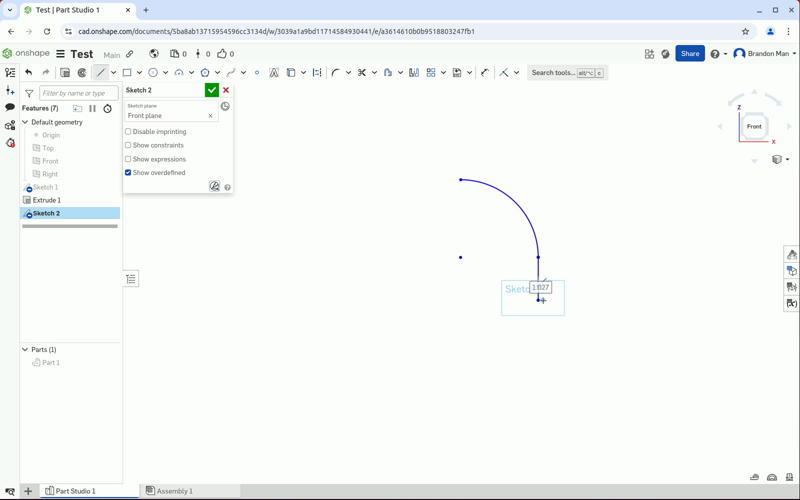
mouse_move(573, 300)
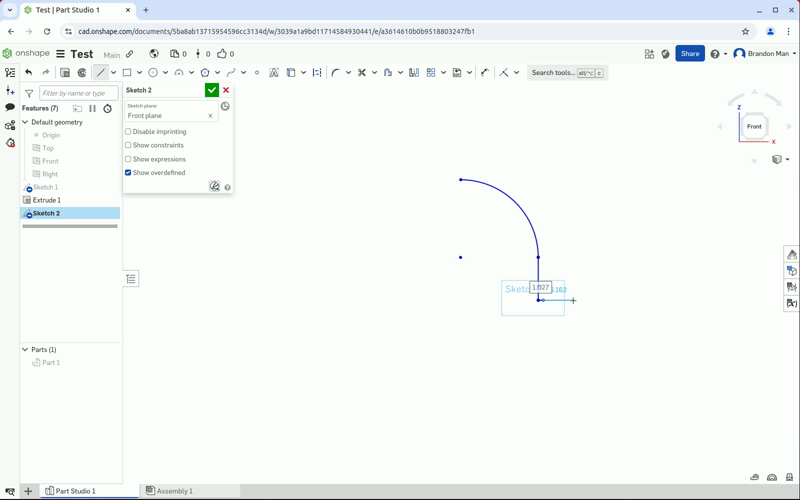
mouse_move(554, 287)
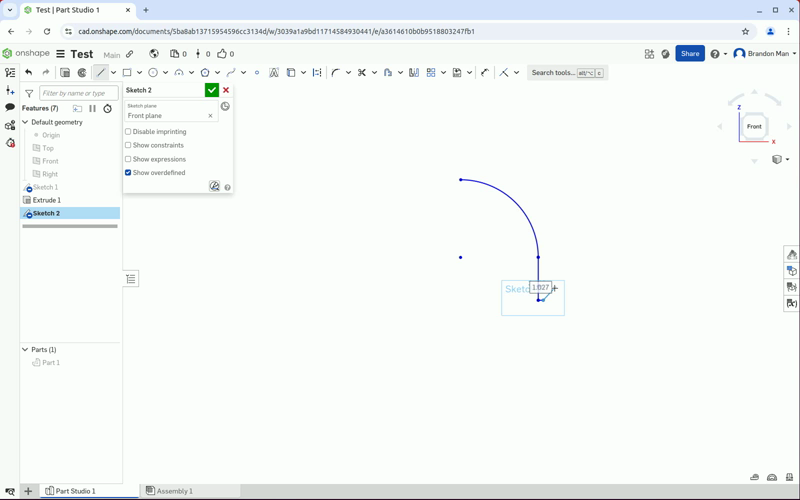
click(554, 287)
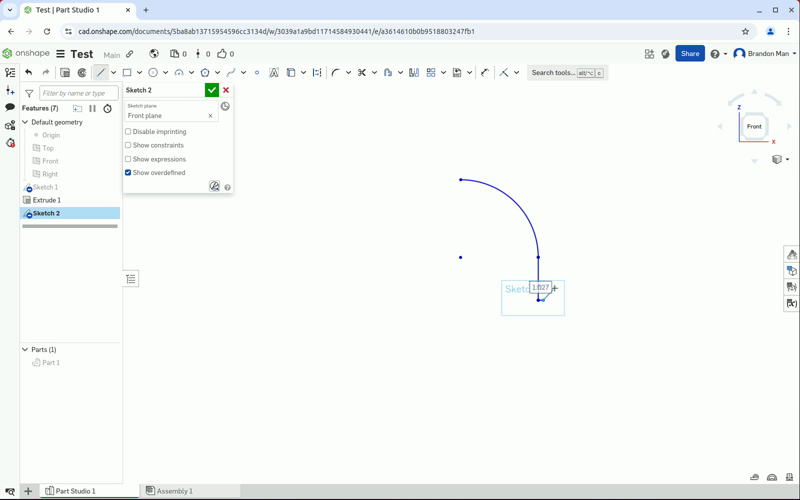
key_up(shift)
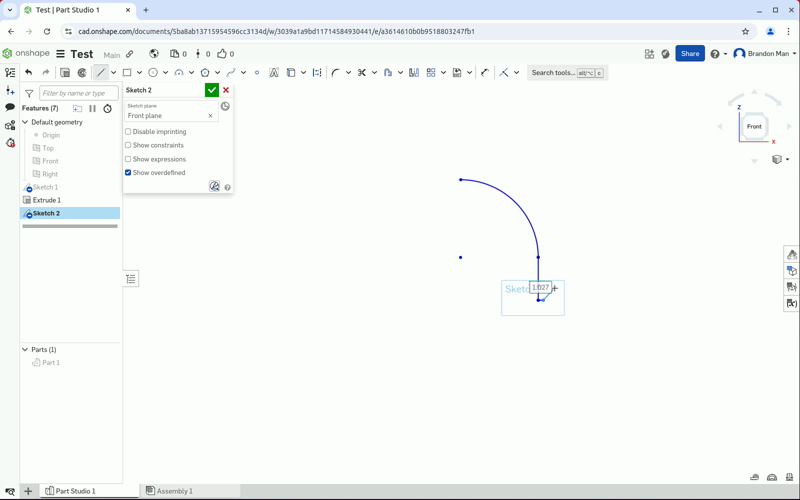
key_down(shift)
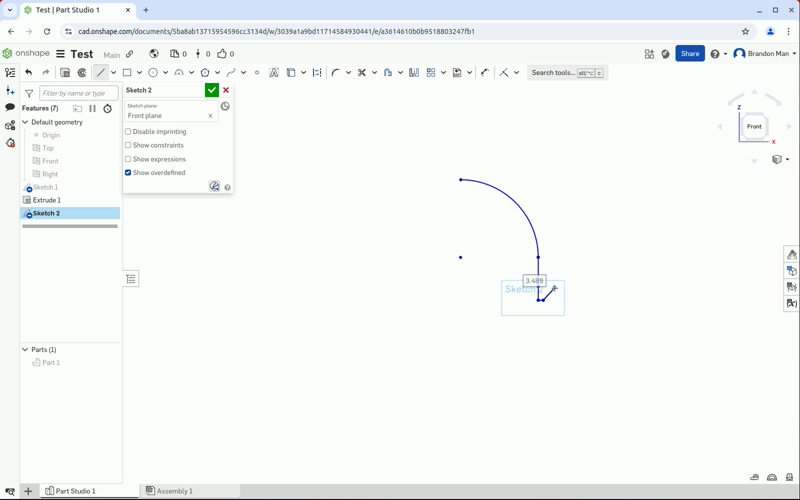
mouse_move(584, 287)
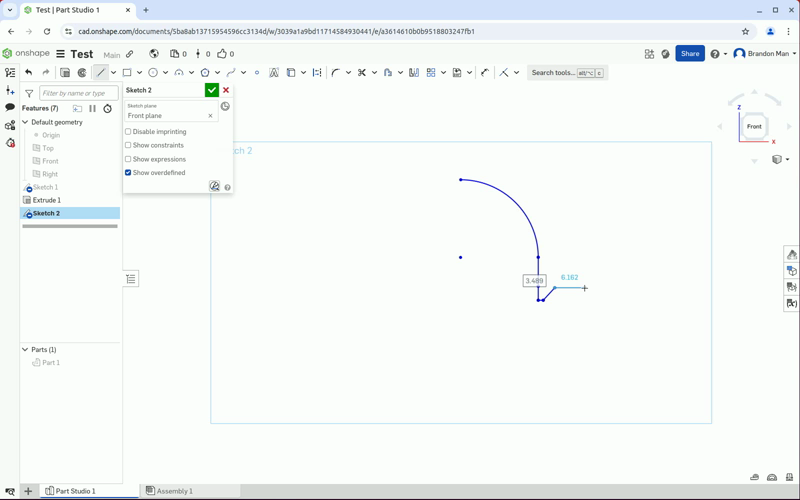
mouse_move(554, 282)
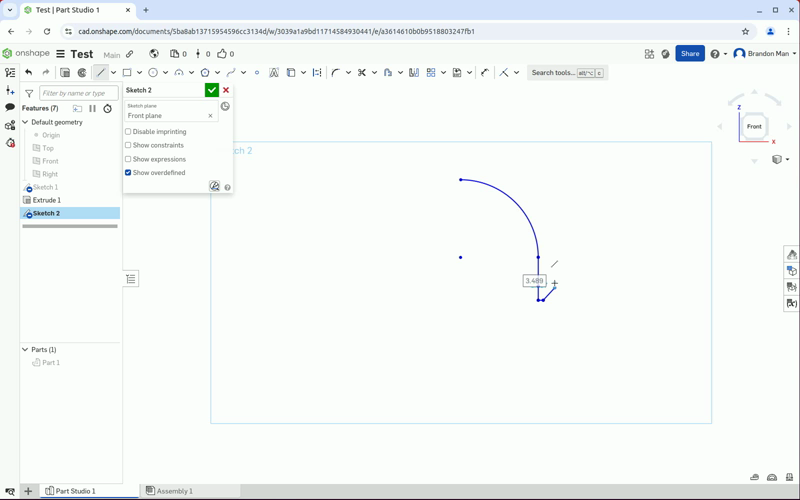
scroll(6)
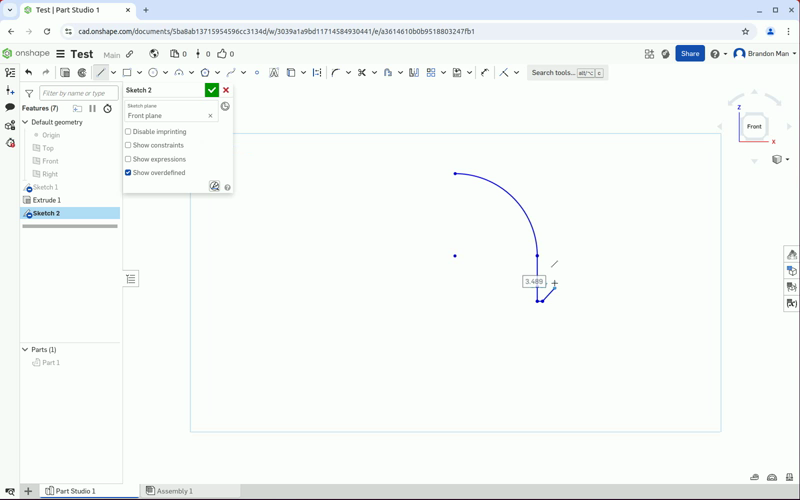
scroll(6)
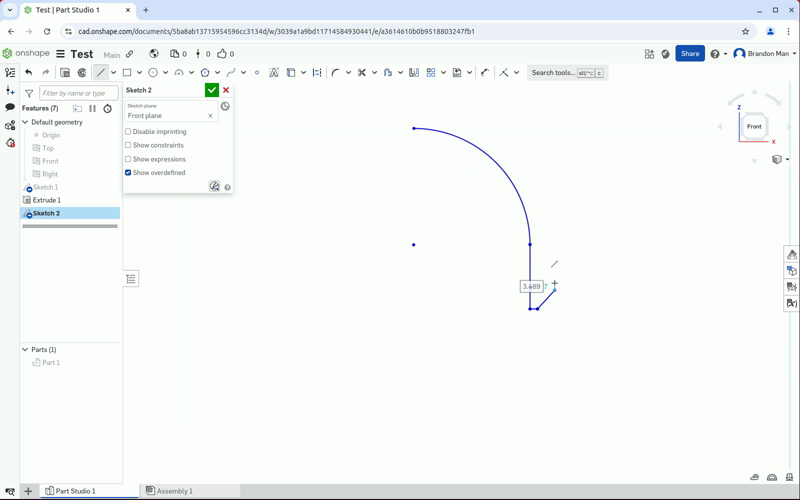
scroll(6)
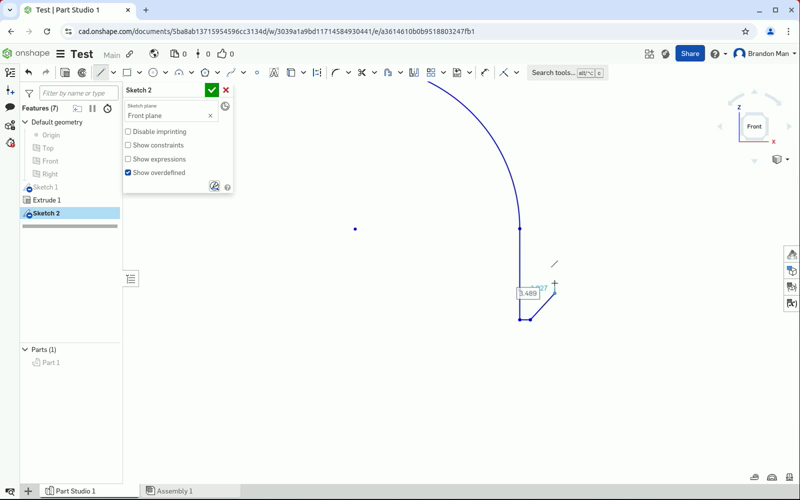
scroll(6)
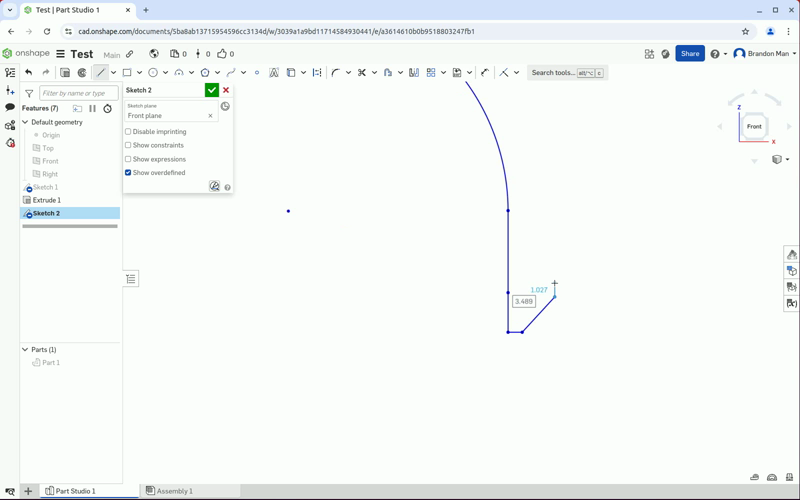
scroll(6)
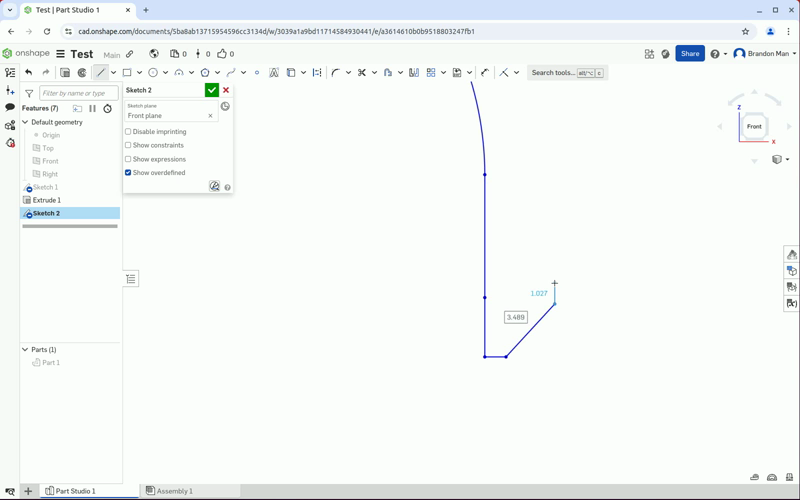
scroll(6)
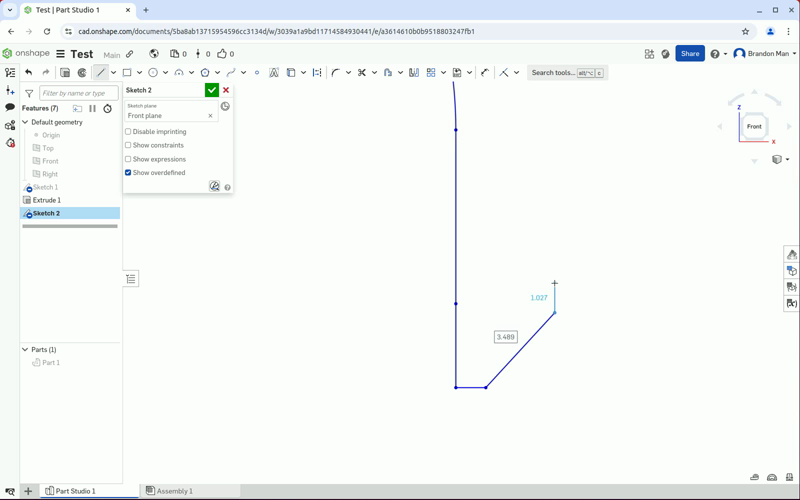
scroll(6)
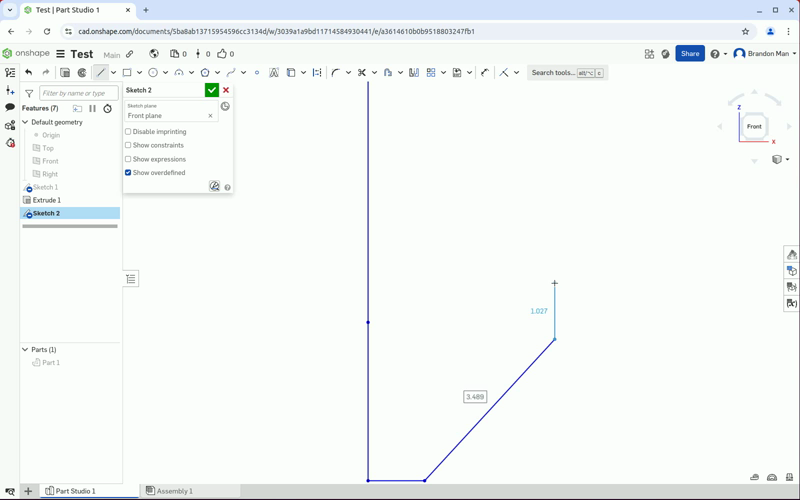
click(554, 282)
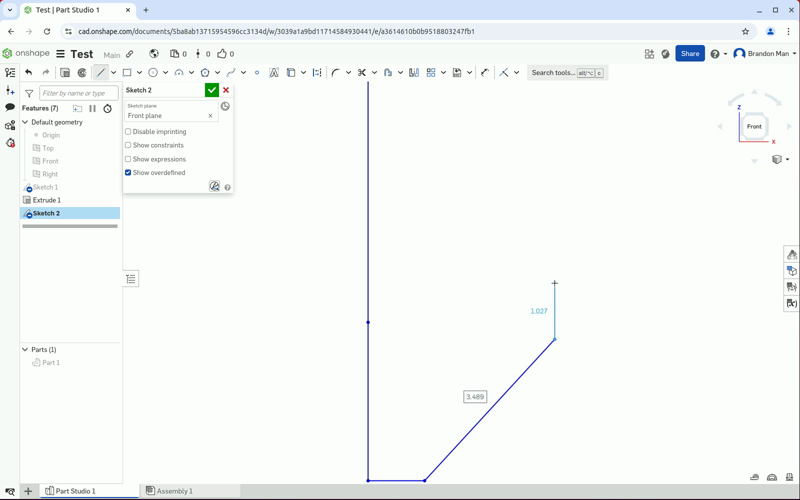
scroll(-6)
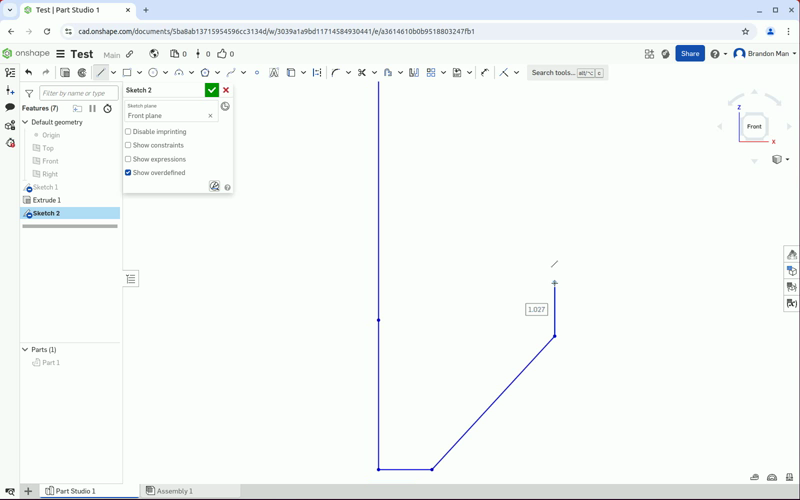
scroll(-6)
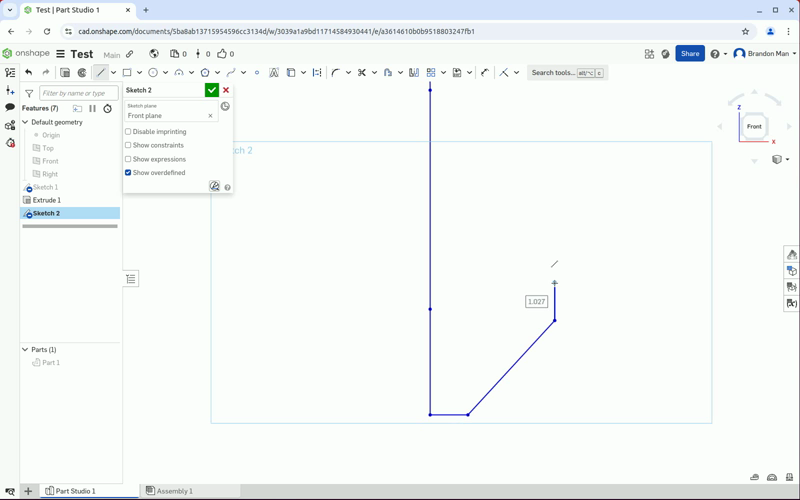
scroll(-6)
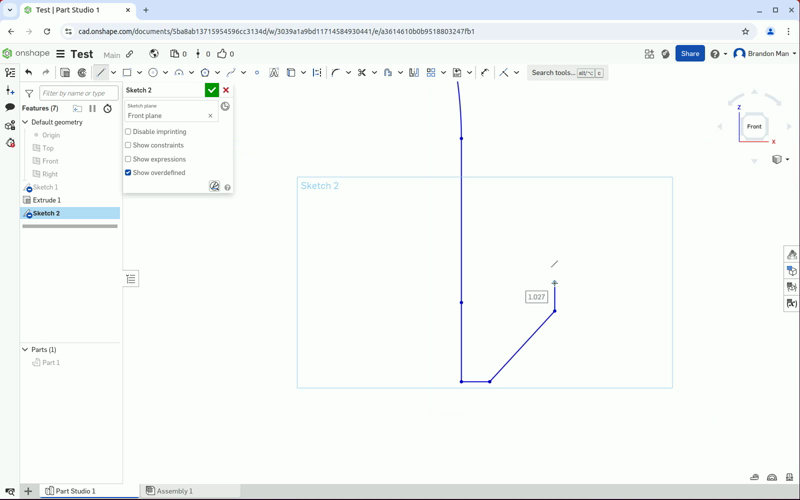
scroll(-6)
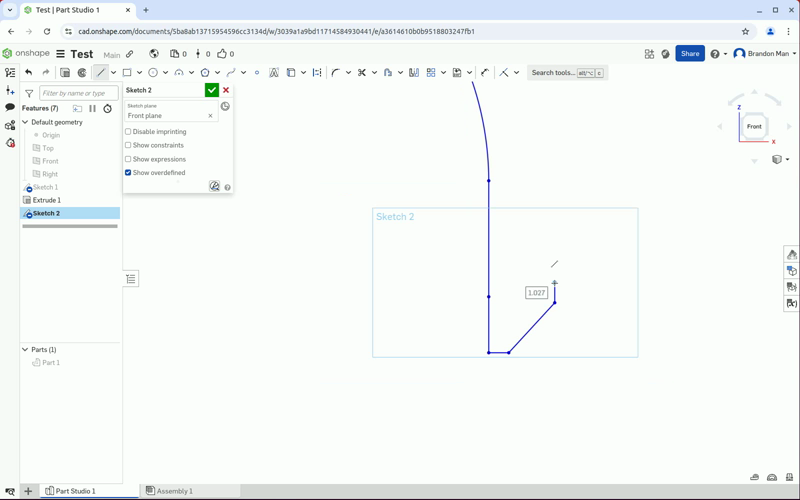
scroll(-6)
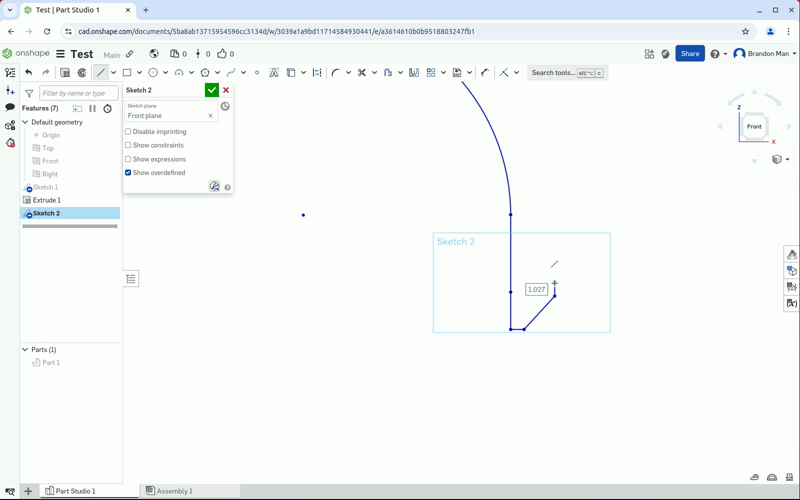
scroll(-6)
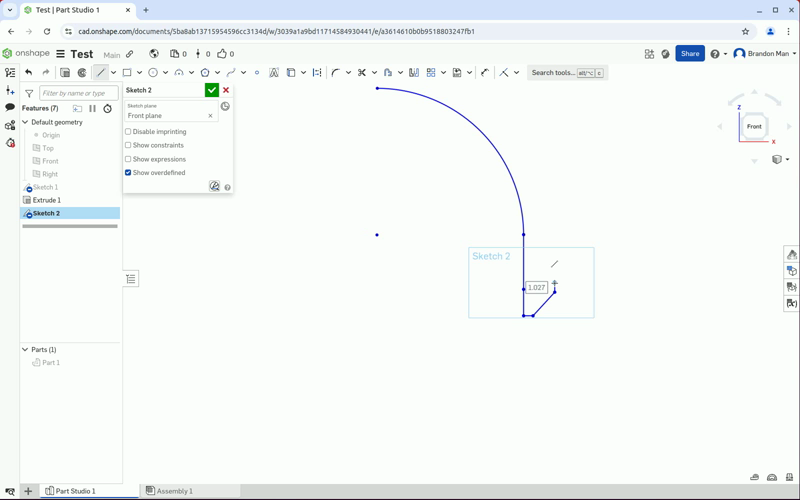
scroll(-6)
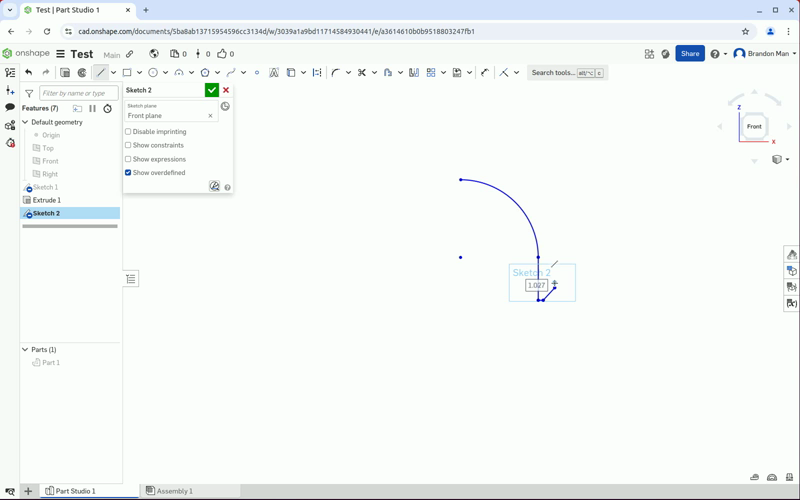
key_up(shift)
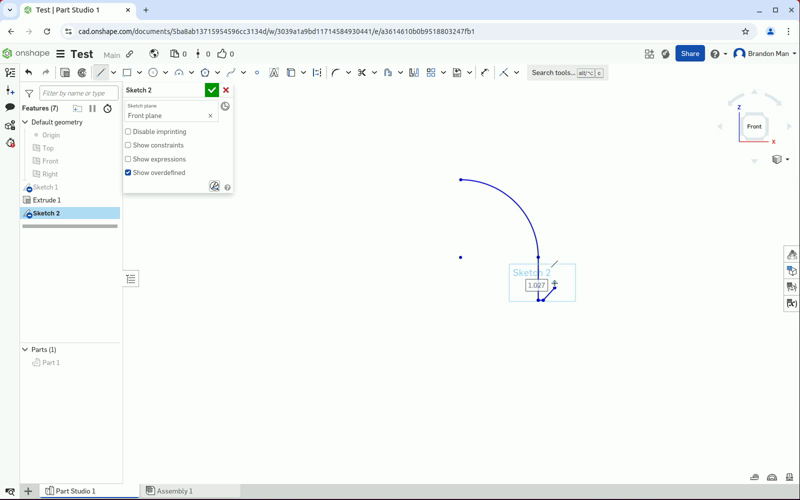
key_down(shift)
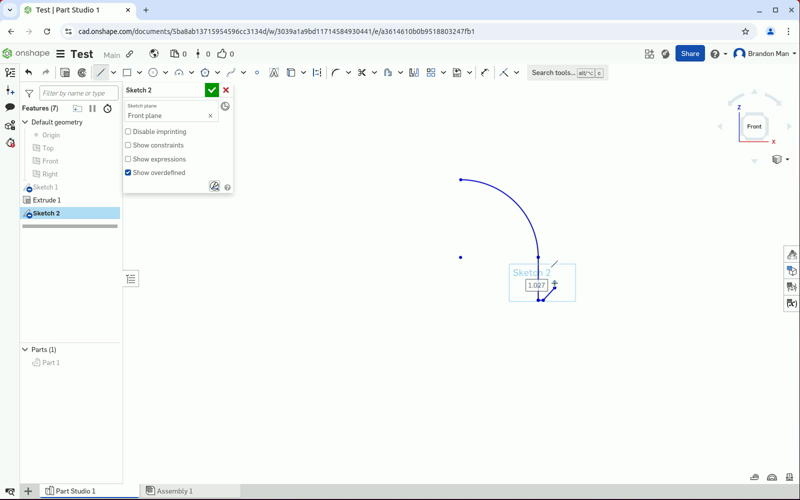
mouse_move(584, 282)
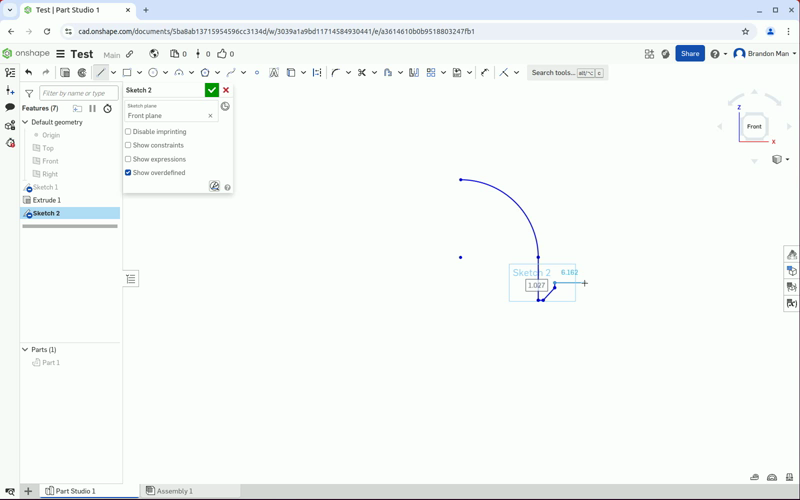
mouse_move(548, 282)
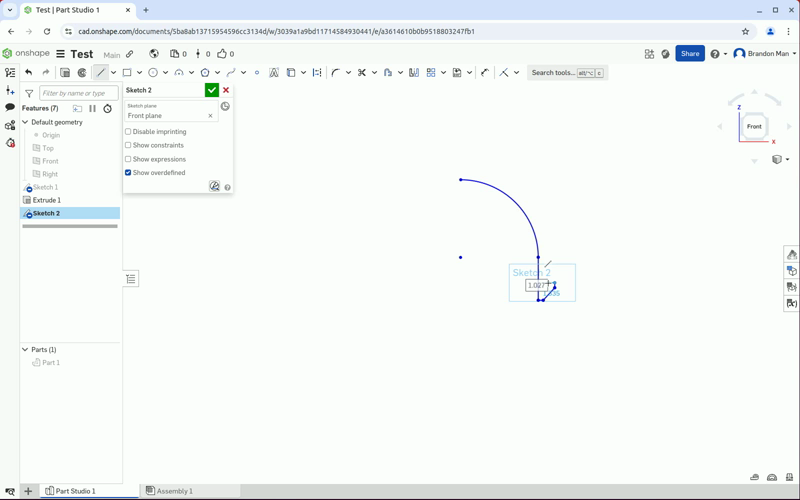
scroll(6)
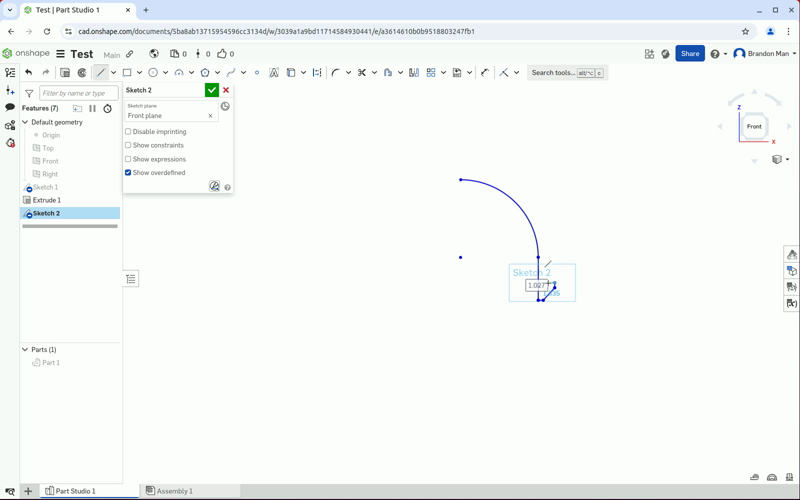
scroll(6)
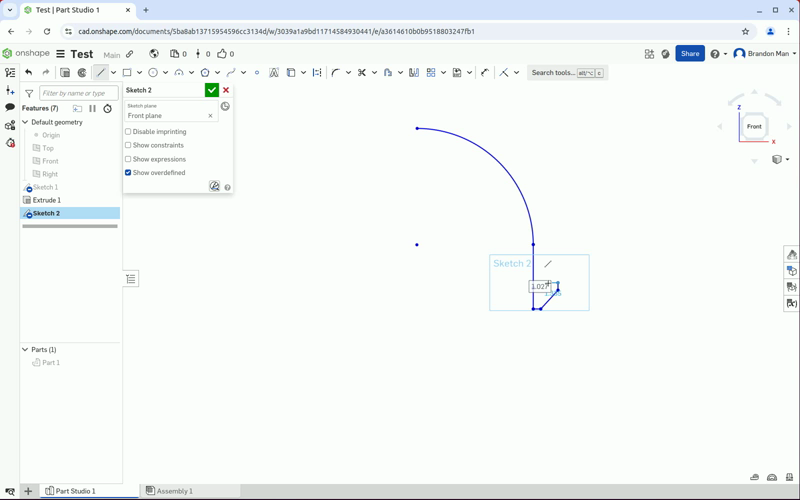
scroll(6)
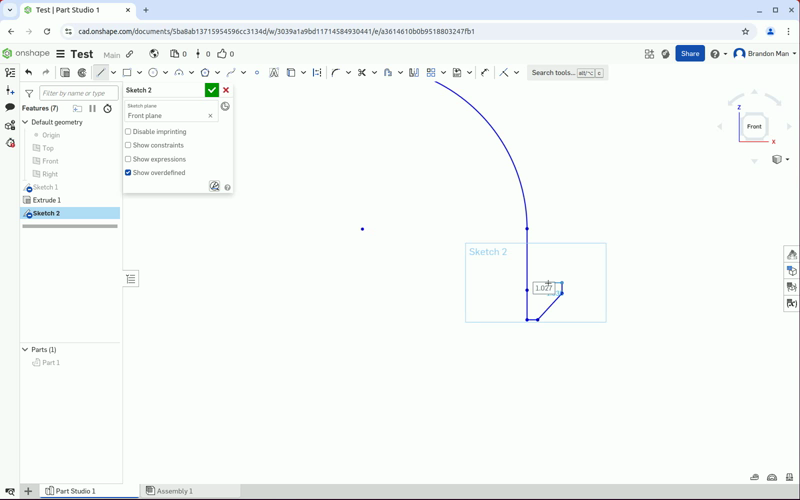
scroll(6)
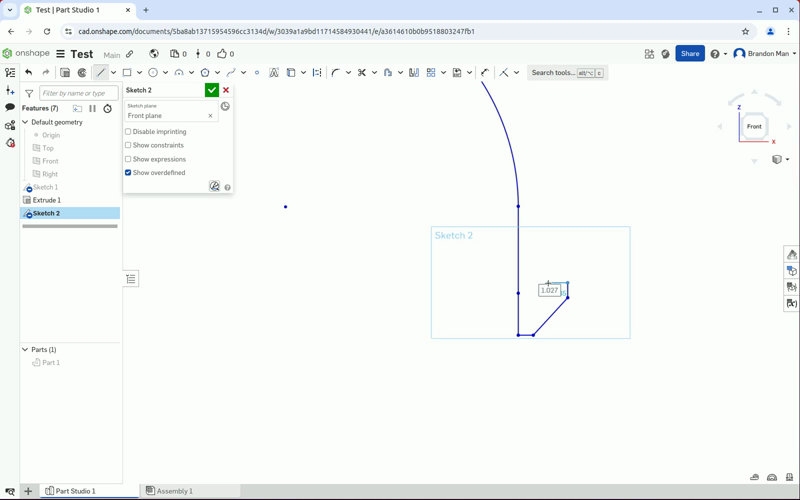
scroll(6)
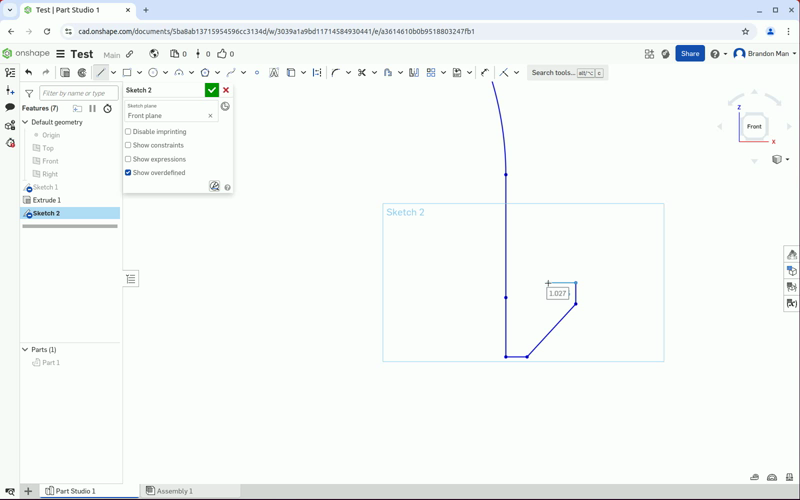
scroll(6)
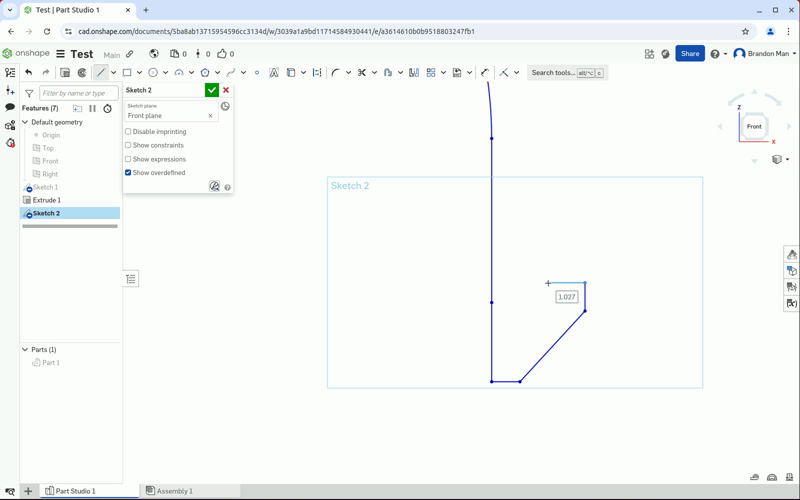
scroll(6)
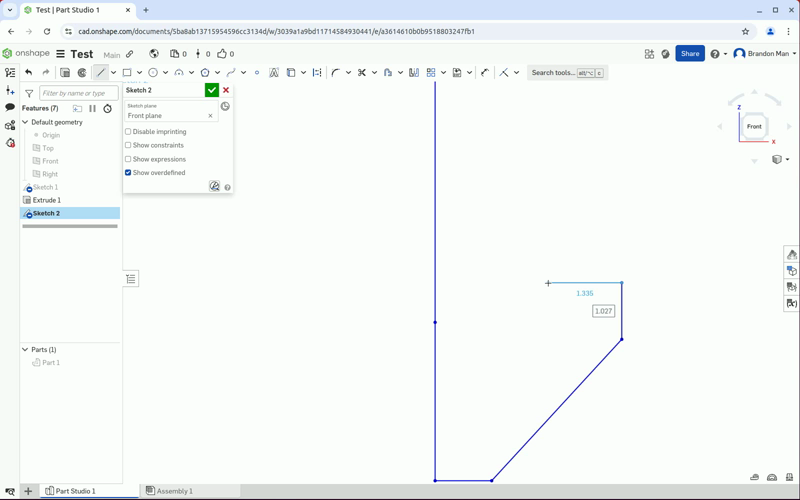
click(548, 282)
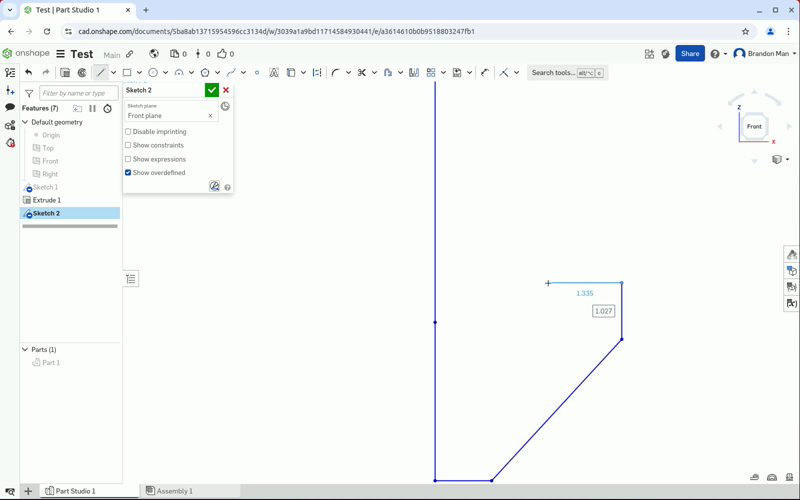
scroll(-6)
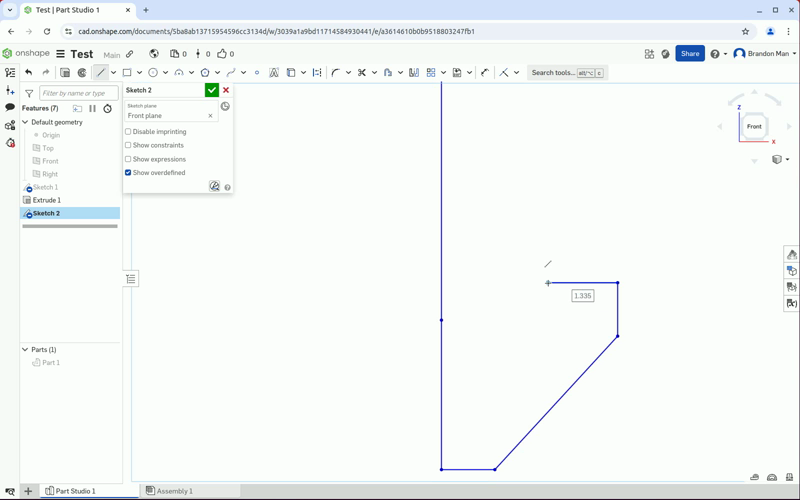
scroll(-6)
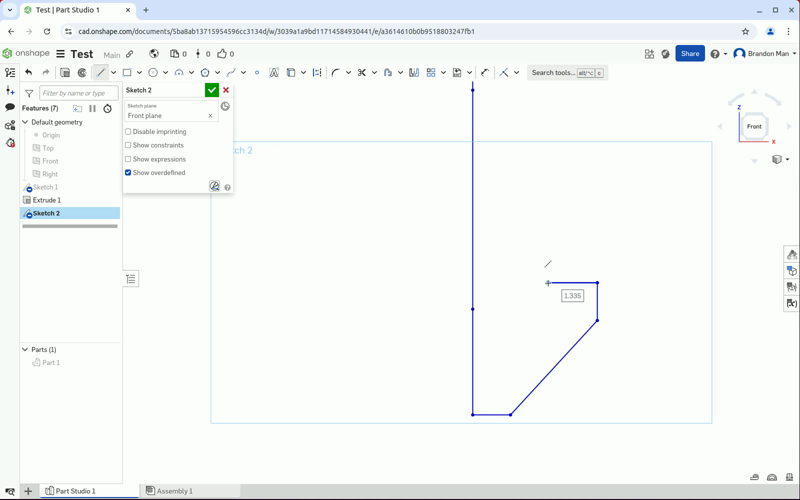
scroll(-6)
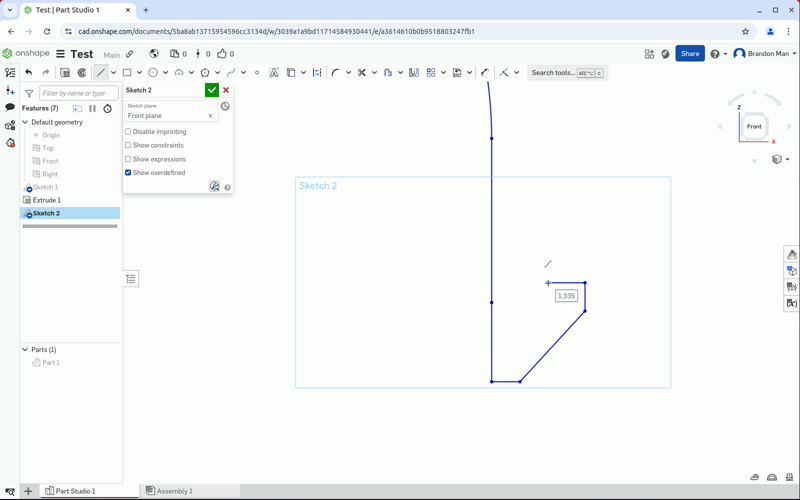
scroll(-6)
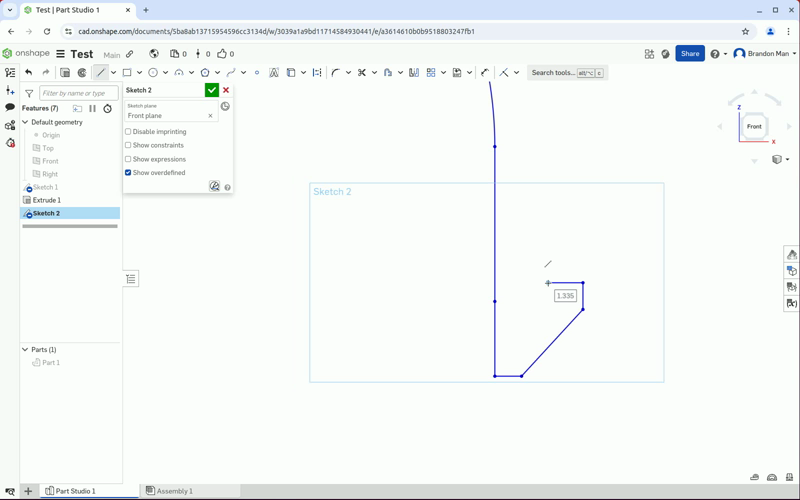
scroll(-6)
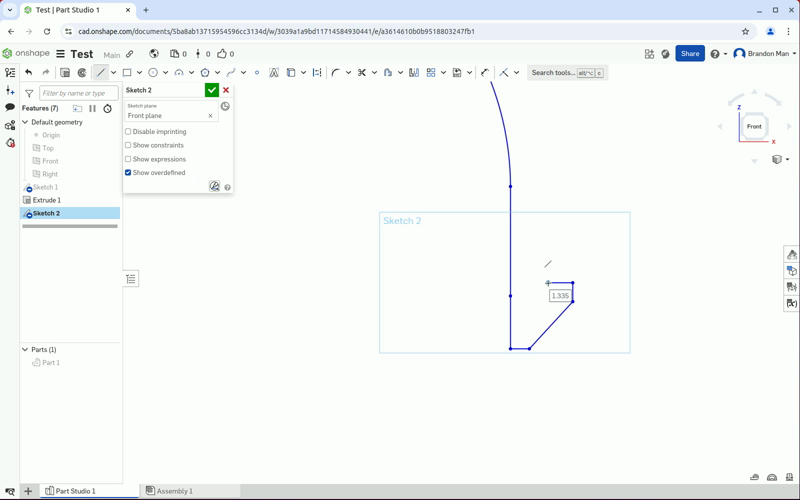
scroll(-6)
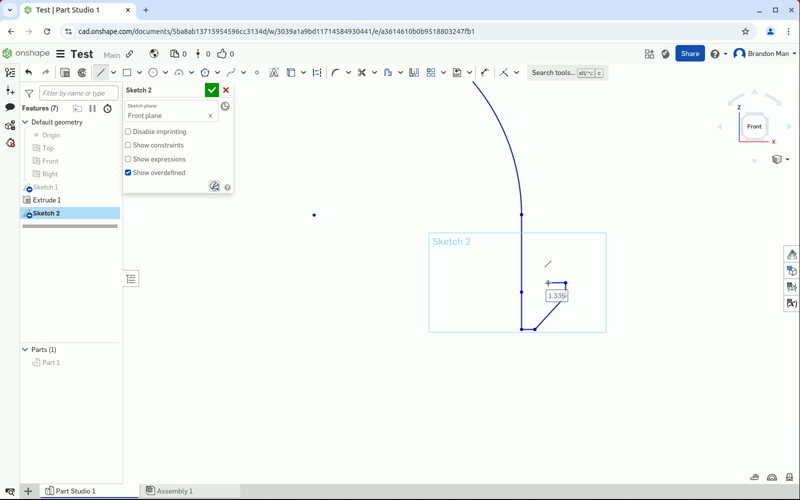
scroll(-6)
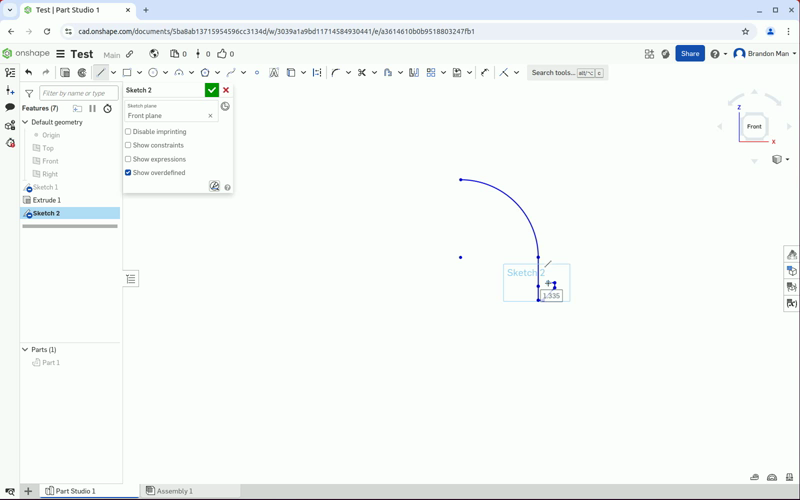
key_up(shift)
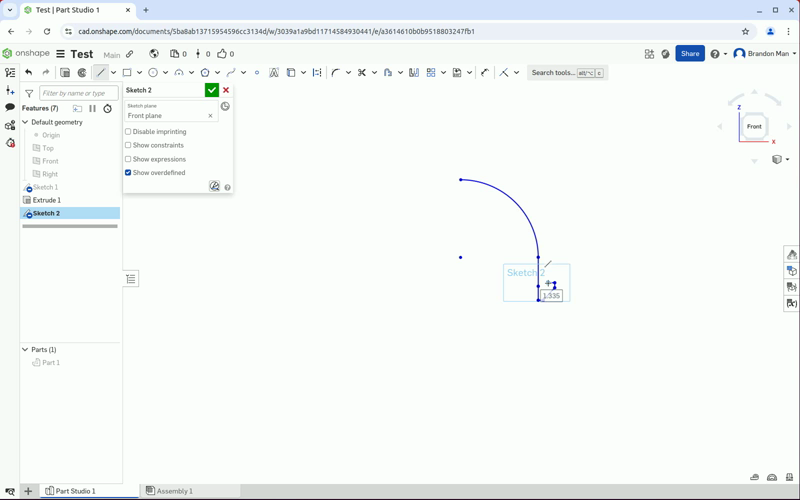
key_down(shift)
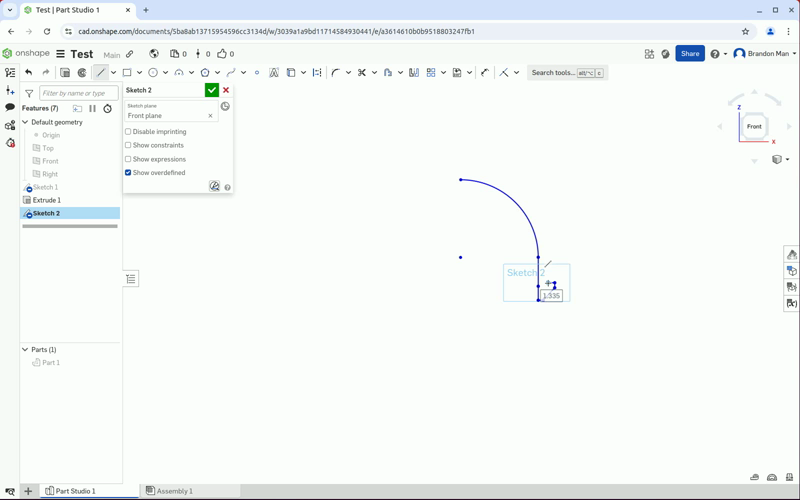
mouse_move(578, 282)
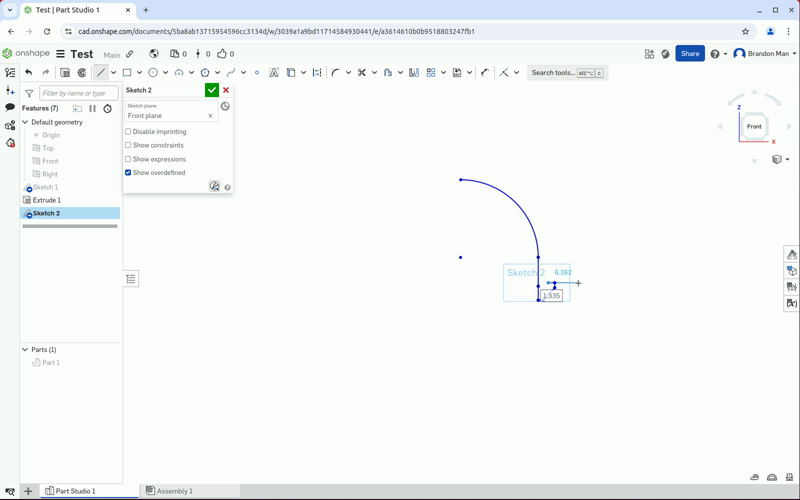
mouse_move(548, 257)
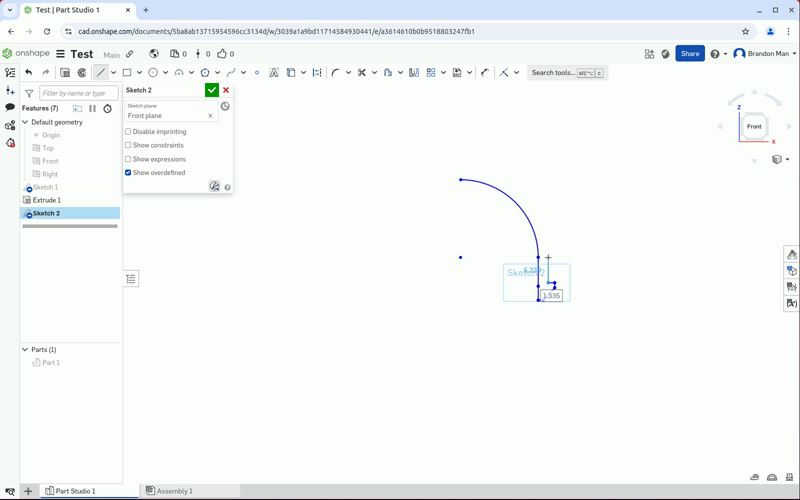
click(548, 257)
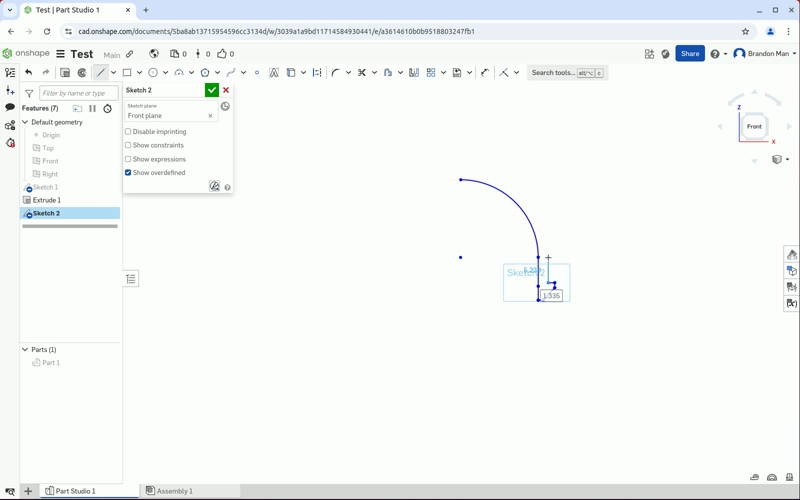
key_up(shift)
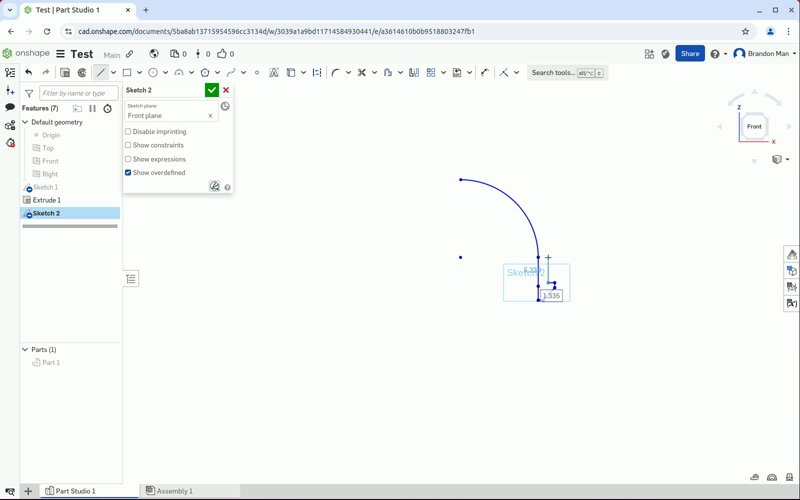
key(esc)
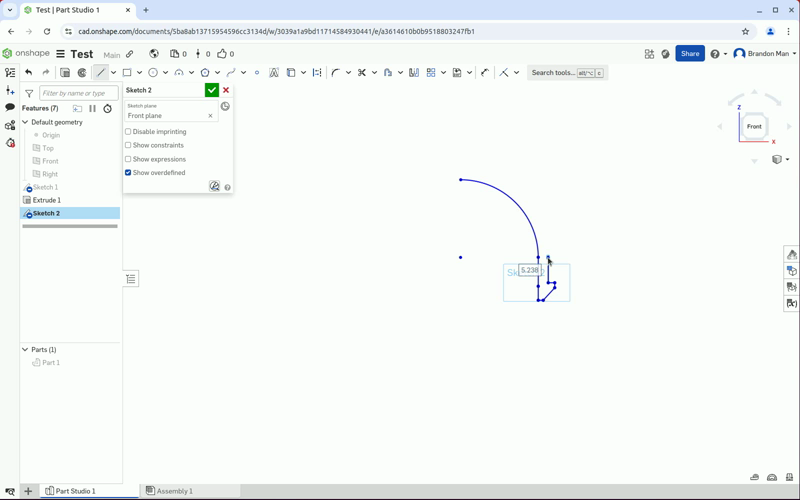
key(a)
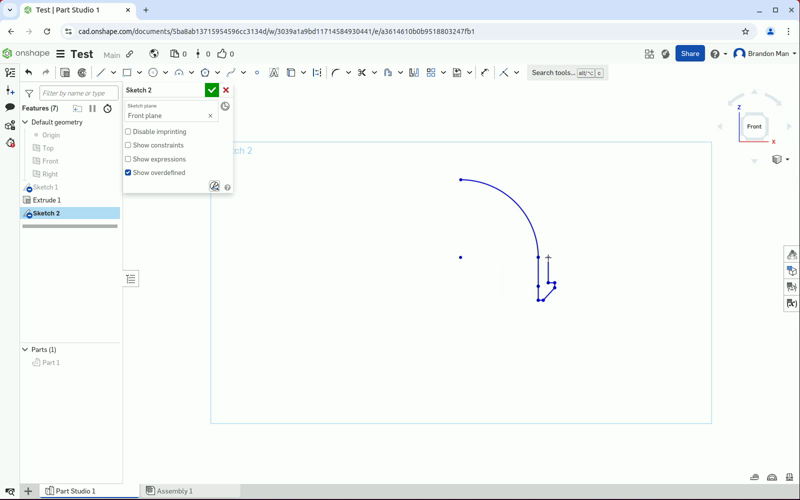
mouse_move(548, 257)
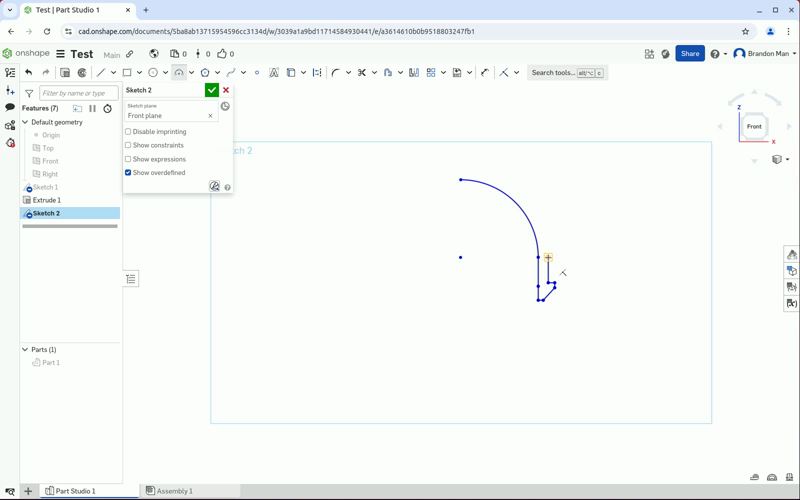
click(548, 257)
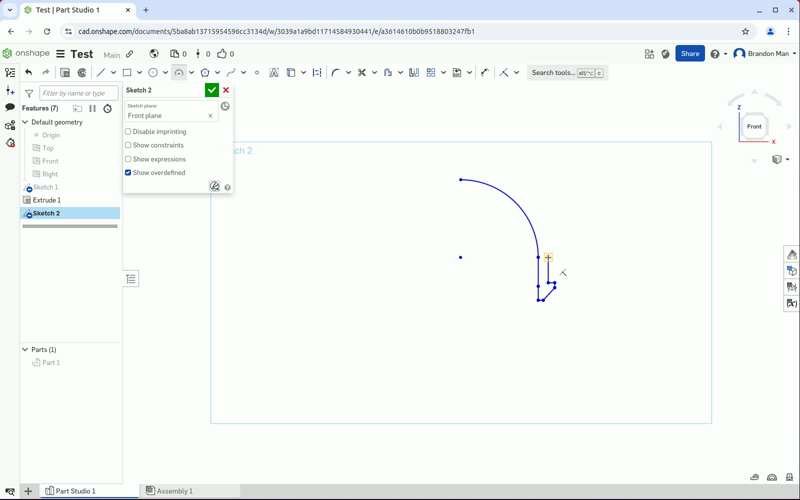
key_down(shift)
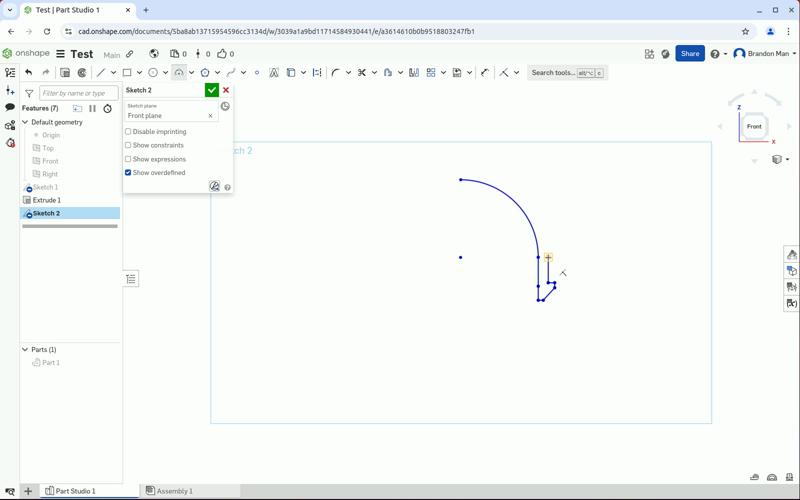
mouse_move(460, 169)
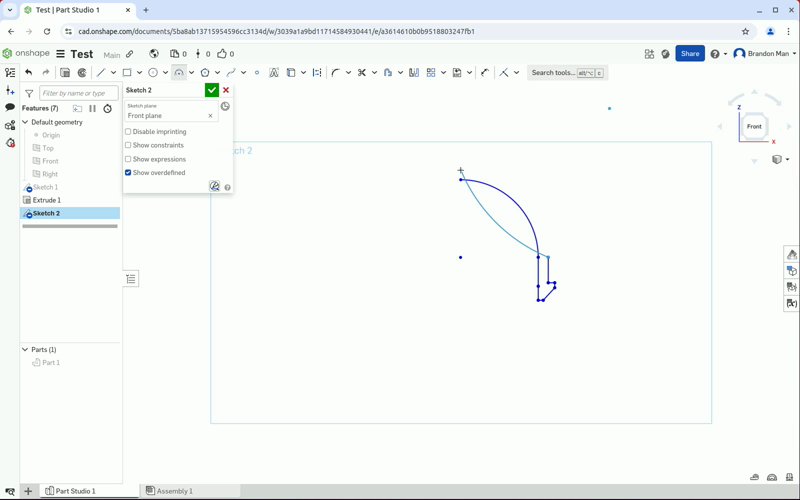
click(460, 169)
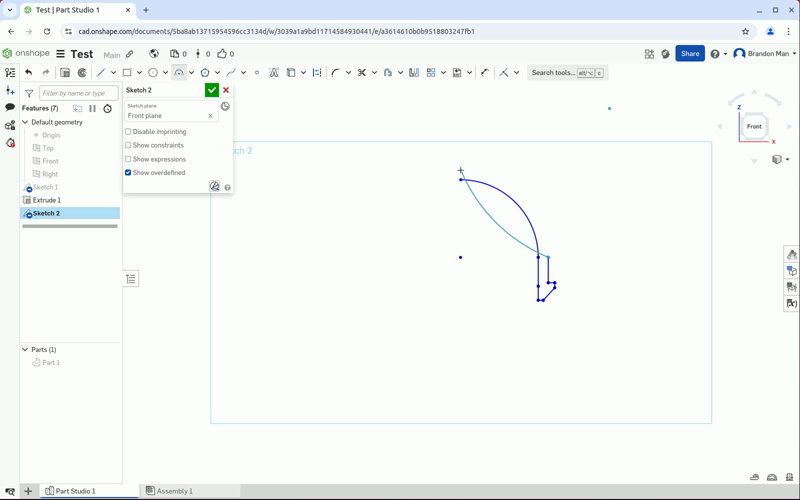
mouse_move(522, 195)
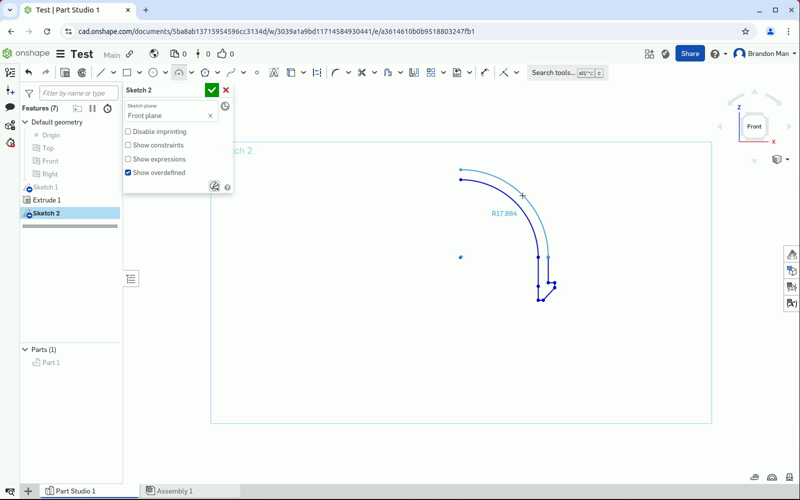
click(522, 195)
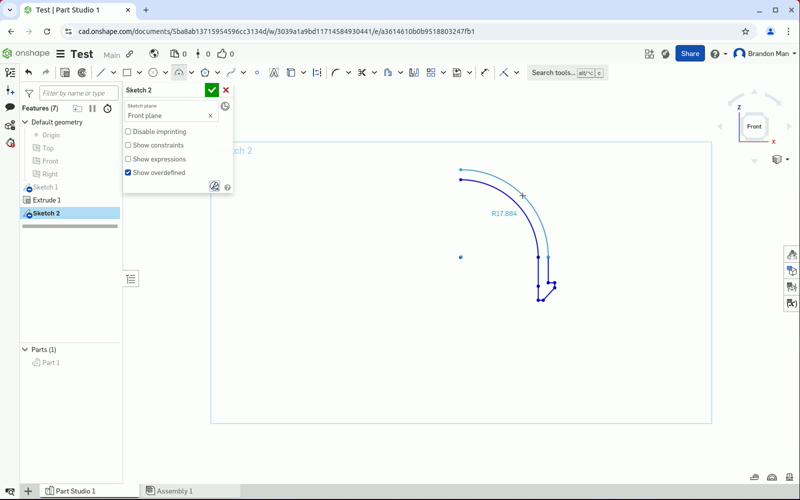
key_up(shift)
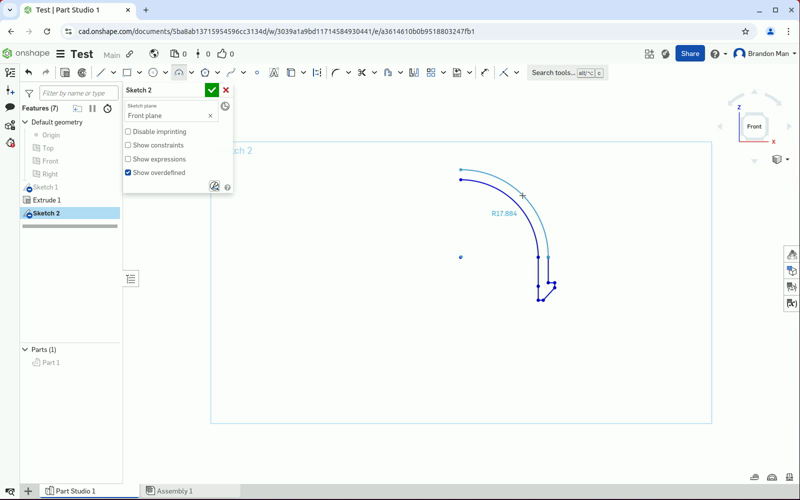
key(esc)
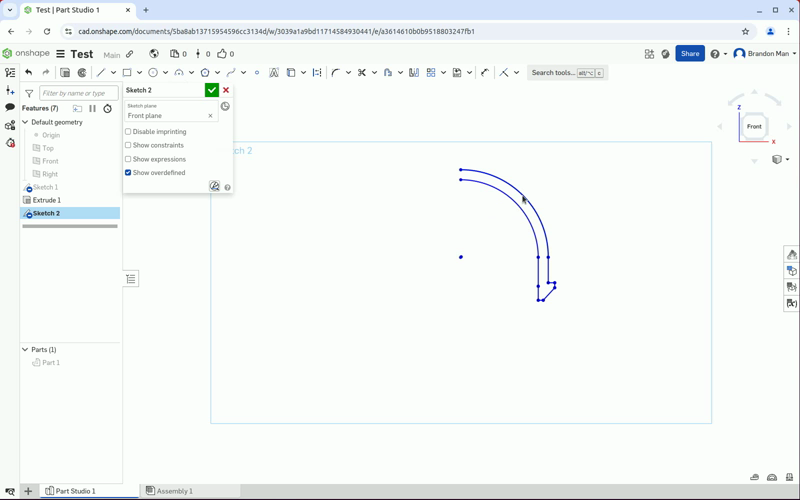
key(l)
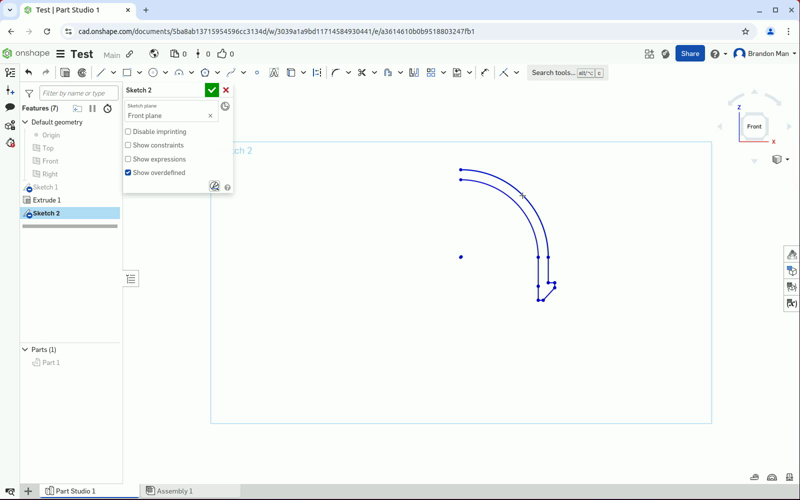
mouse_move(460, 169)
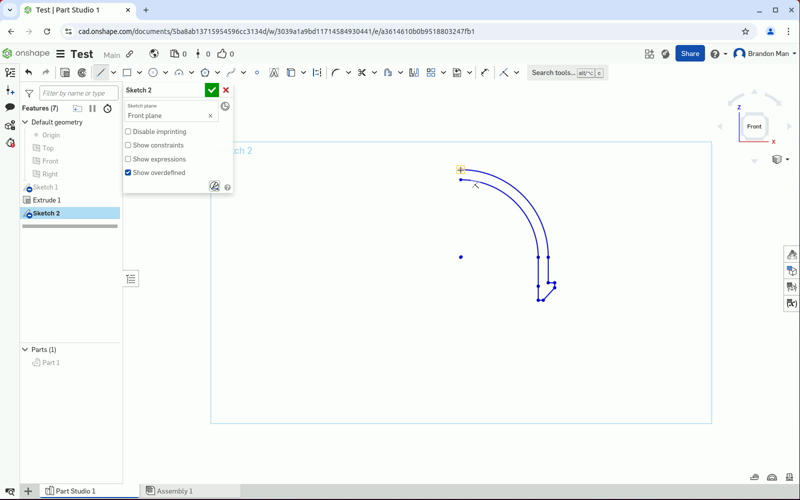
click(460, 169)
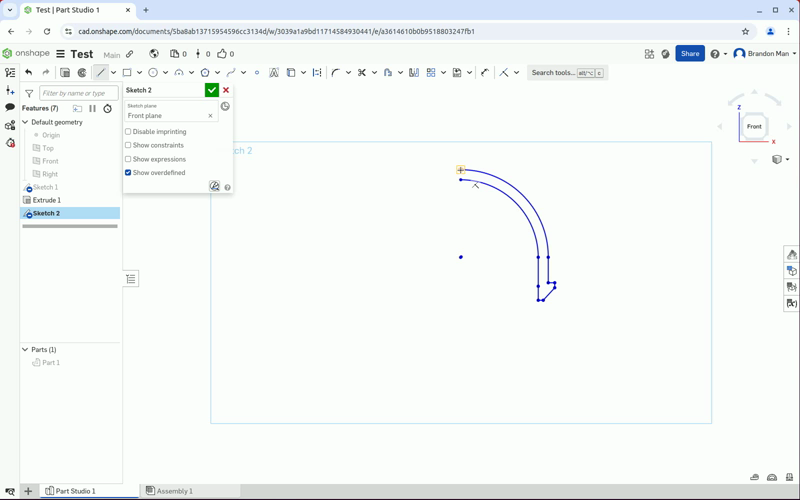
mouse_move(490, 169)
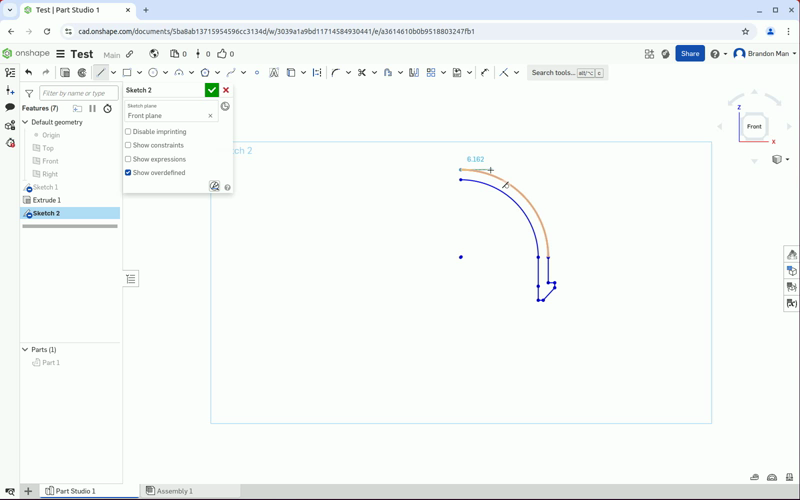
key_down(shift)
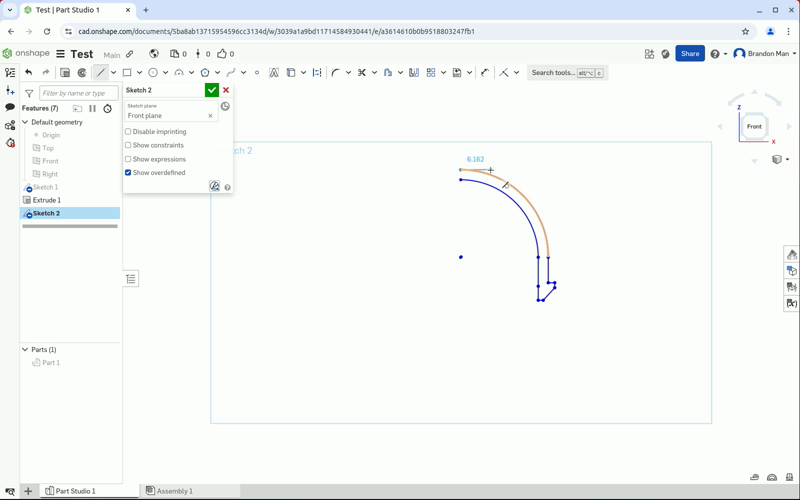
mouse_move(460, 179)
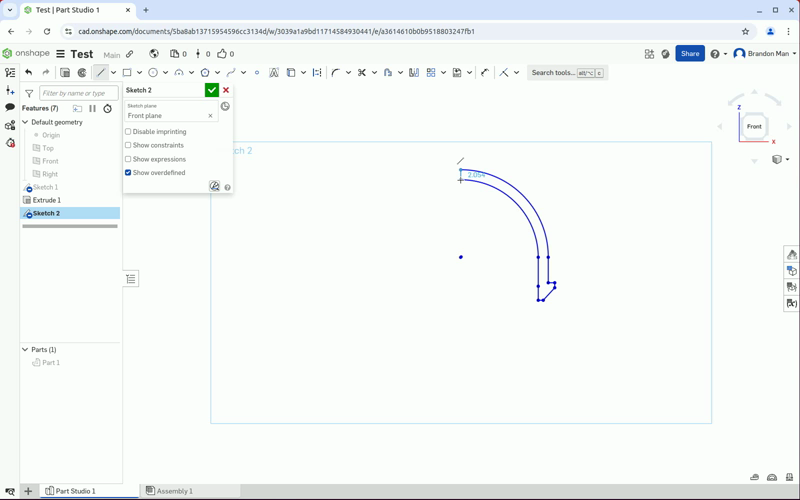
key_up(shift)
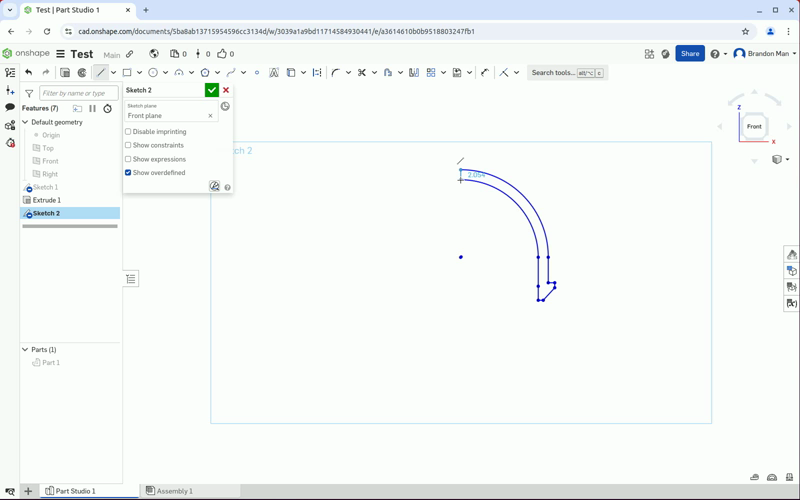
click(460, 179)
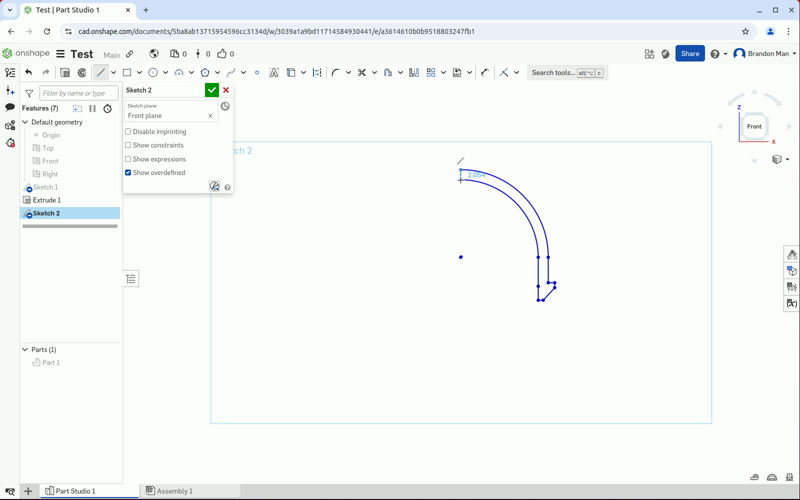
key(esc)
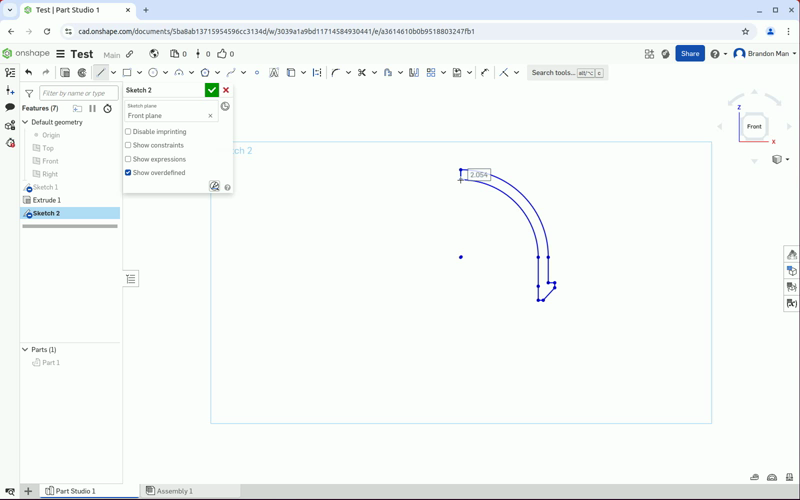
mouse_move(508, 185)
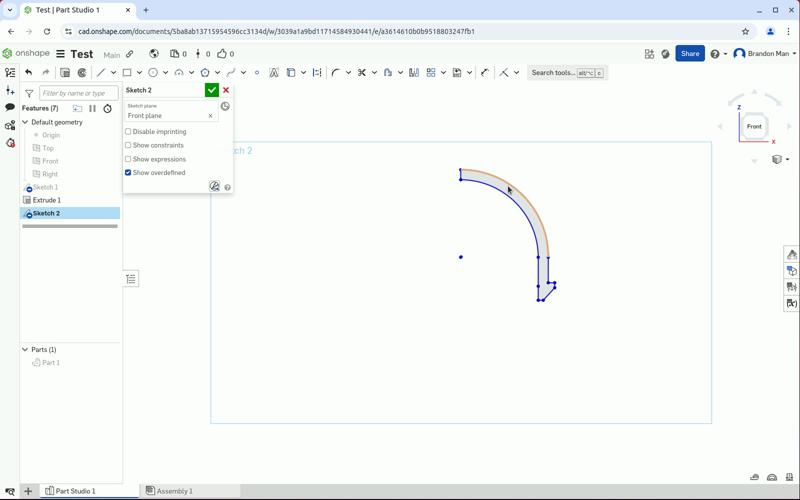
scroll(6)
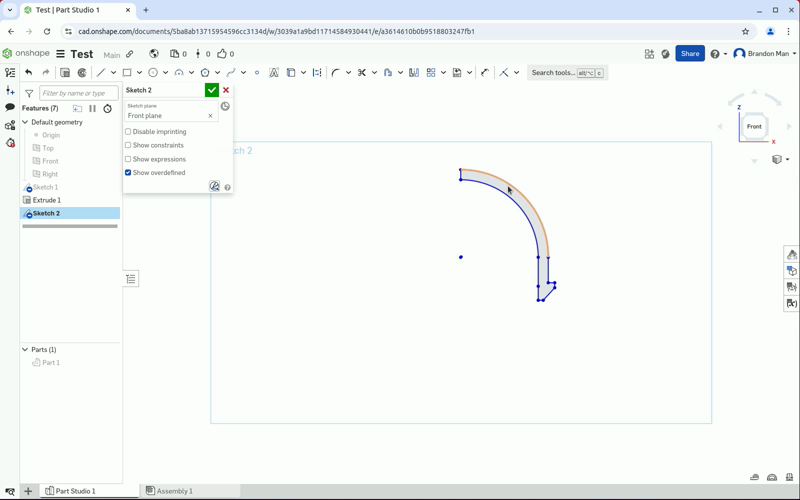
scroll(6)
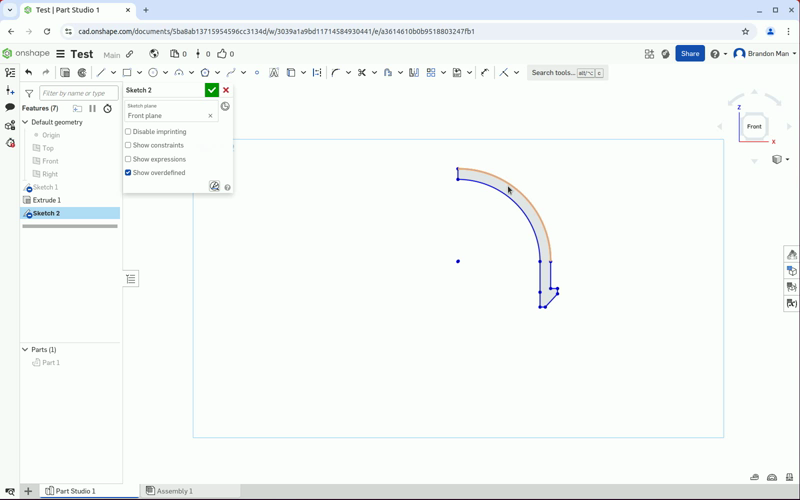
scroll(6)
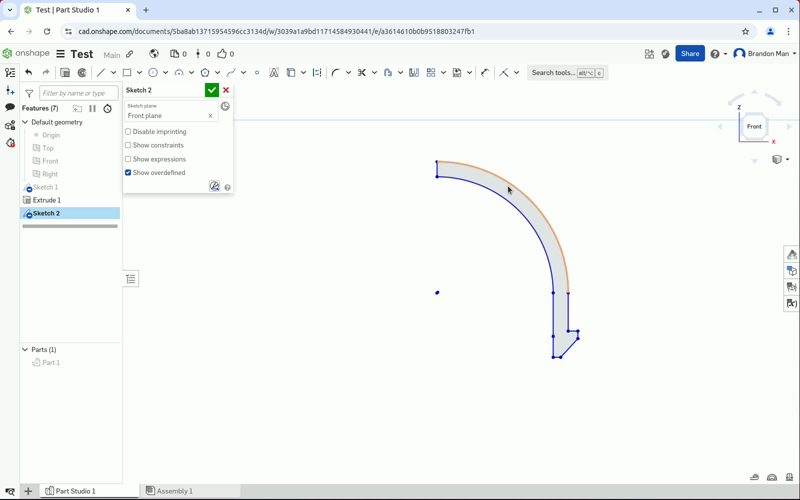
scroll(6)
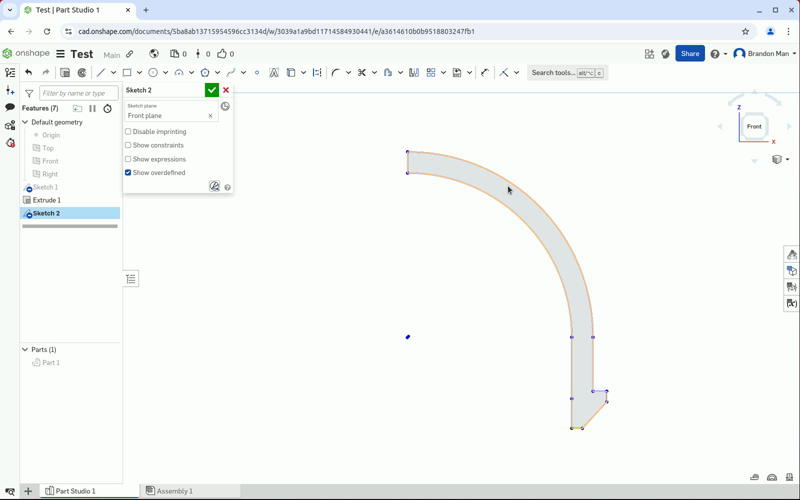
scroll(6)
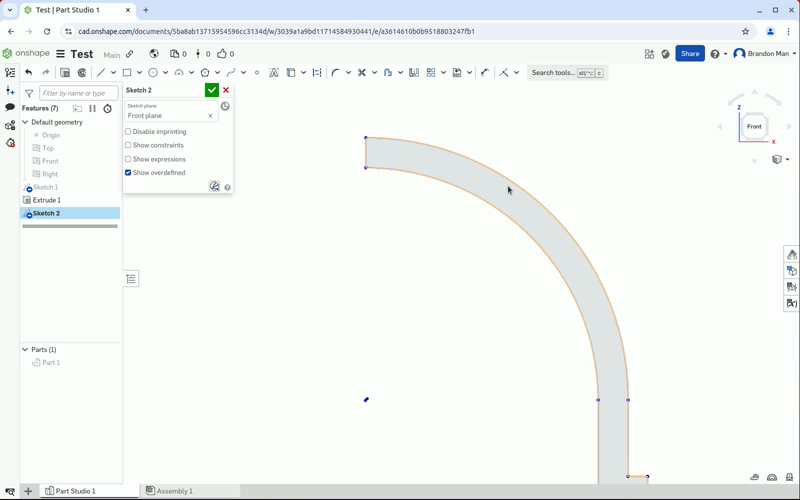
scroll(6)
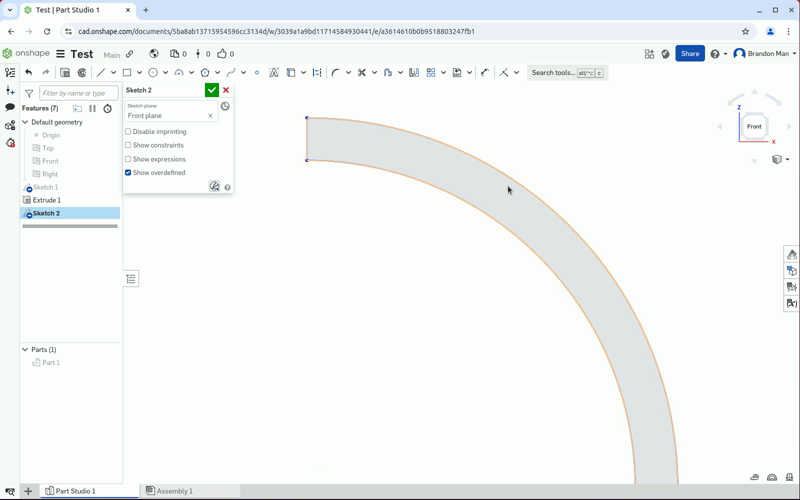
scroll(6)
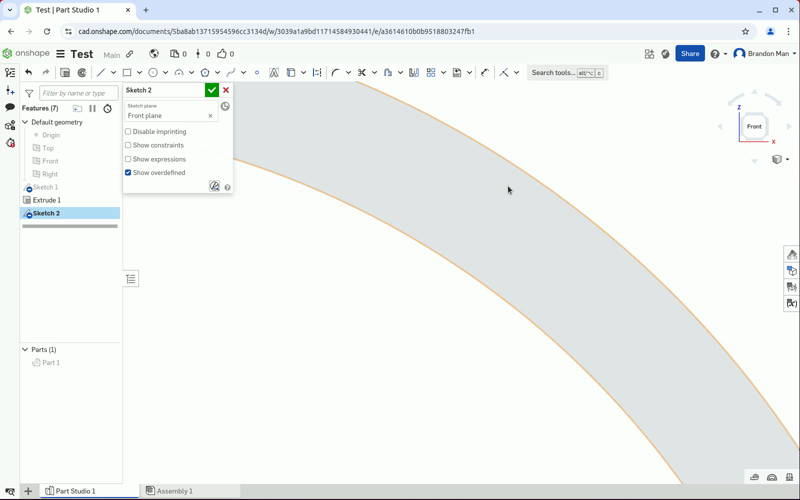
click(508, 185)
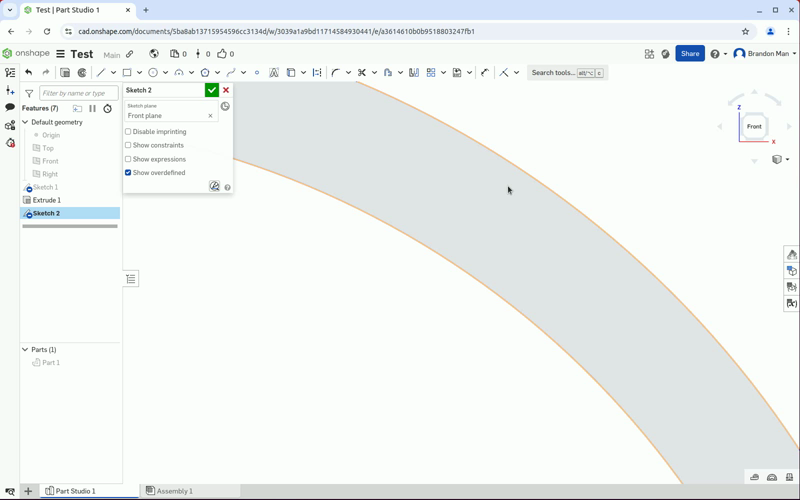
scroll(-6)
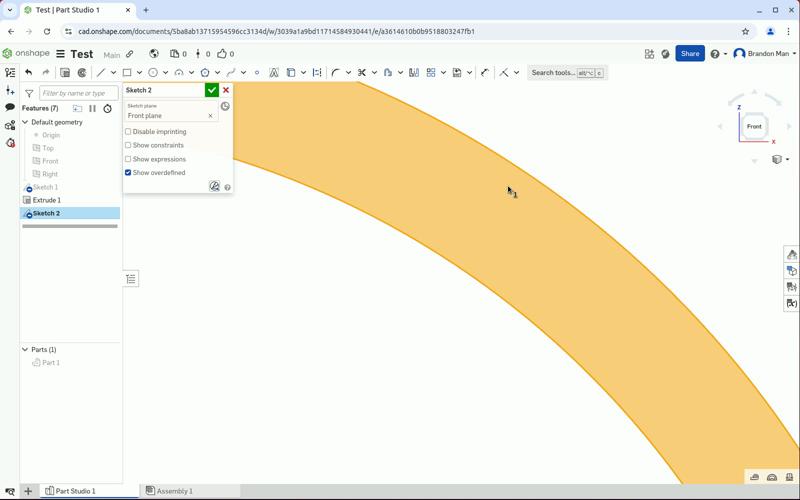
scroll(-6)
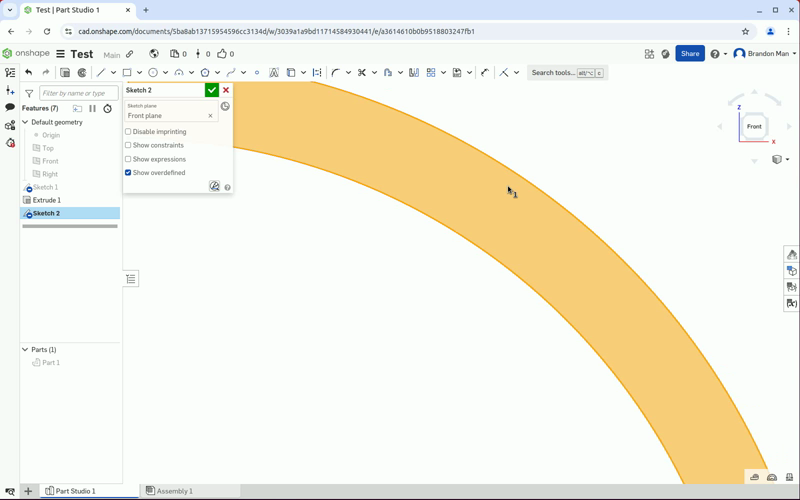
scroll(-6)
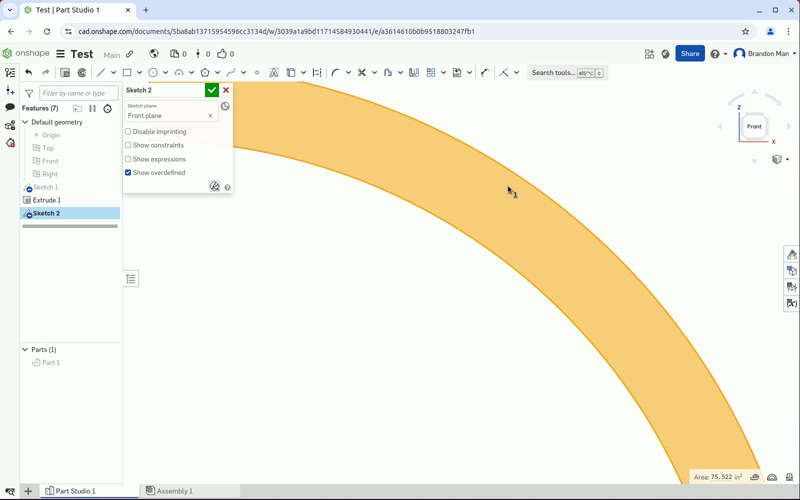
scroll(-6)
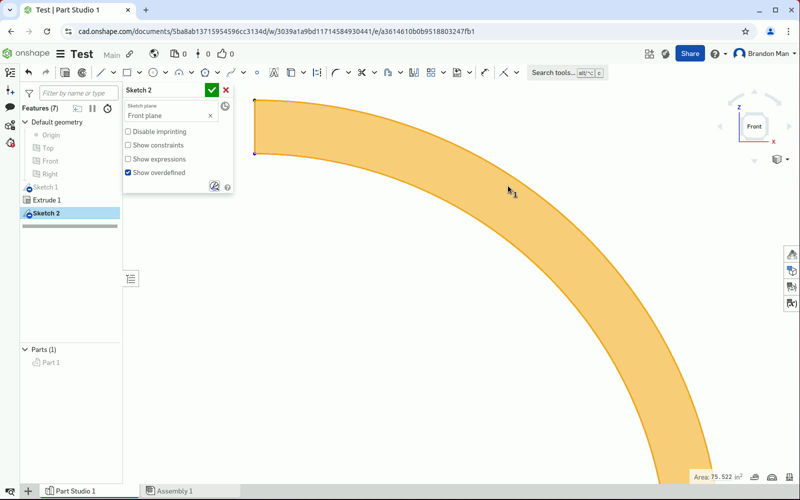
scroll(-6)
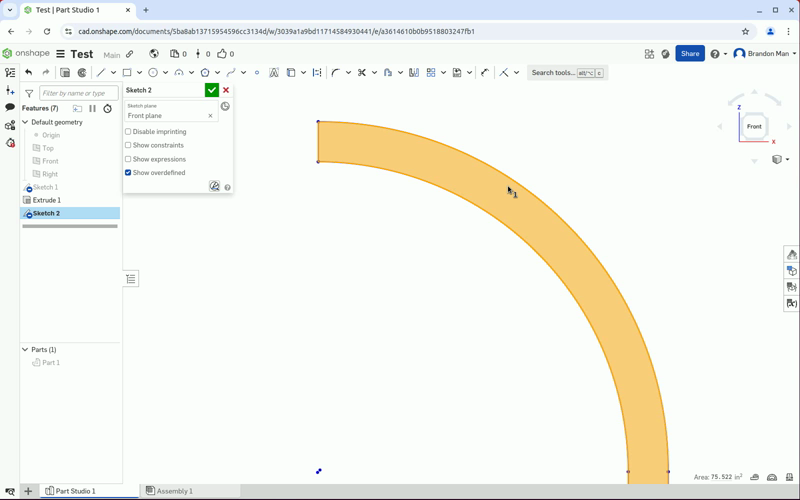
scroll(-6)
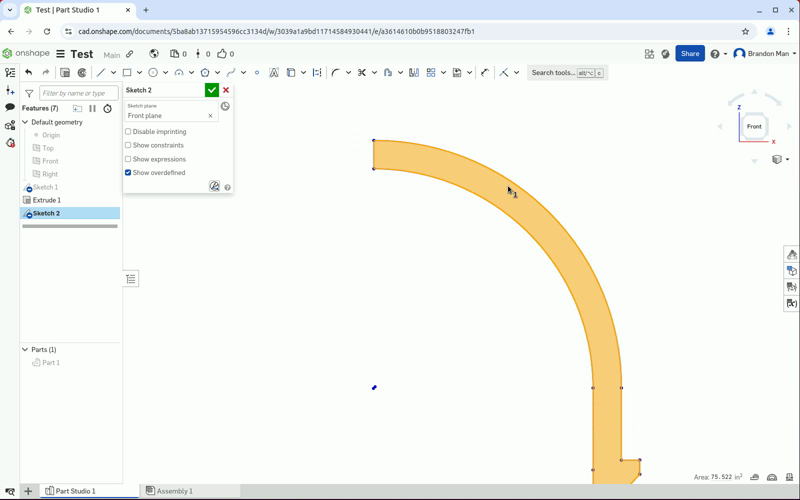
scroll(-6)
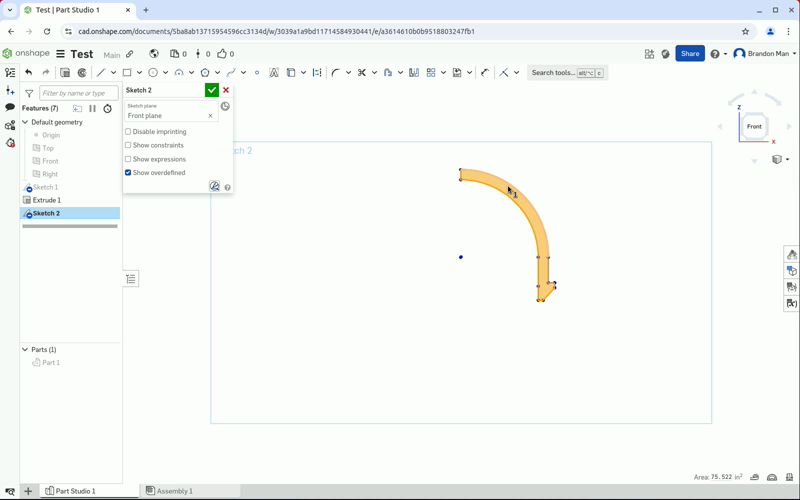
mouse_move(73, 352)
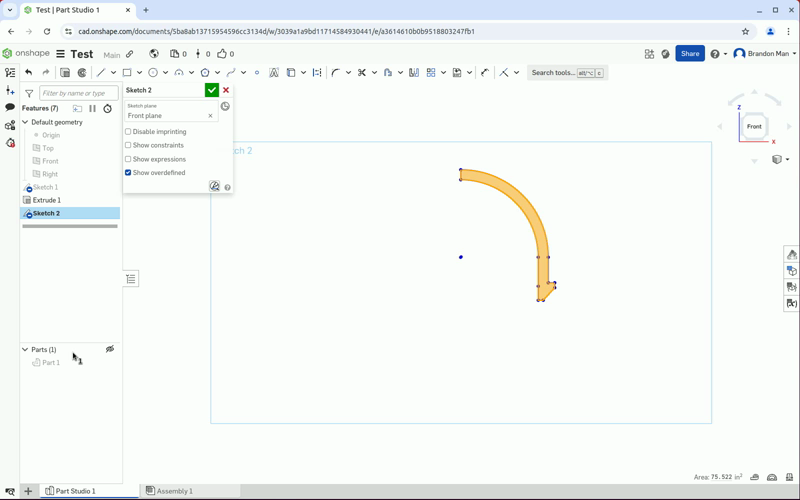
key(shift+y)
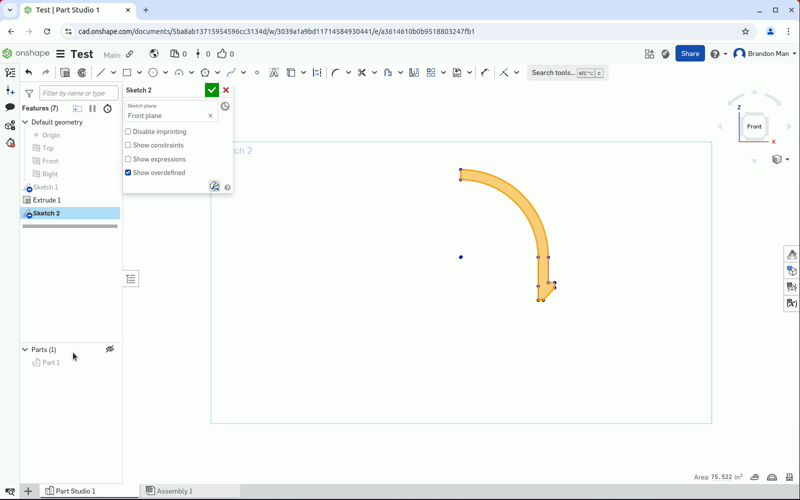
key(shift+e)
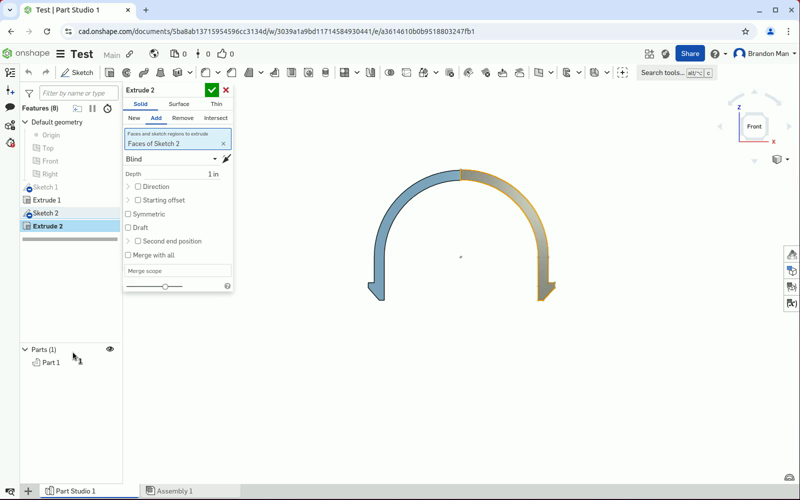
mouse_move(143, 106)
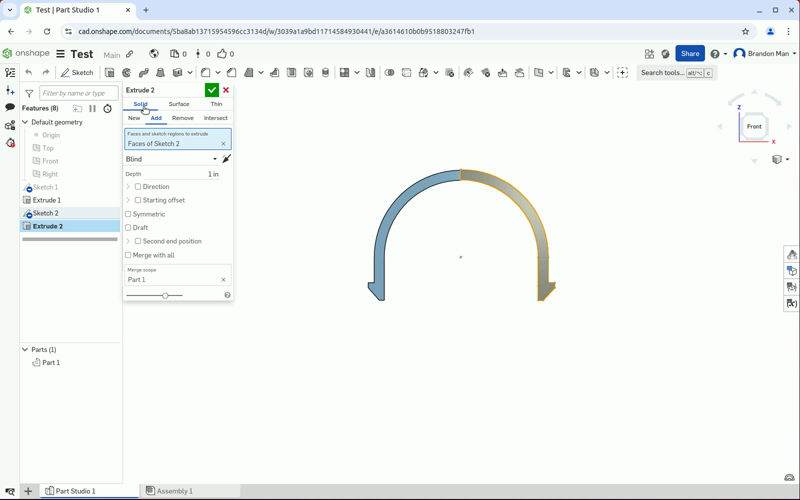
click(143, 106)
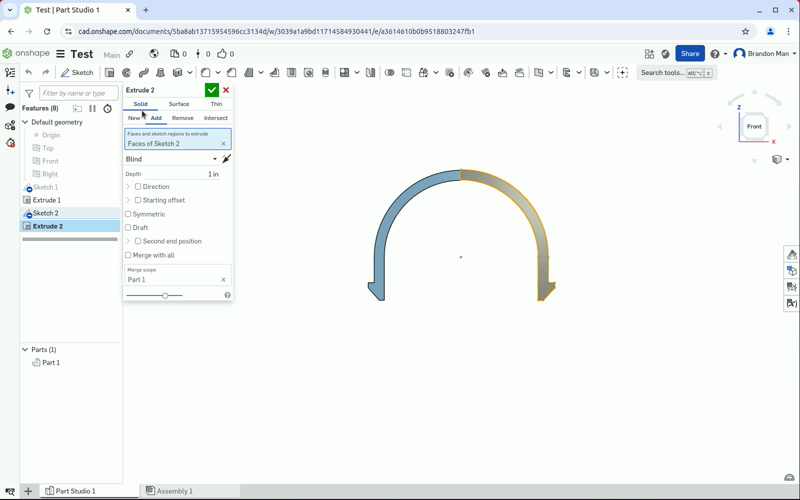
mouse_move(137, 120)
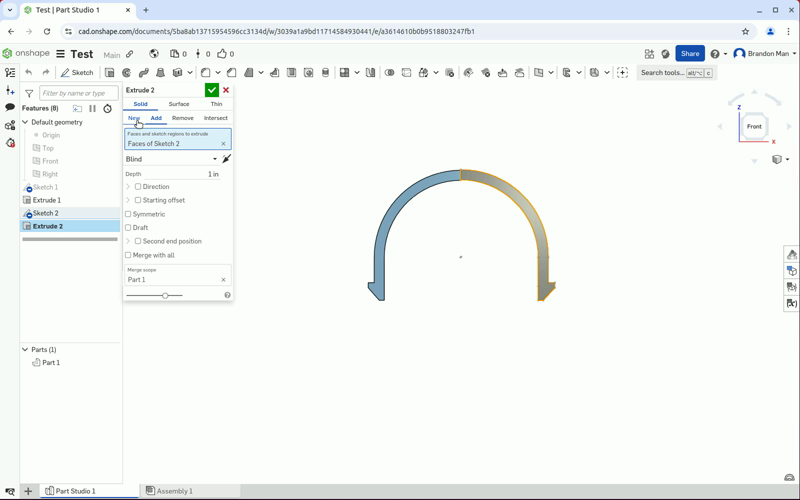
click(137, 120)
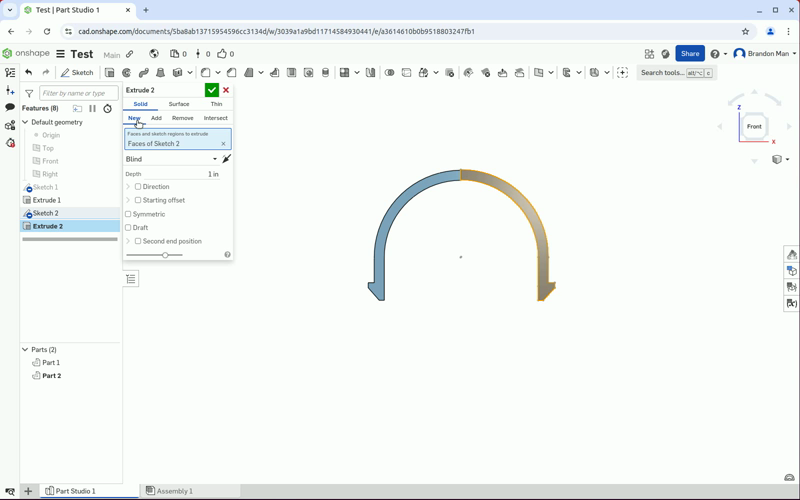
key(tab, 4)
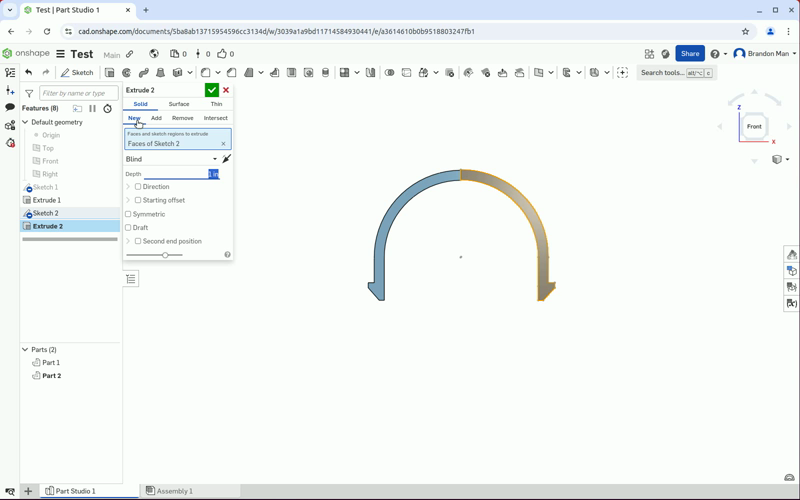
text(7.462)
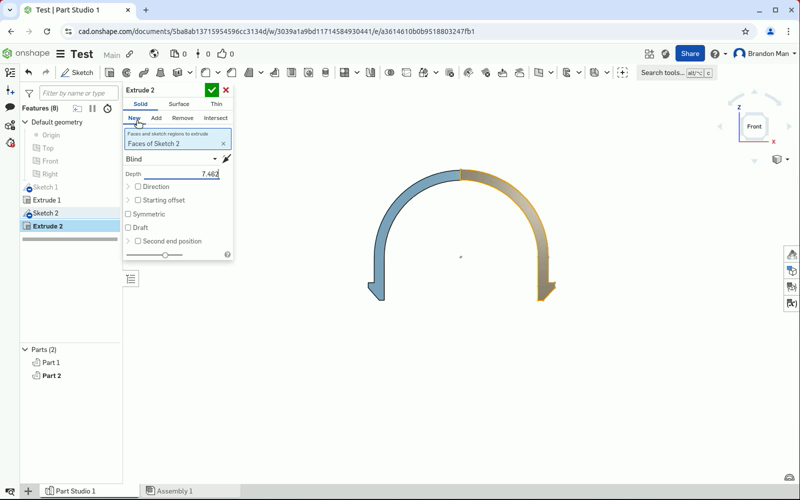
key(enter)
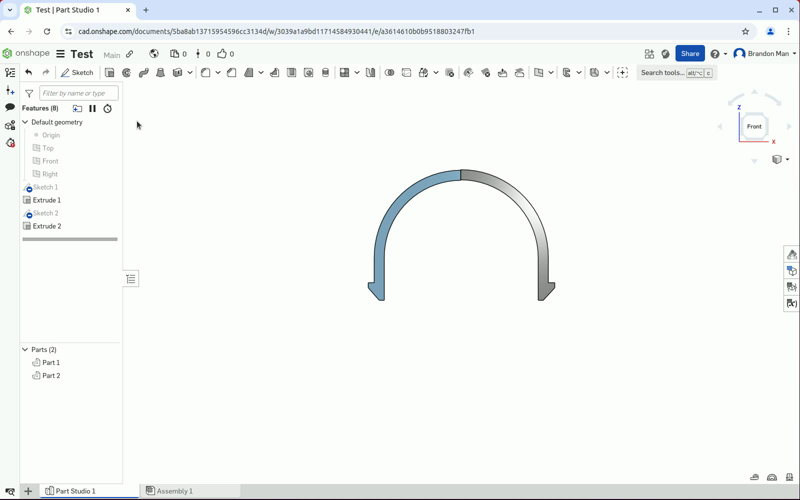
key(shift+h)
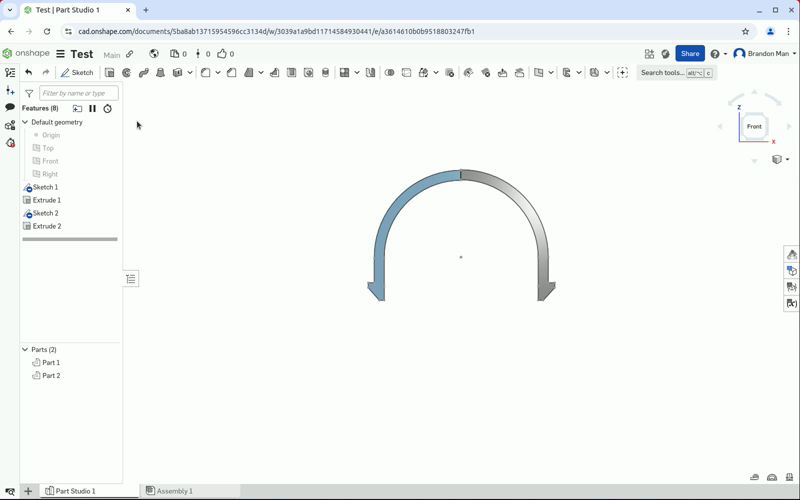
key(shift+h)
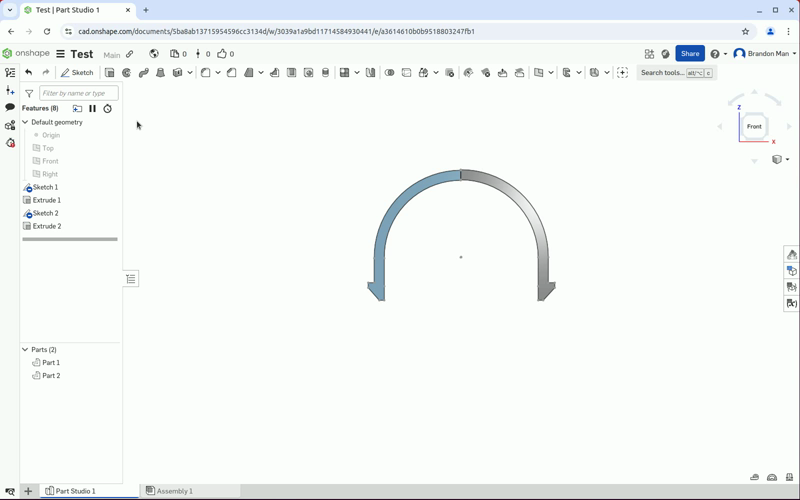
key(shift+7)
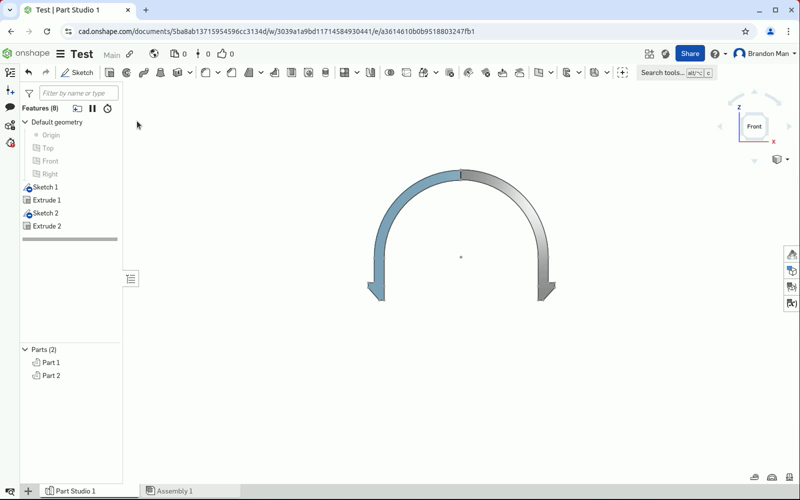
key(left, 2)
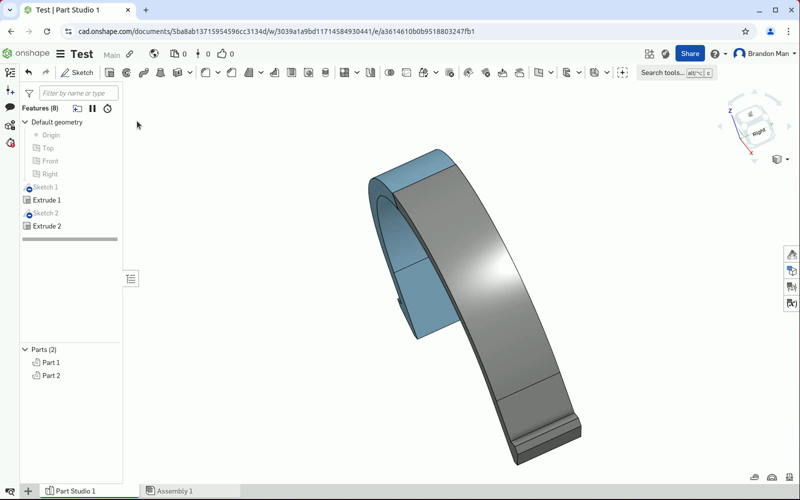
key(down, 2)
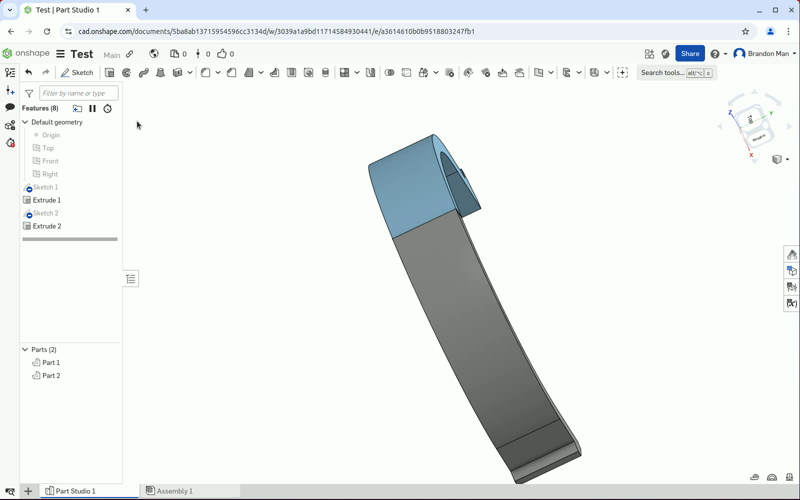
key(up, 2)
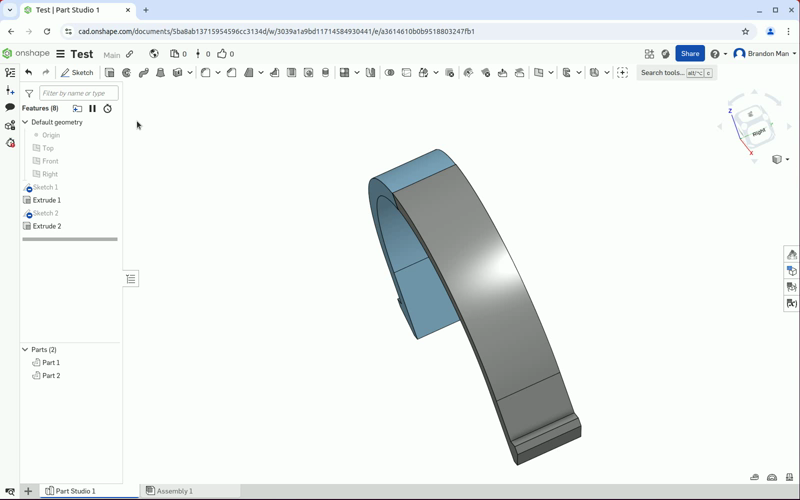
key(right, 2)
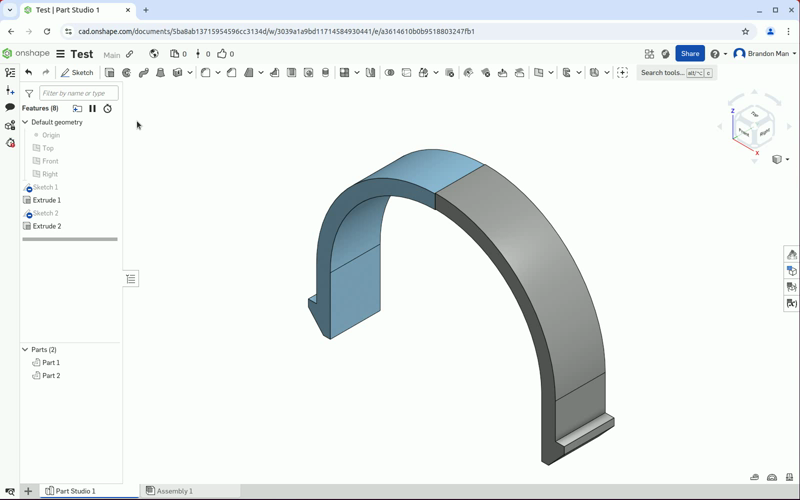
mouse_move(73, 189)
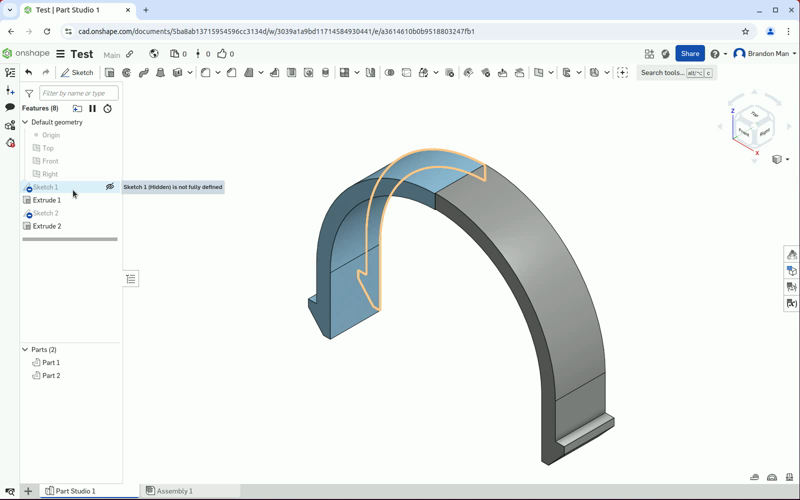
click(73, 189)